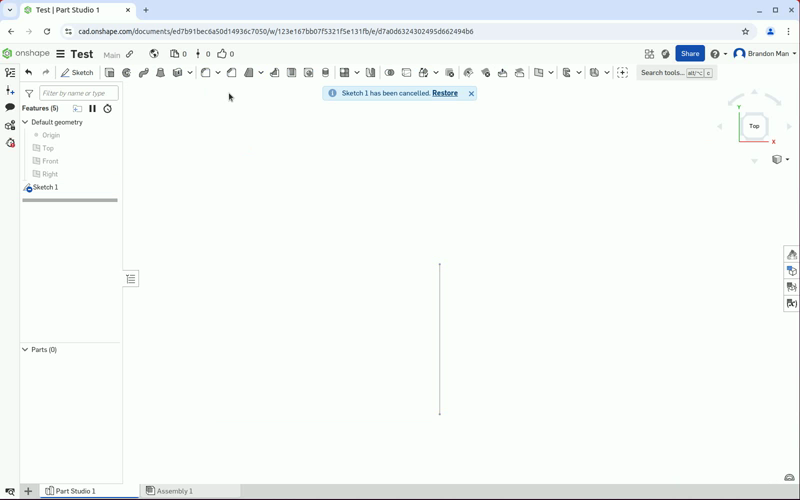
key(shift+h)
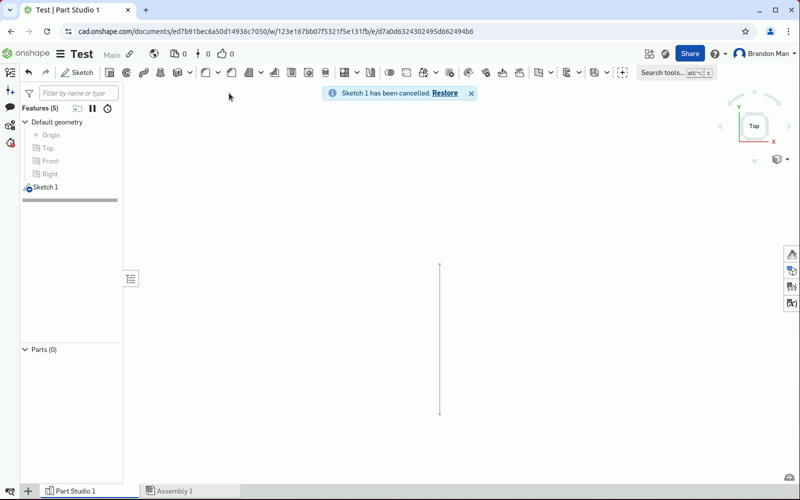
key(shift+s)
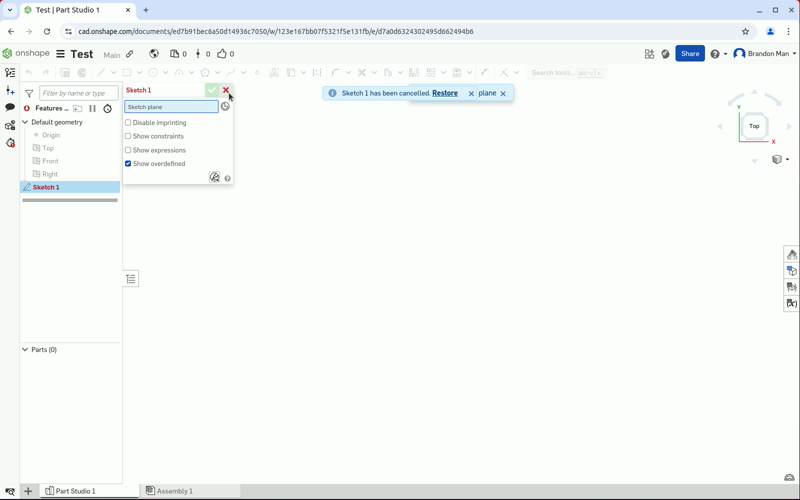
mouse_move(73, 150)
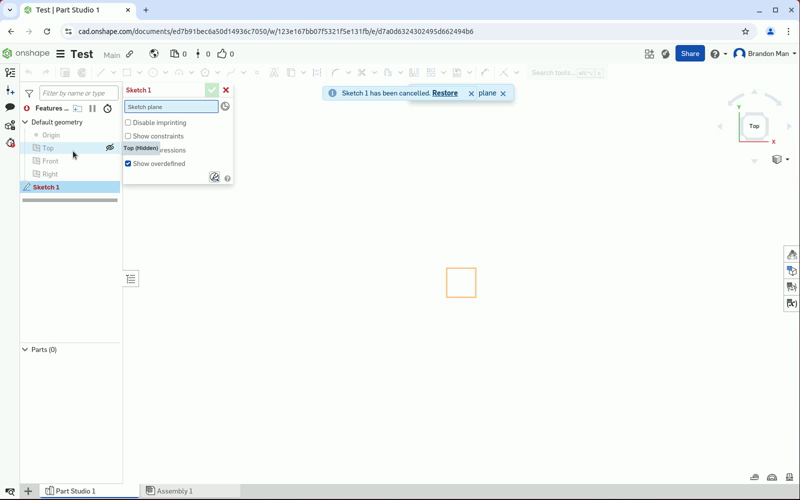
click(73, 150)
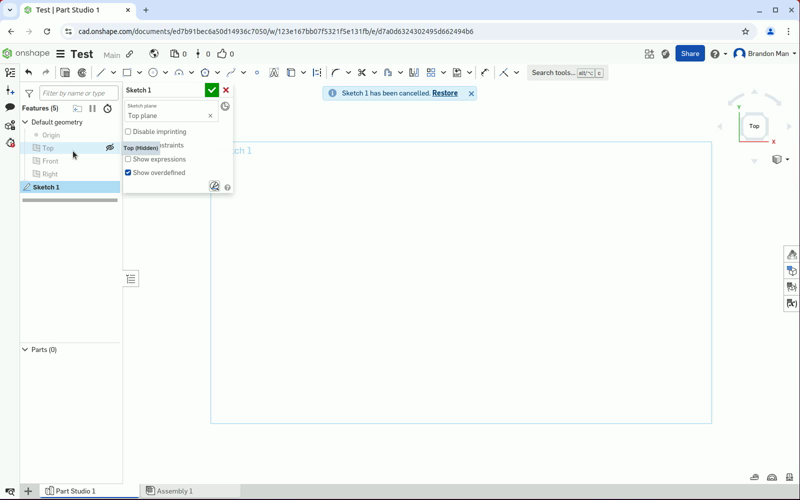
mouse_move(73, 352)
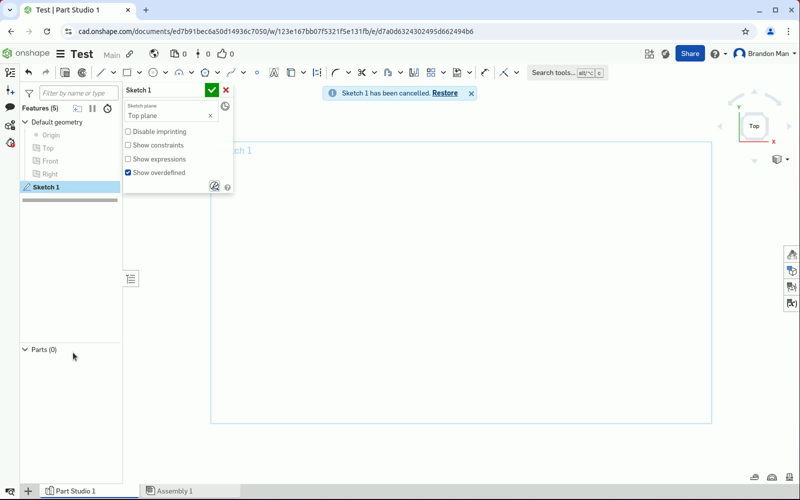
key(y)
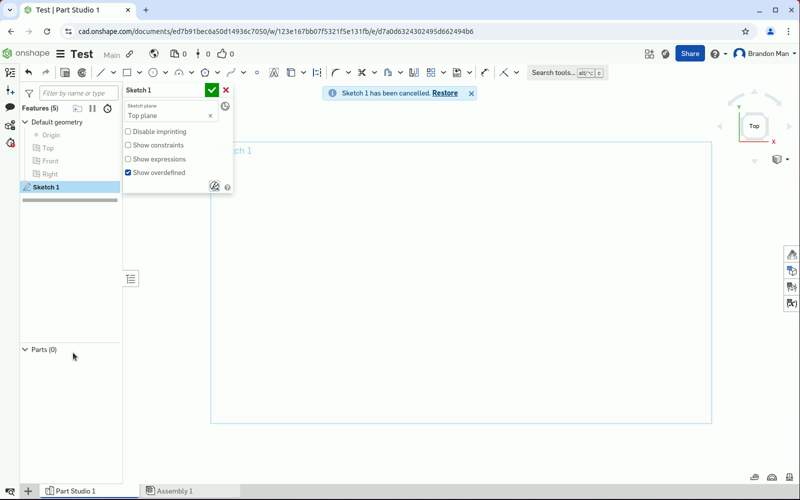
key(l)
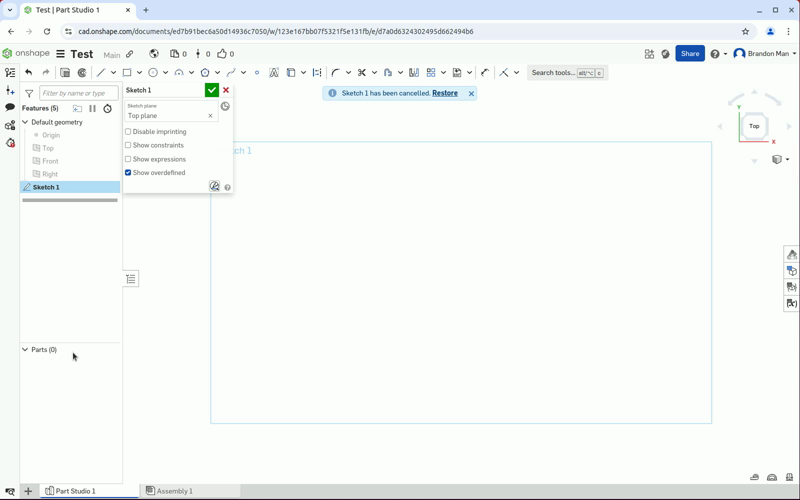
key_down(shift)
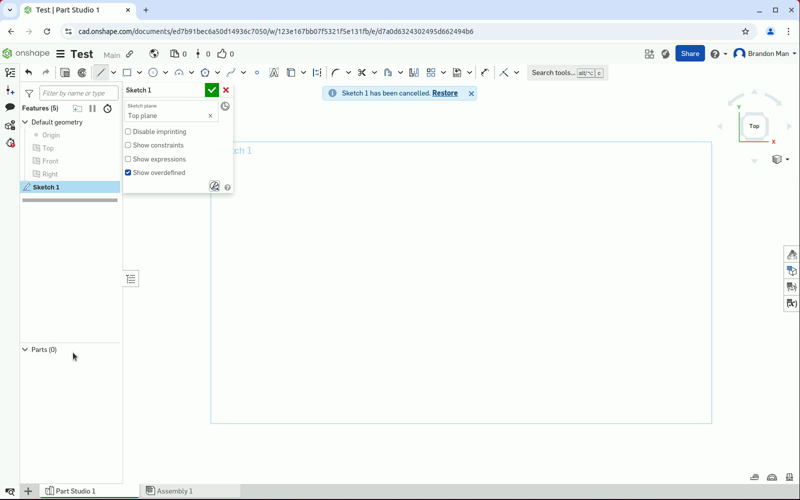
mouse_move(460, 282)
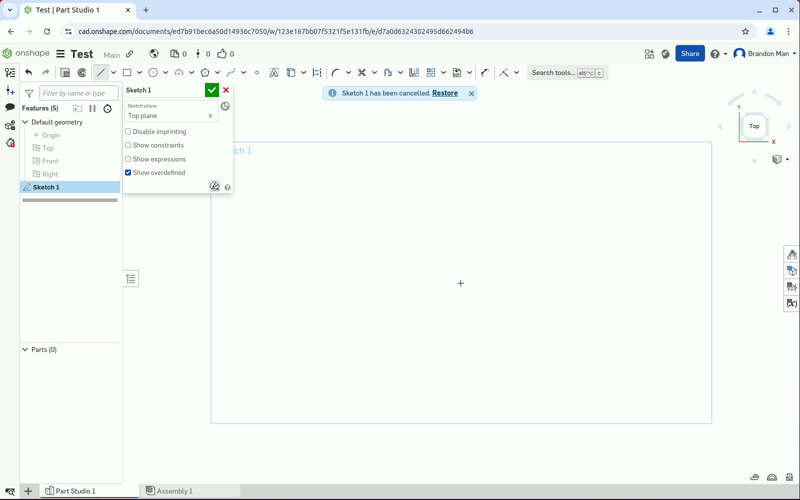
click(460, 282)
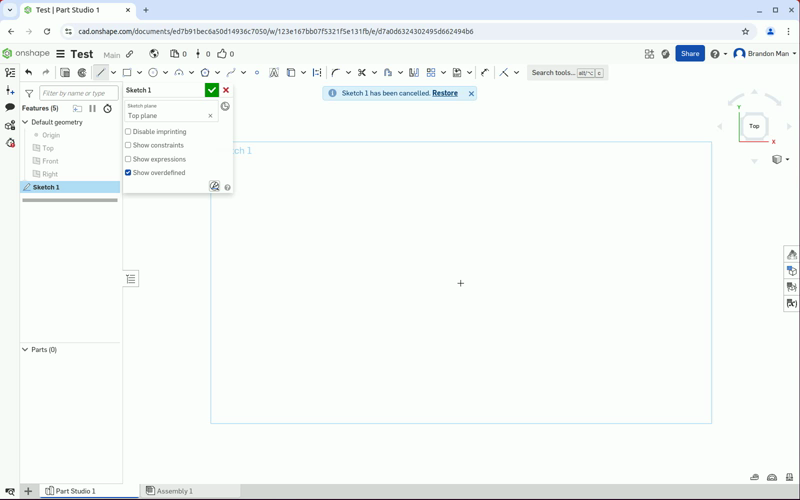
key_up(shift)
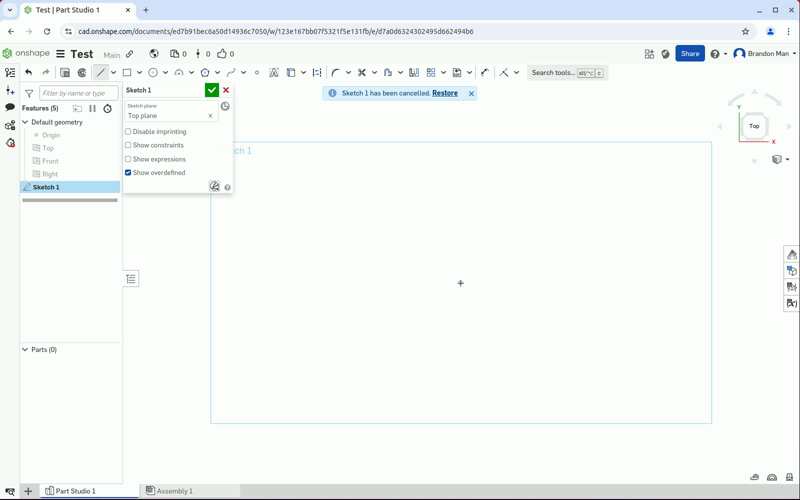
key_down(shift)
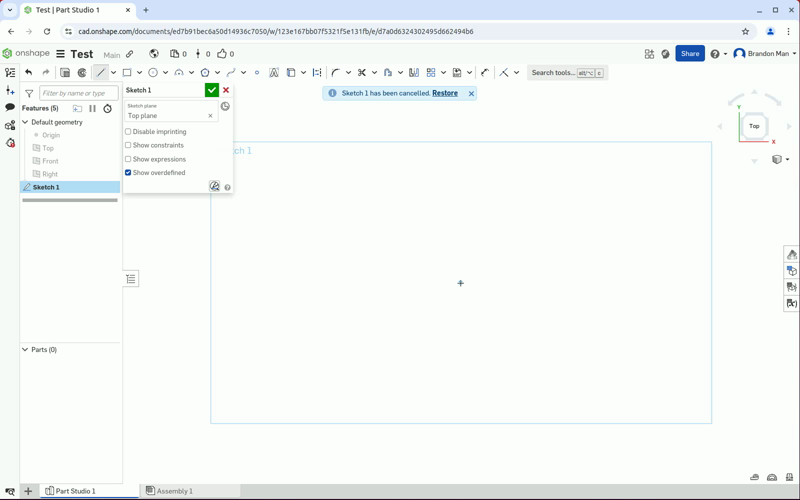
mouse_move(490, 282)
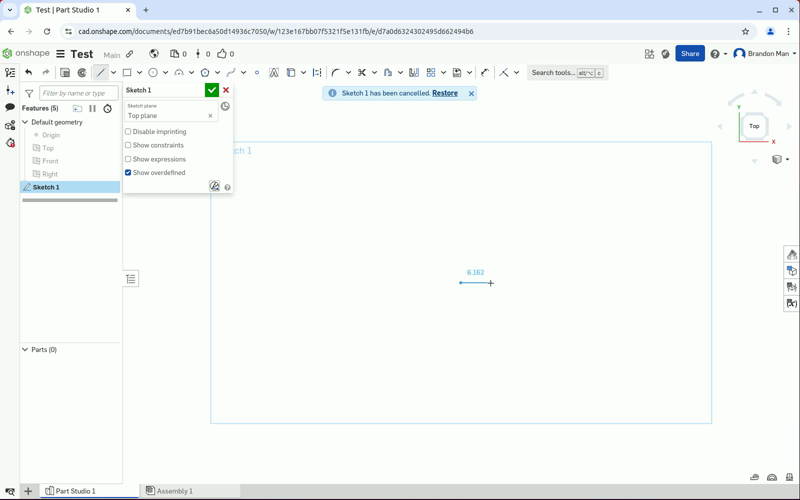
mouse_move(462, 282)
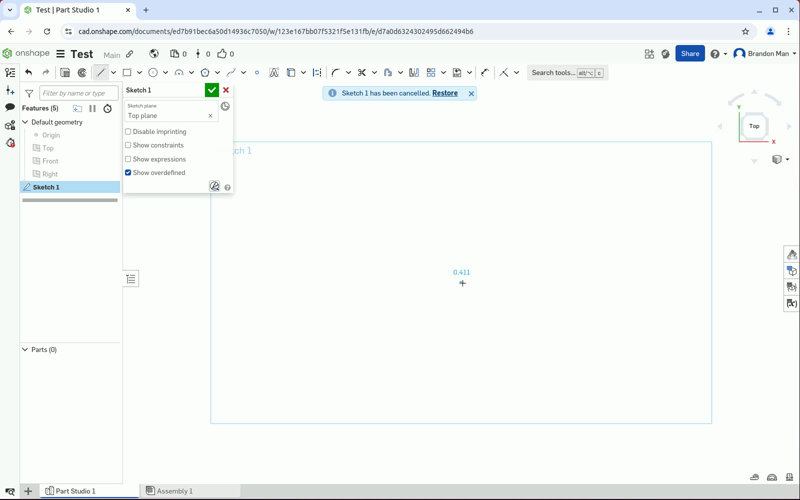
scroll(6)
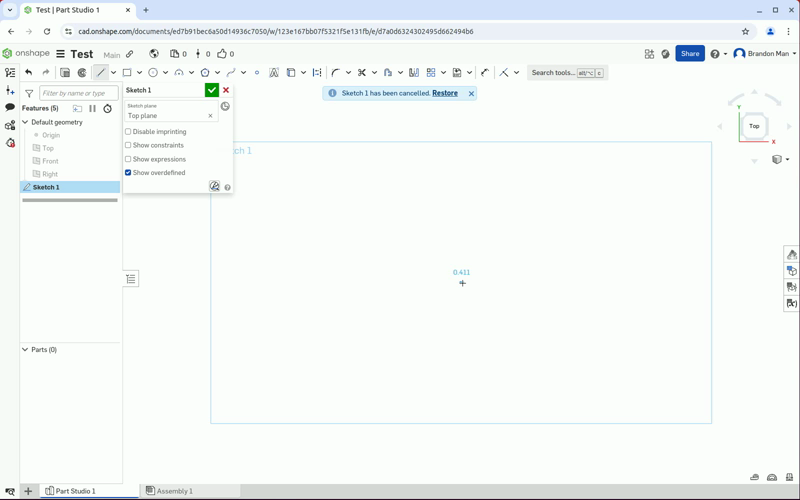
scroll(6)
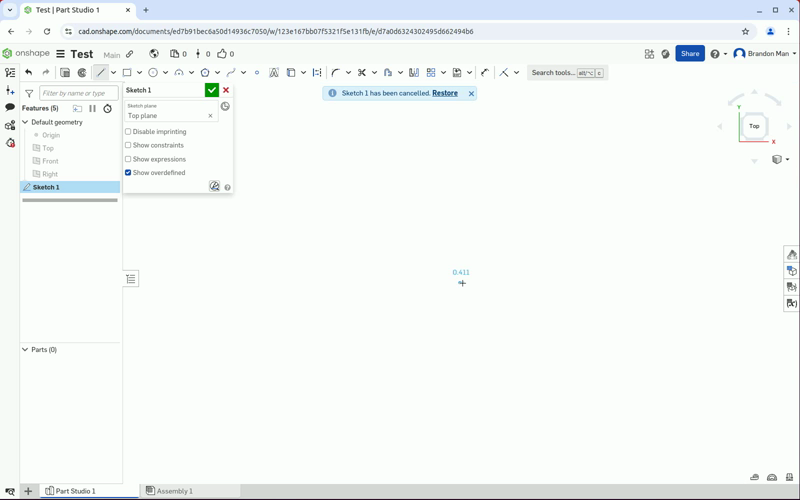
scroll(6)
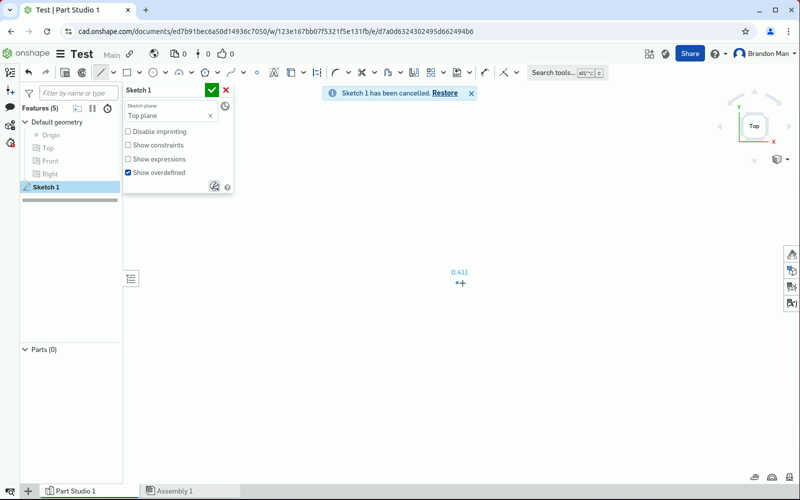
scroll(6)
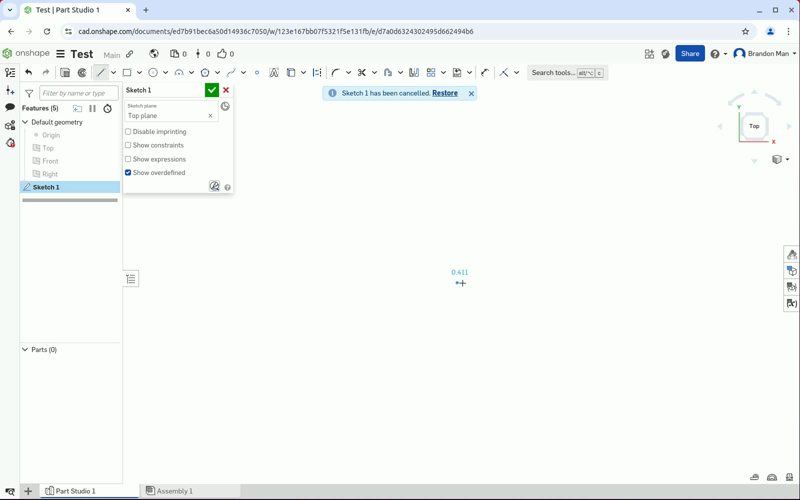
scroll(6)
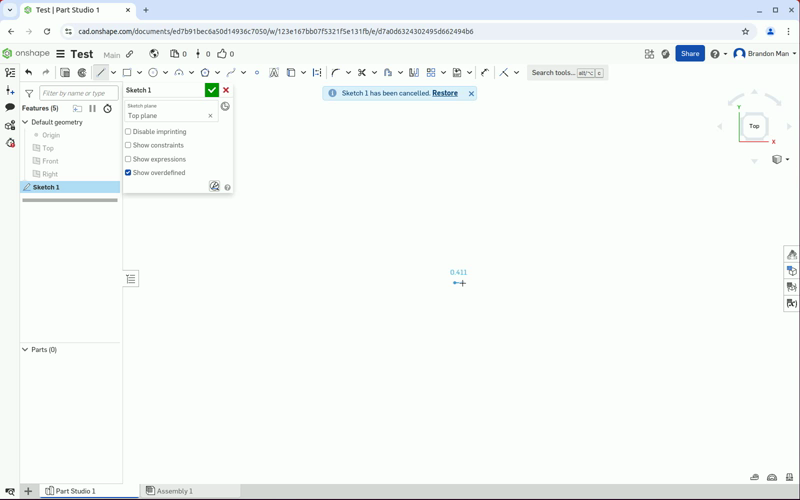
scroll(6)
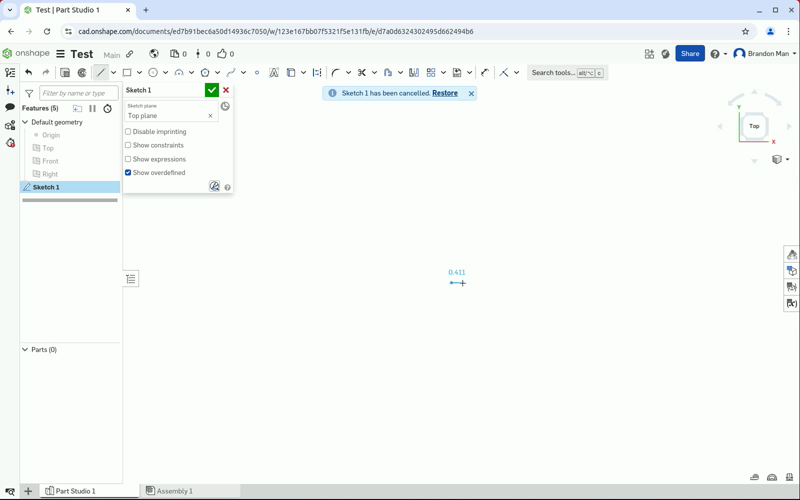
scroll(6)
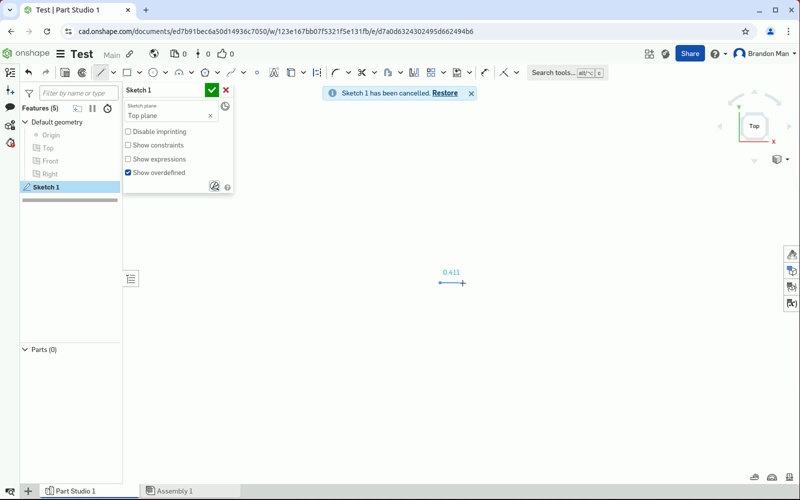
click(462, 282)
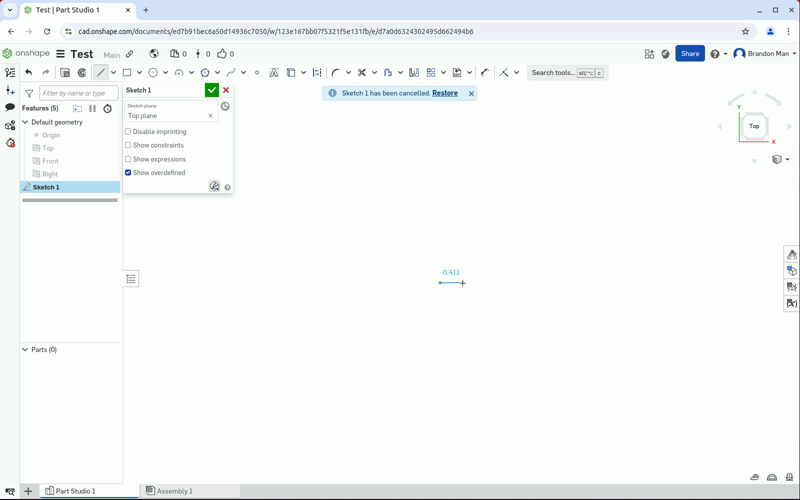
scroll(-6)
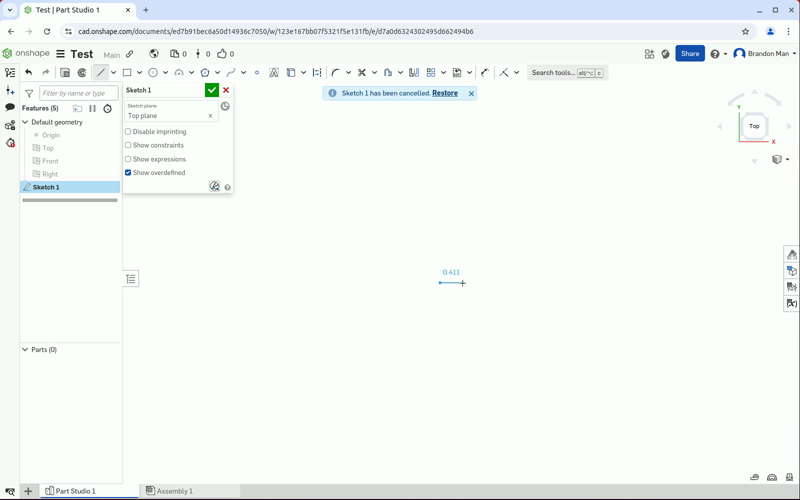
scroll(-6)
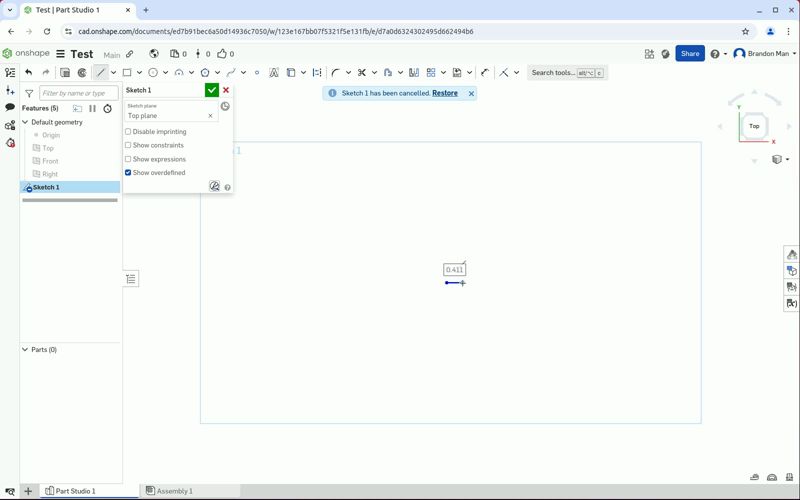
scroll(-6)
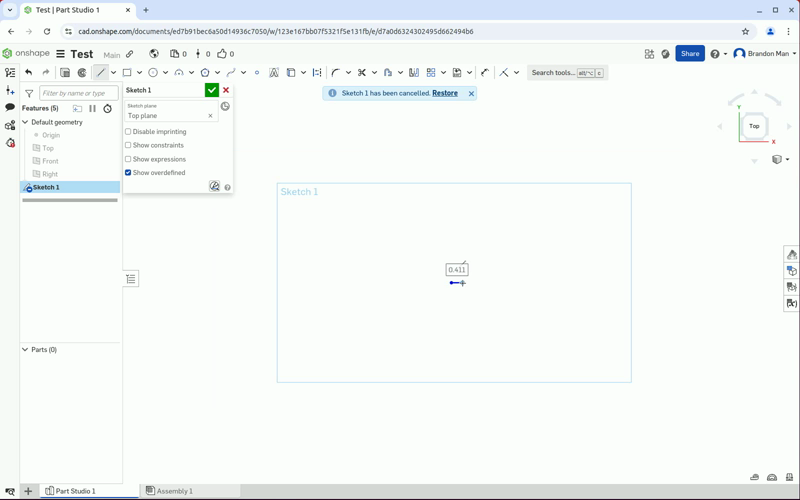
scroll(-6)
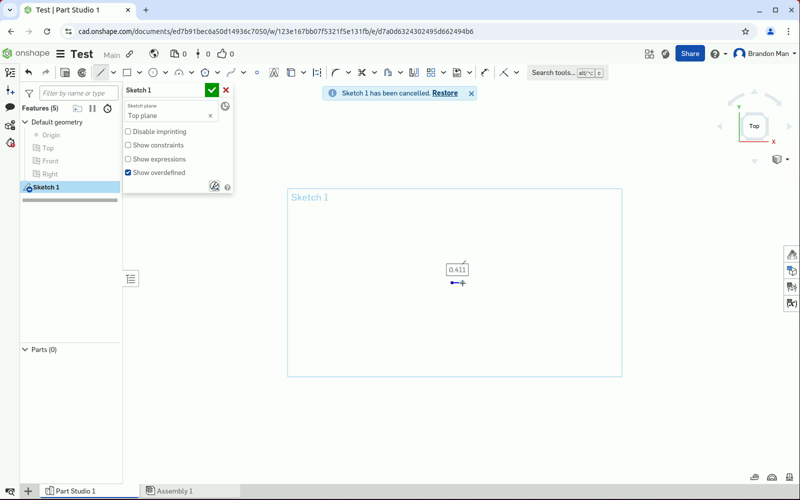
scroll(-6)
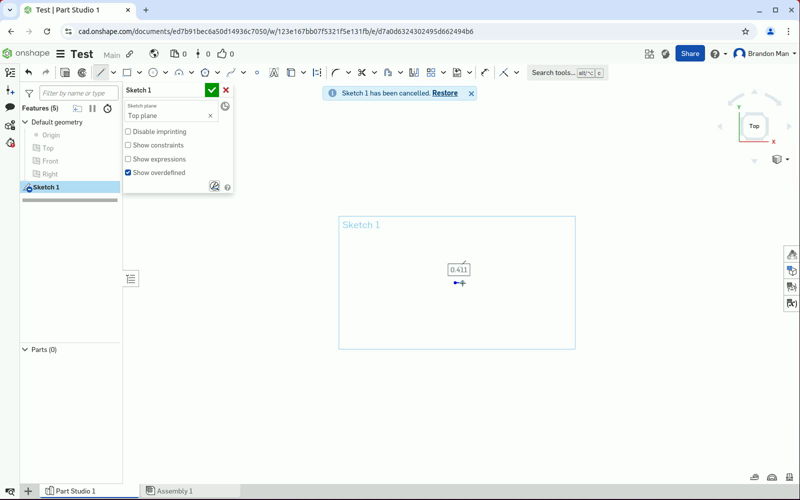
scroll(-6)
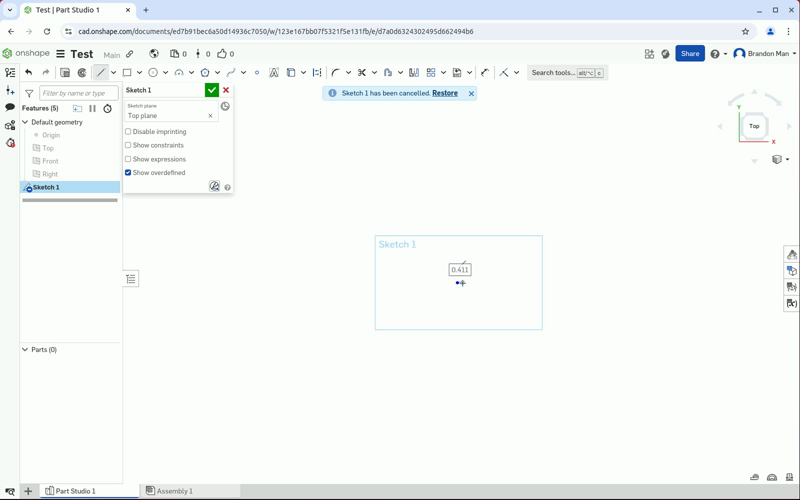
scroll(-6)
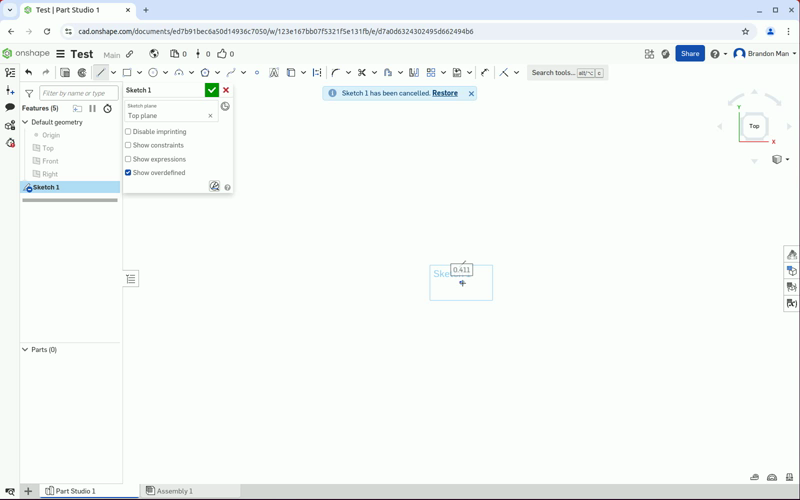
key_up(shift)
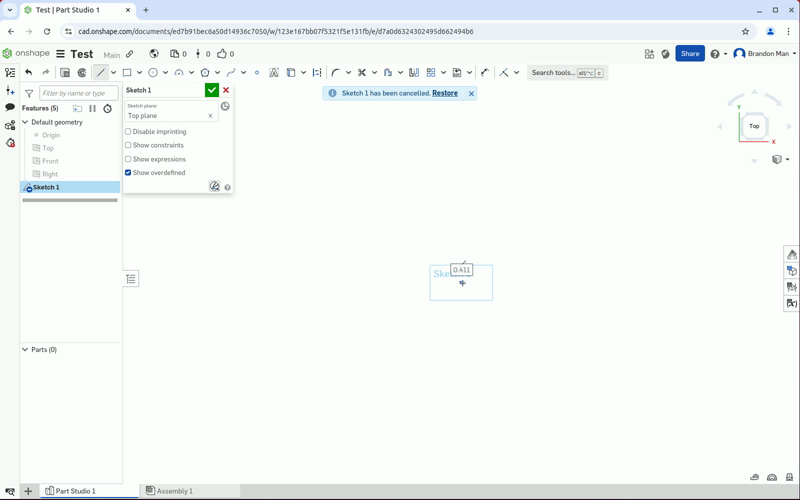
key_down(shift)
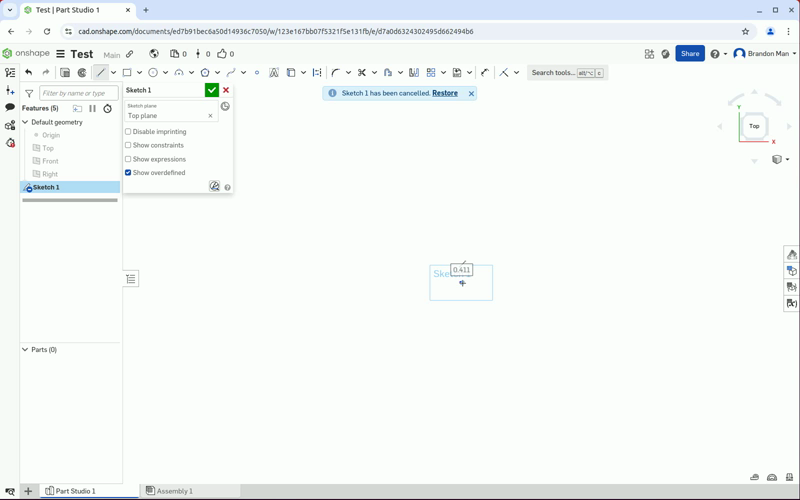
mouse_move(492, 282)
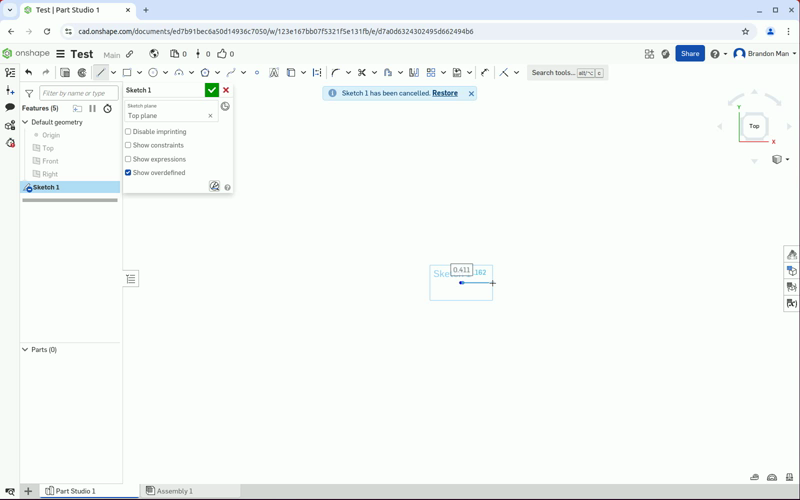
mouse_move(508, 282)
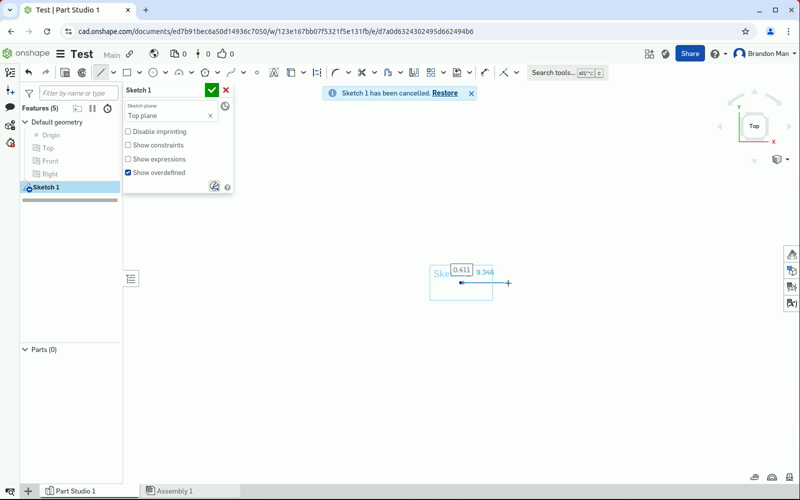
click(508, 282)
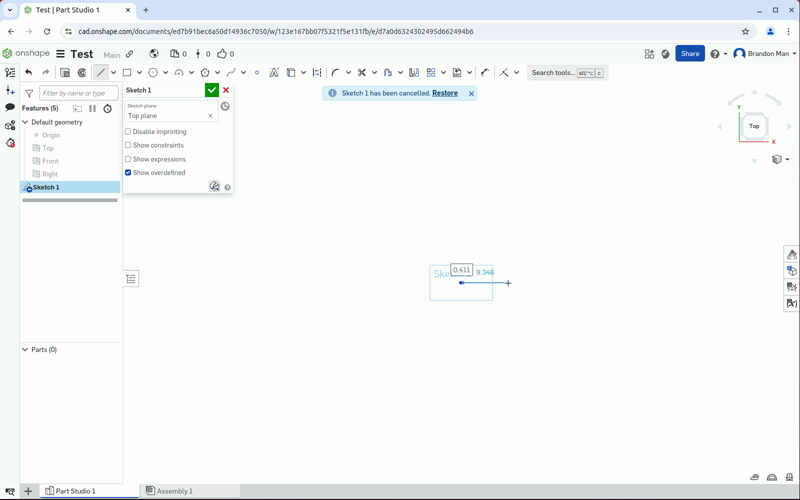
key_up(shift)
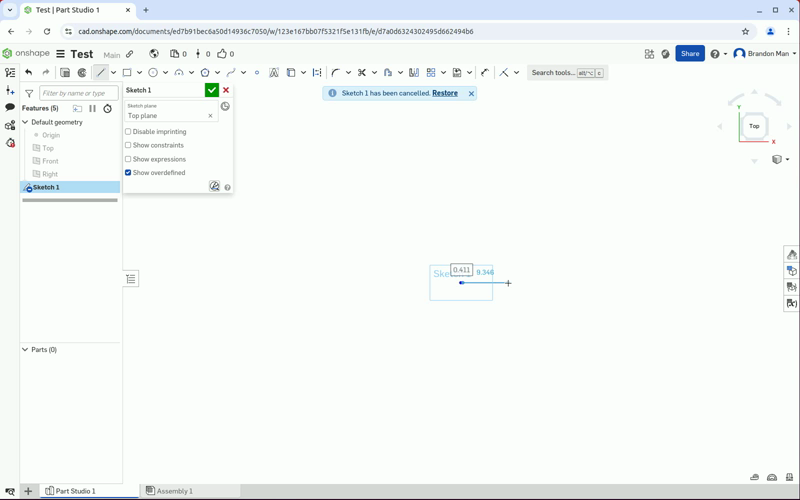
key_down(shift)
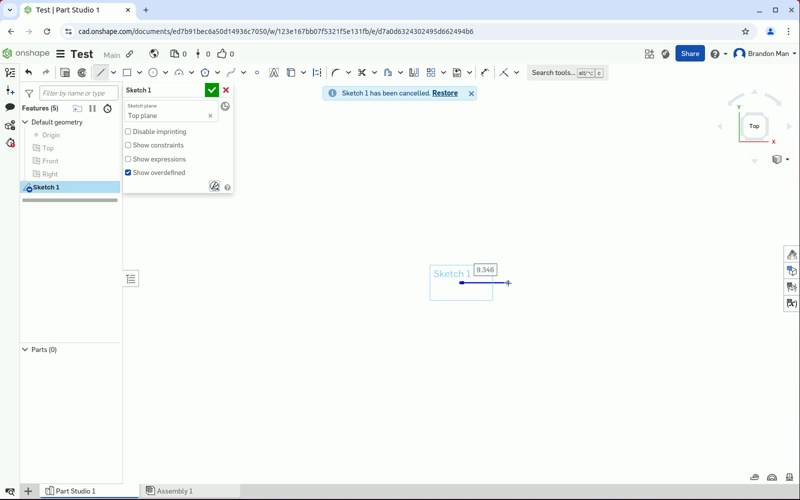
mouse_move(538, 282)
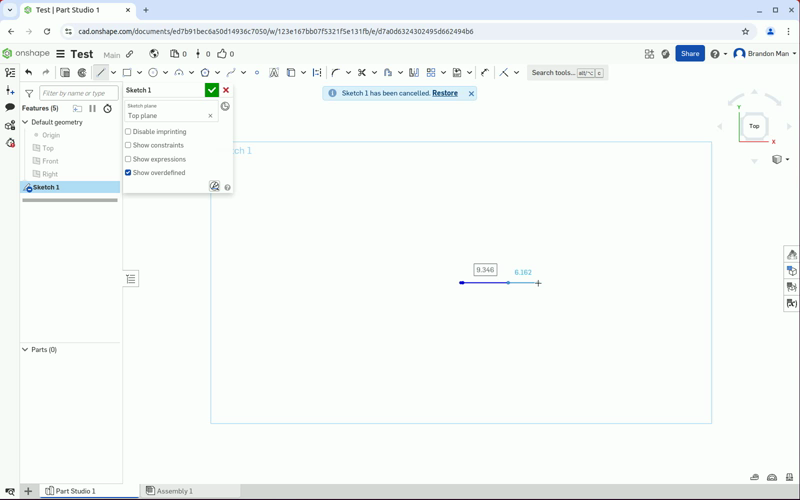
mouse_move(508, 280)
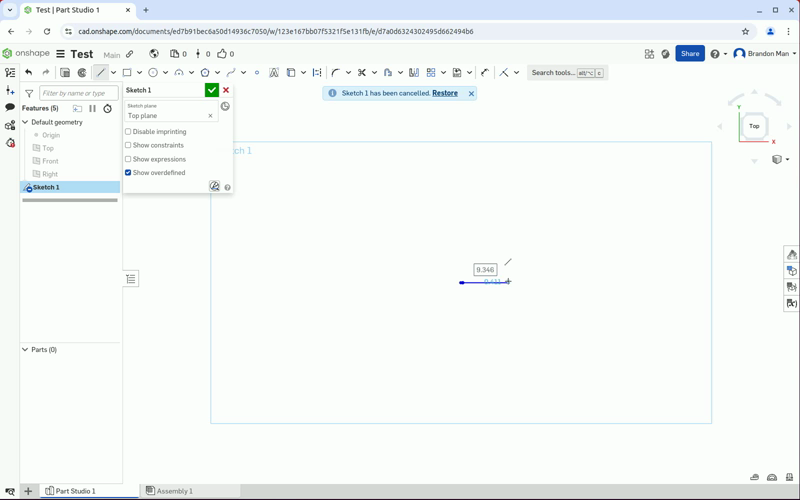
scroll(6)
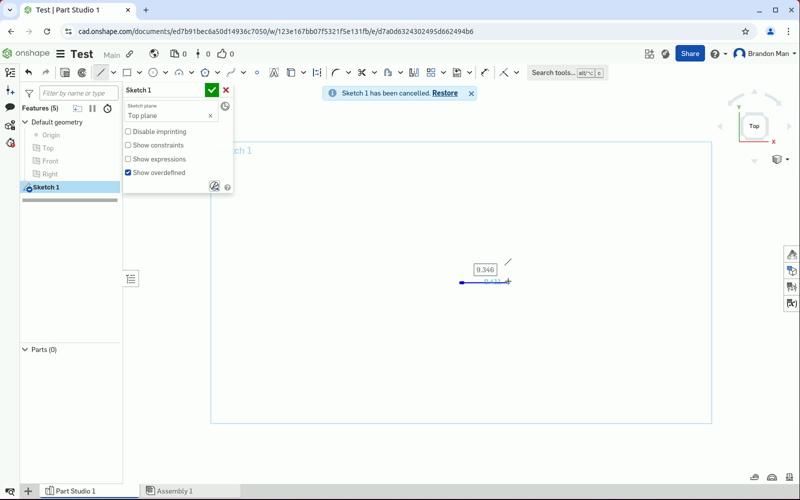
scroll(6)
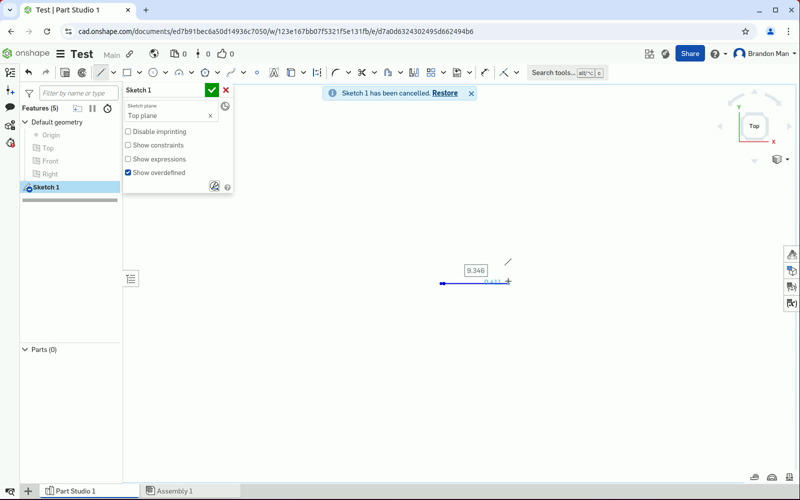
scroll(6)
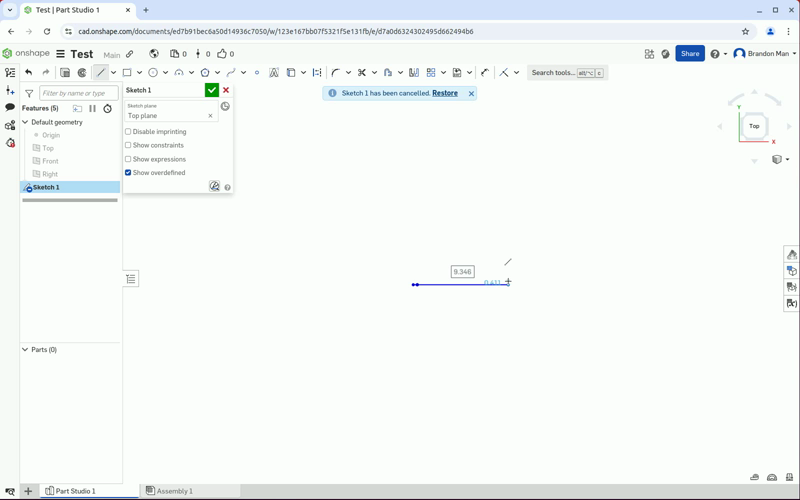
scroll(6)
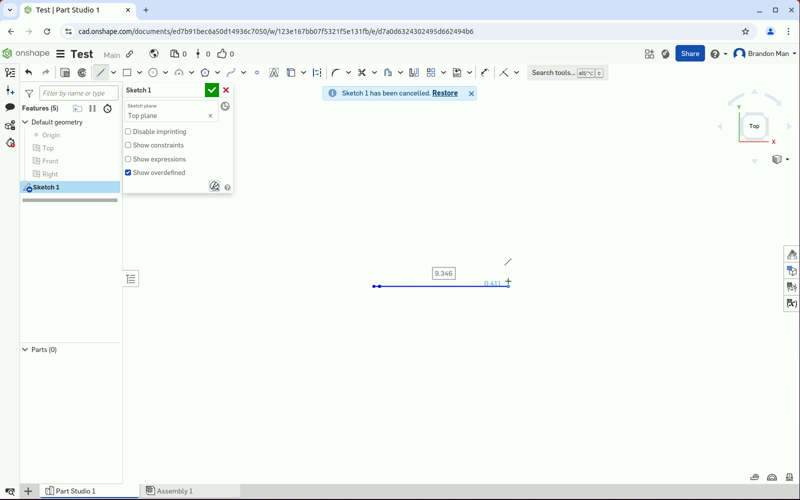
scroll(6)
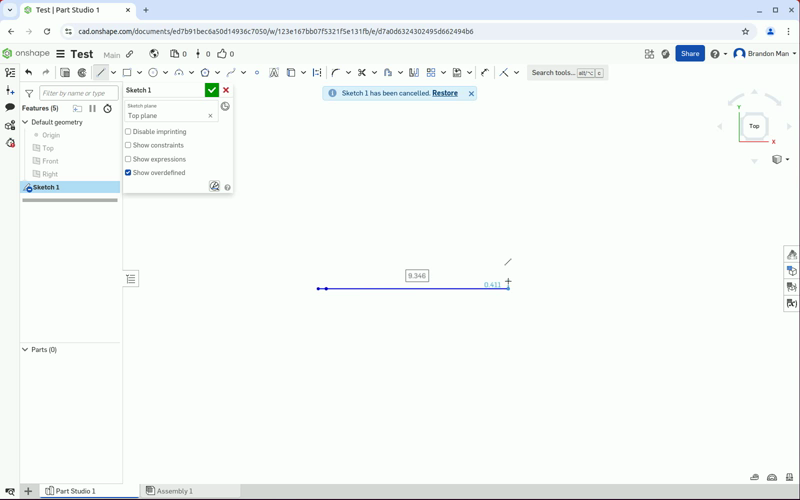
scroll(6)
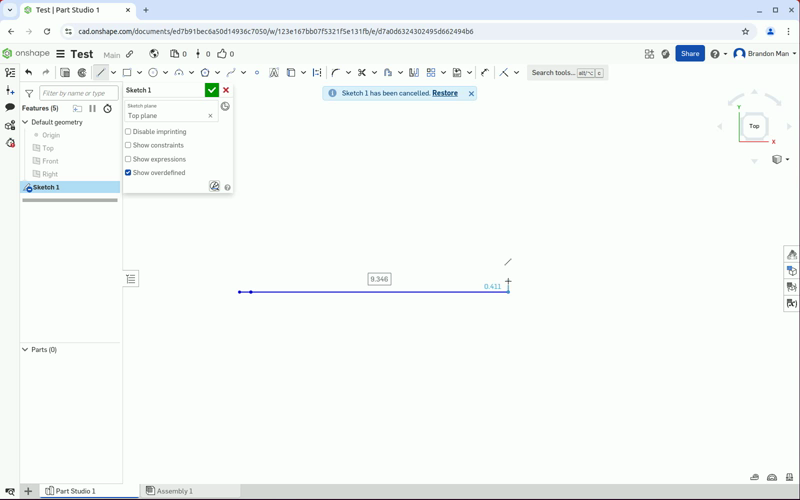
scroll(6)
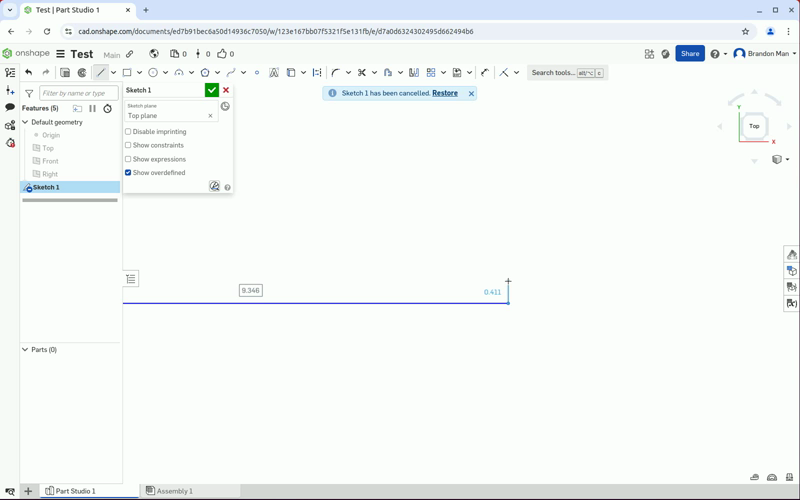
click(508, 280)
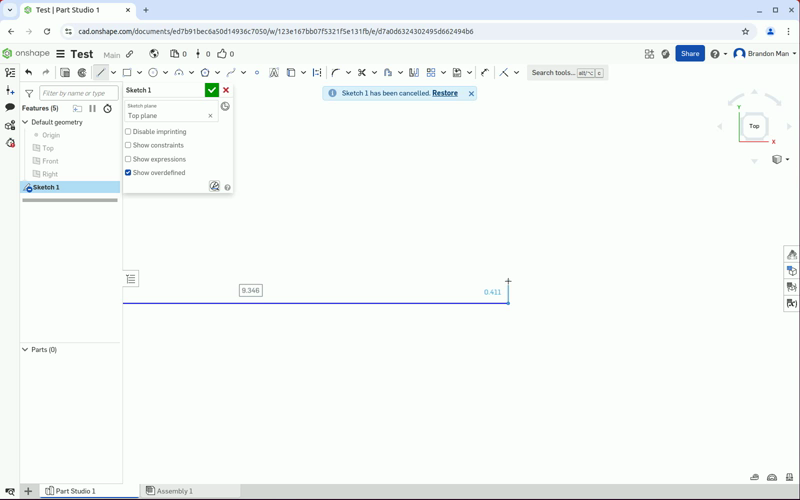
scroll(-6)
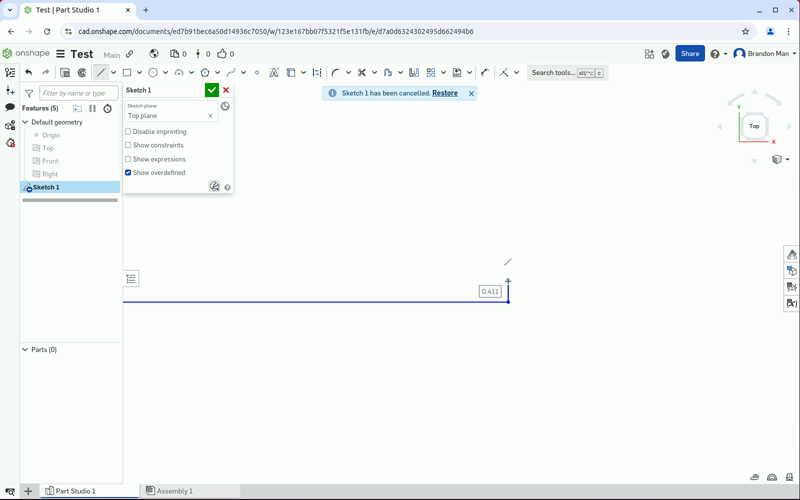
scroll(-6)
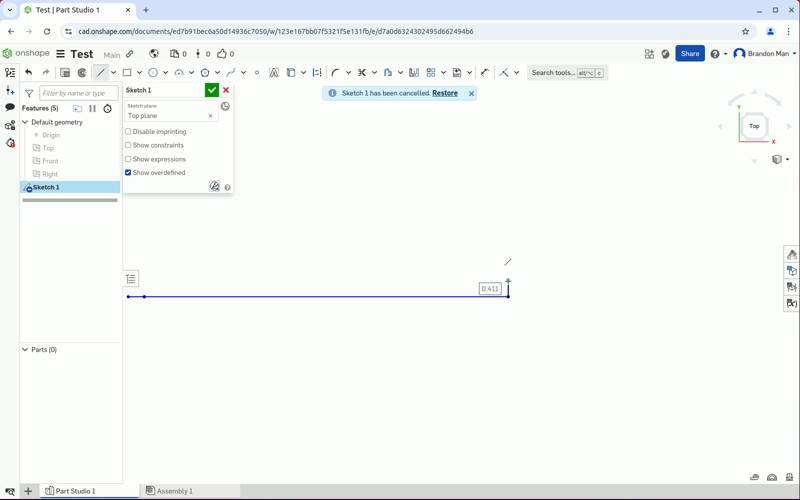
scroll(-6)
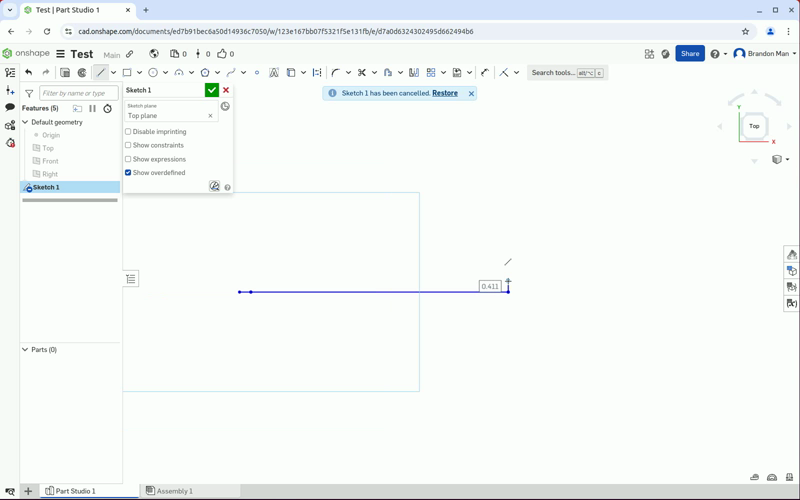
scroll(-6)
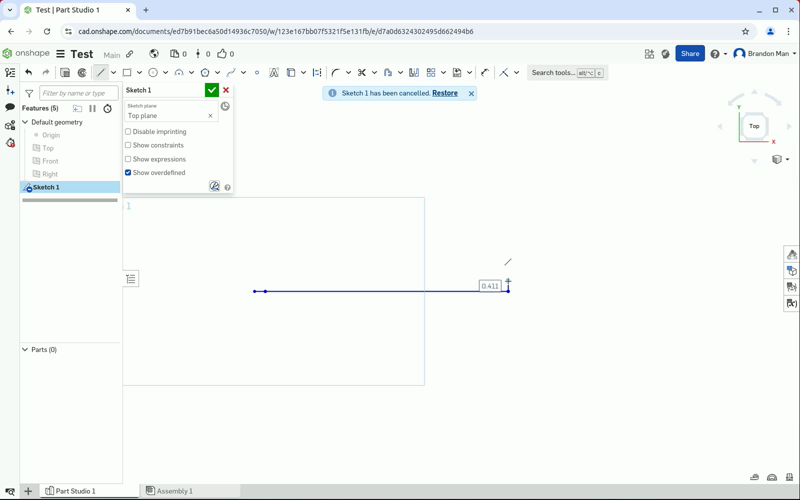
scroll(-6)
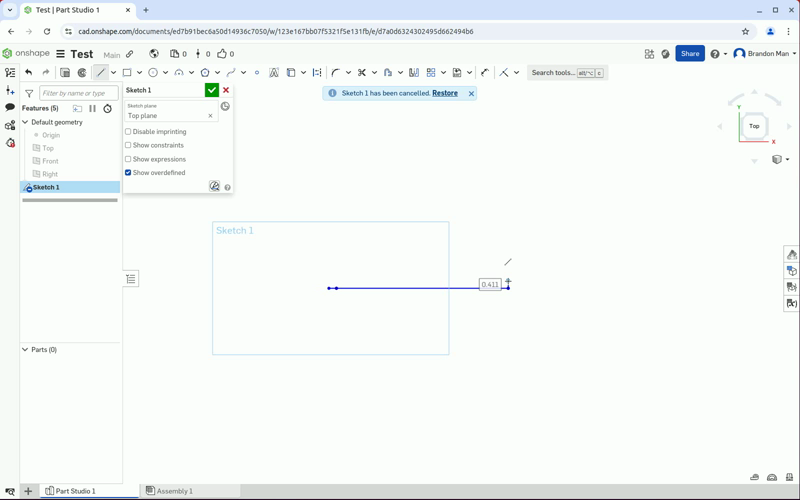
scroll(-6)
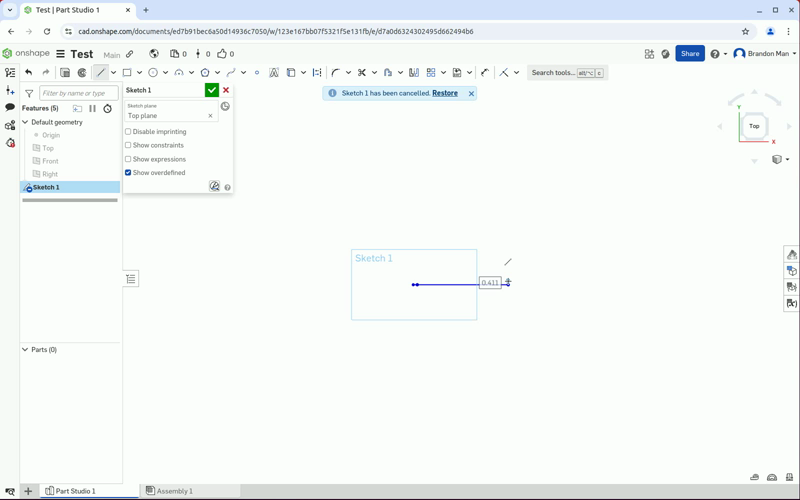
scroll(-6)
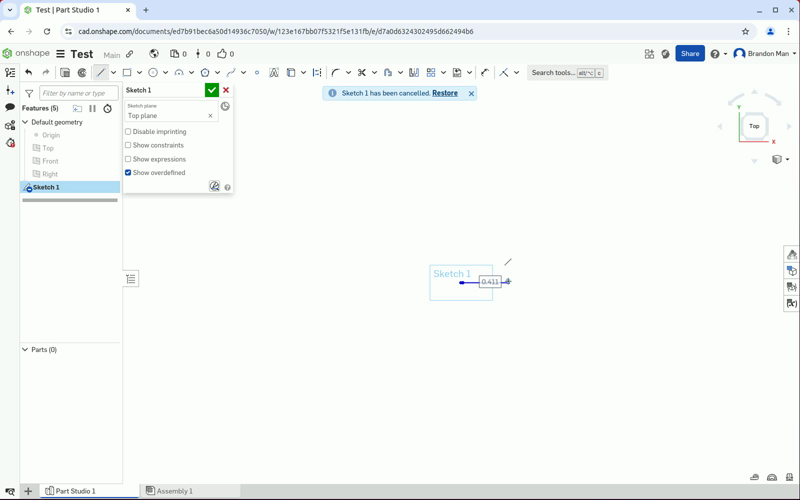
key_up(shift)
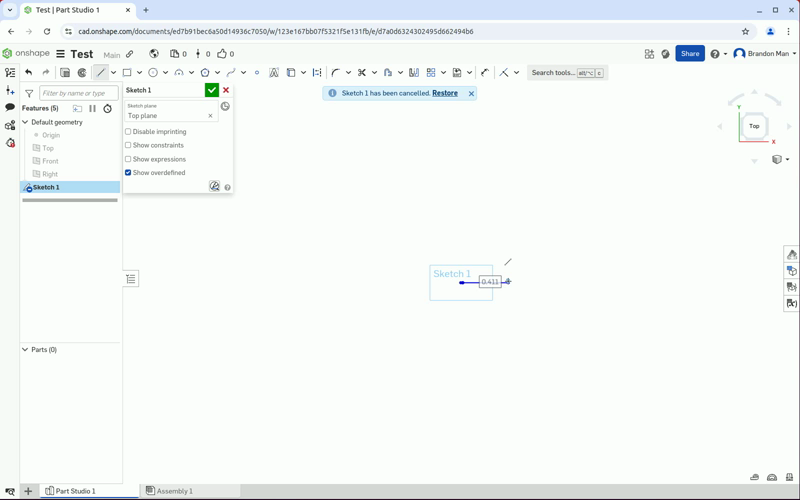
key_down(shift)
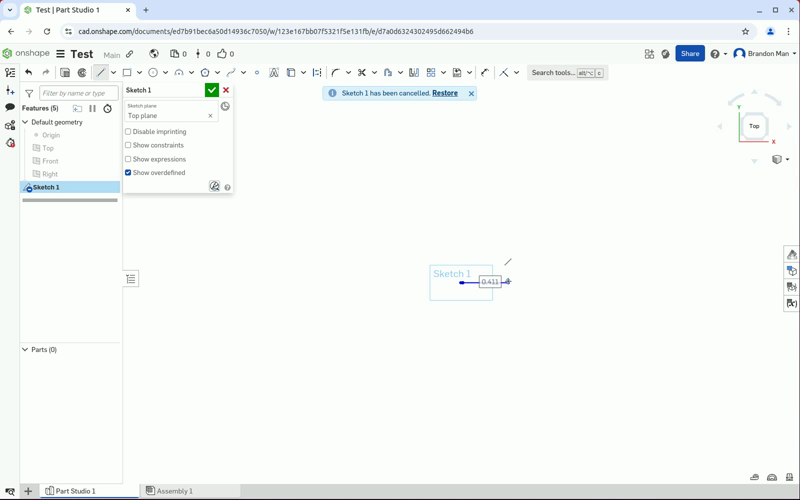
mouse_move(538, 280)
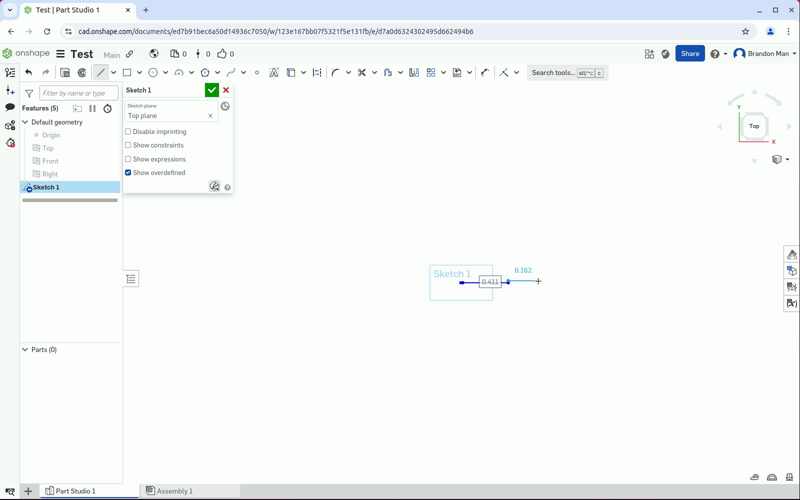
mouse_move(460, 280)
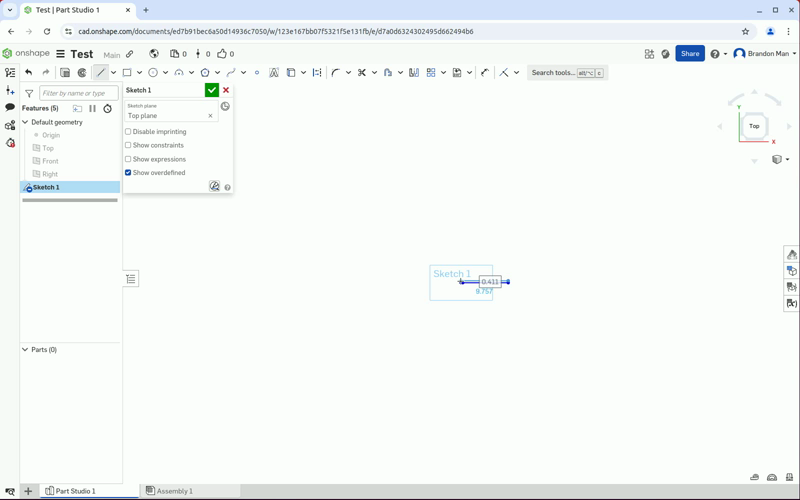
scroll(6)
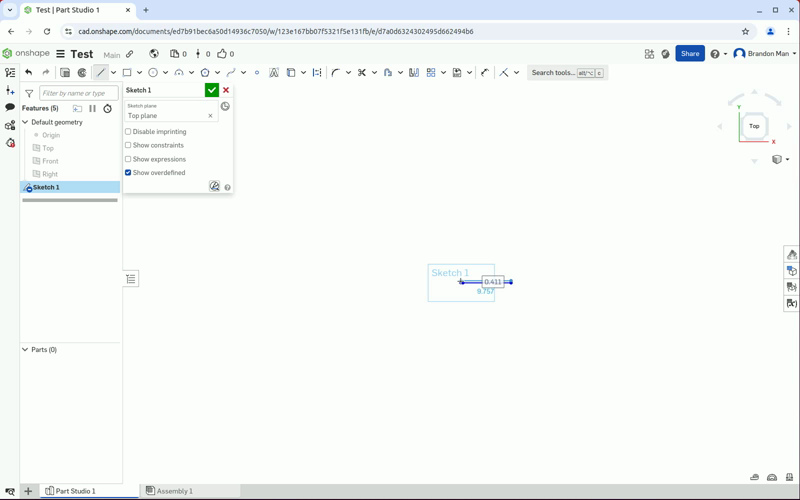
scroll(6)
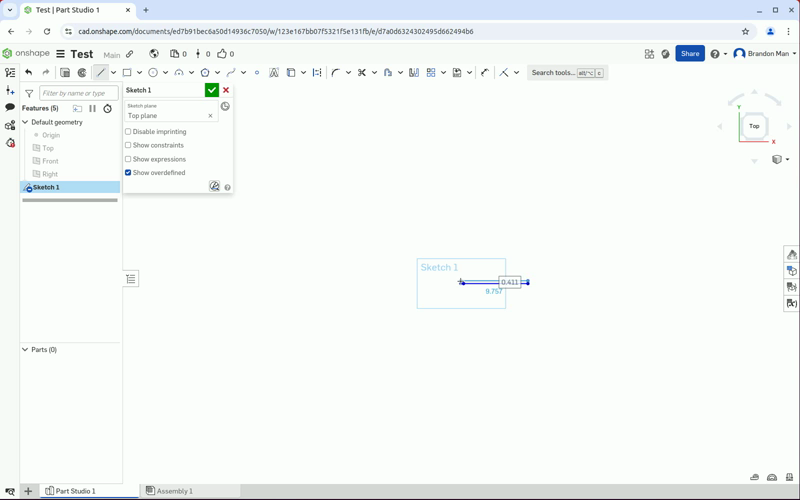
scroll(6)
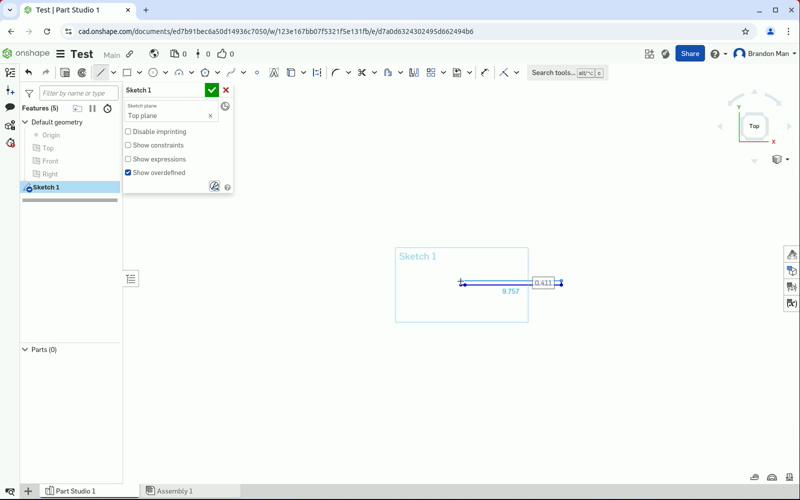
scroll(6)
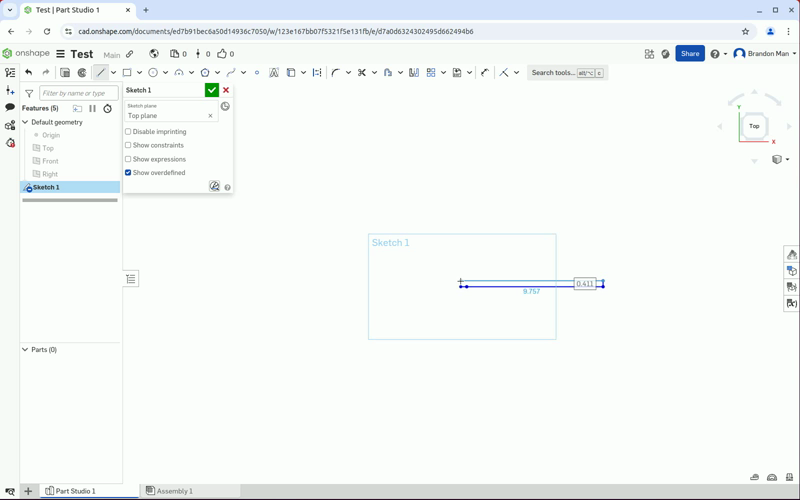
scroll(6)
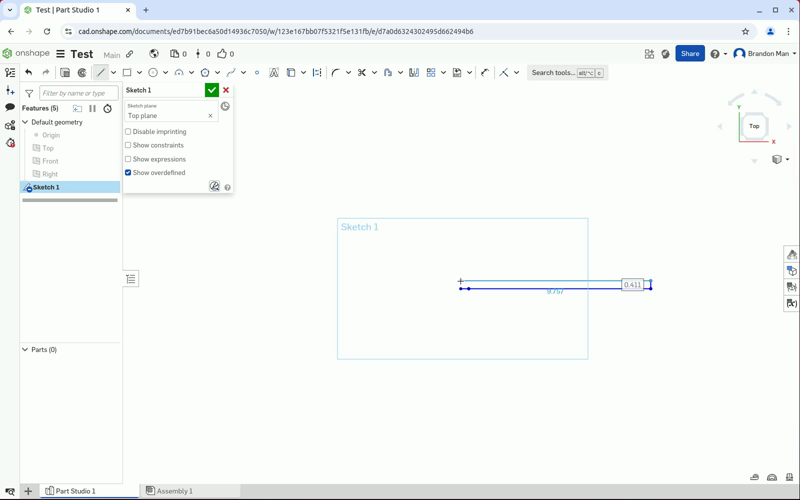
scroll(6)
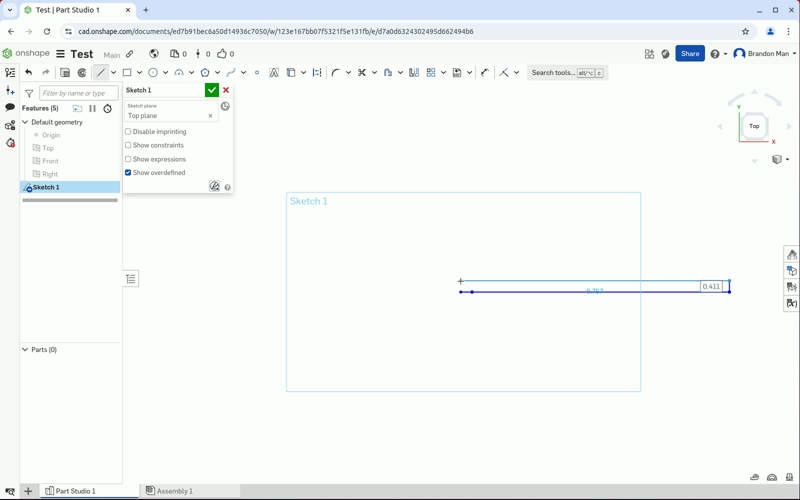
scroll(6)
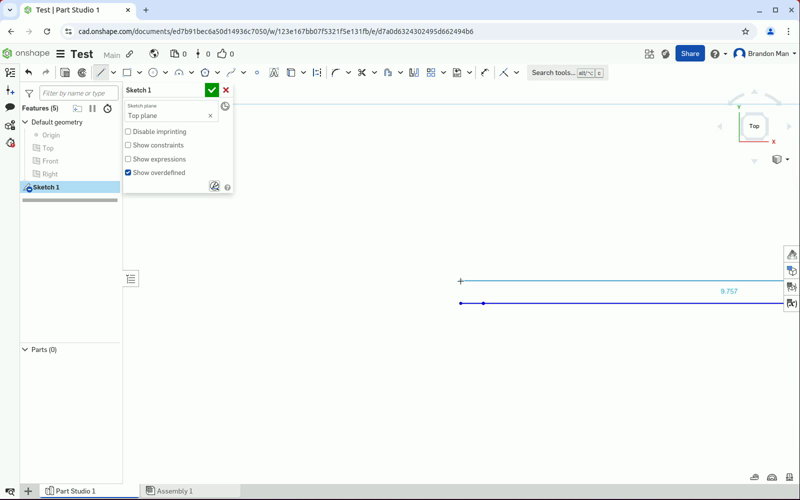
click(460, 280)
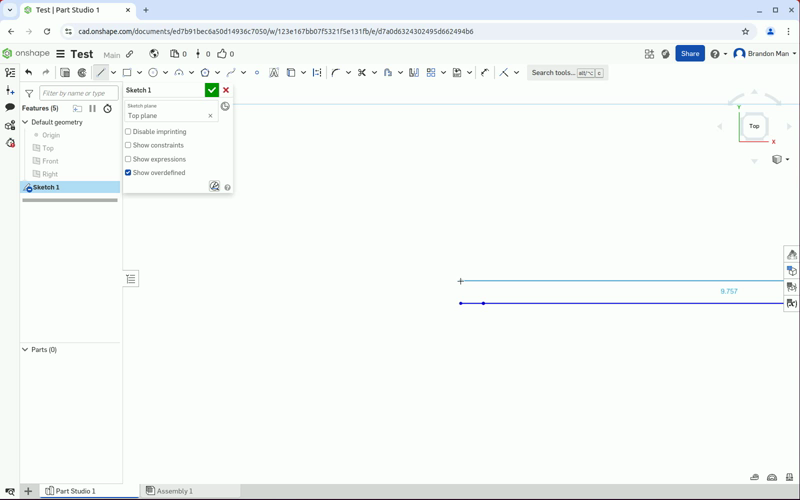
scroll(-6)
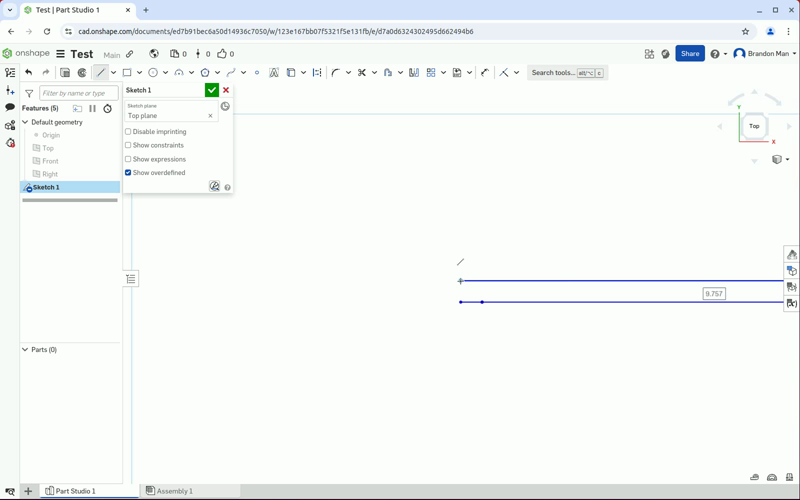
scroll(-6)
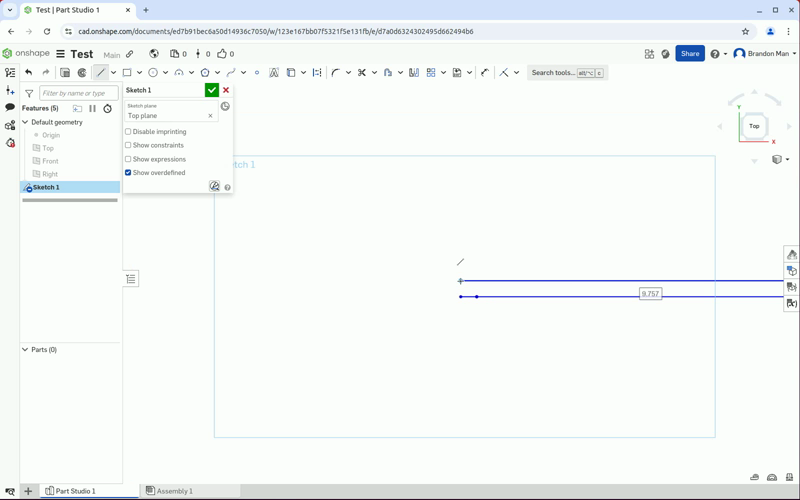
scroll(-6)
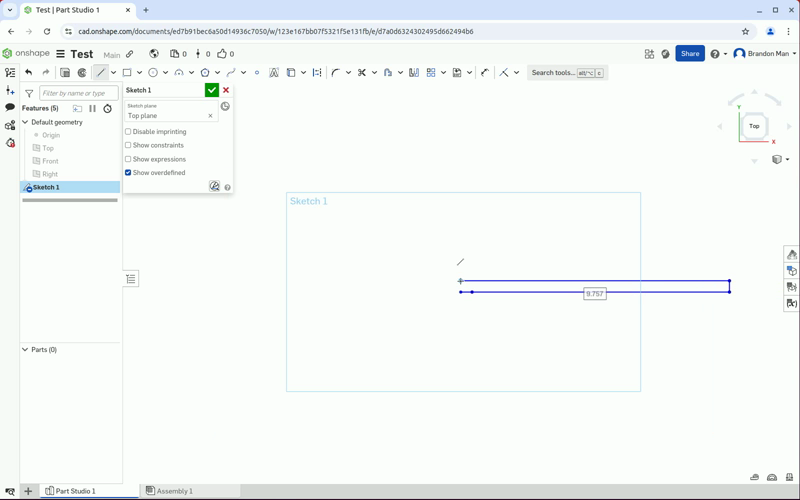
scroll(-6)
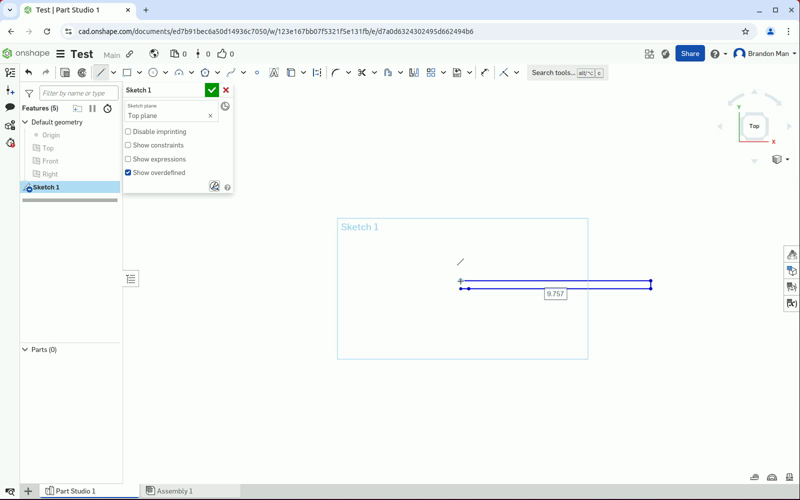
scroll(-6)
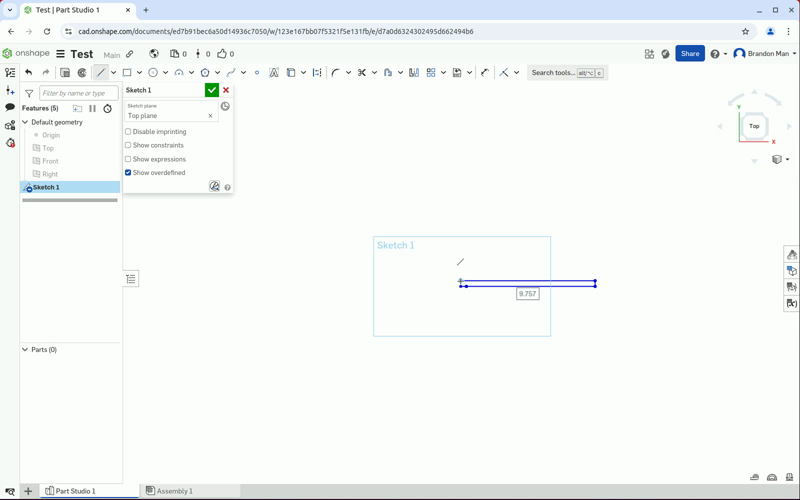
scroll(-6)
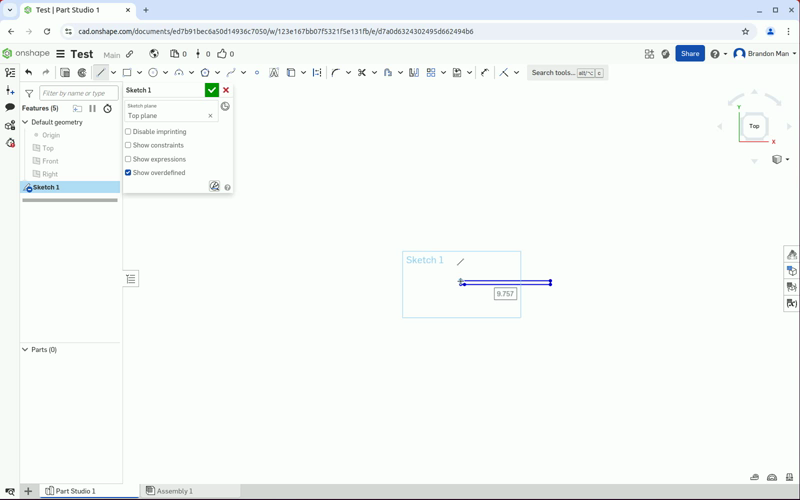
scroll(-6)
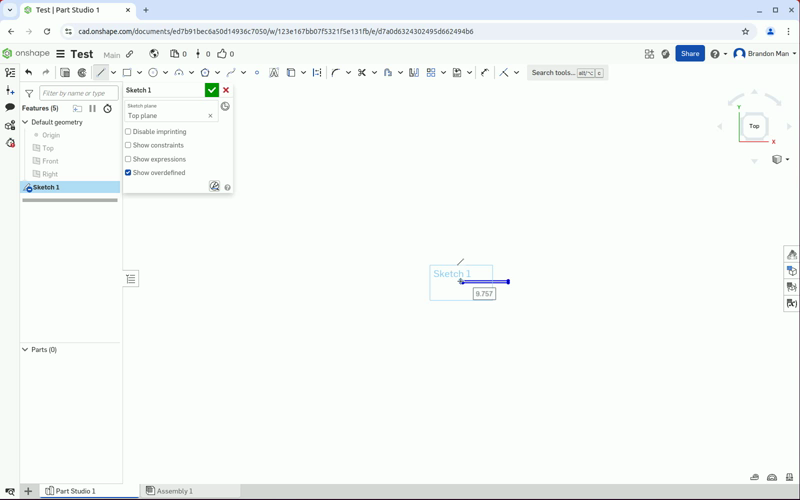
key_up(shift)
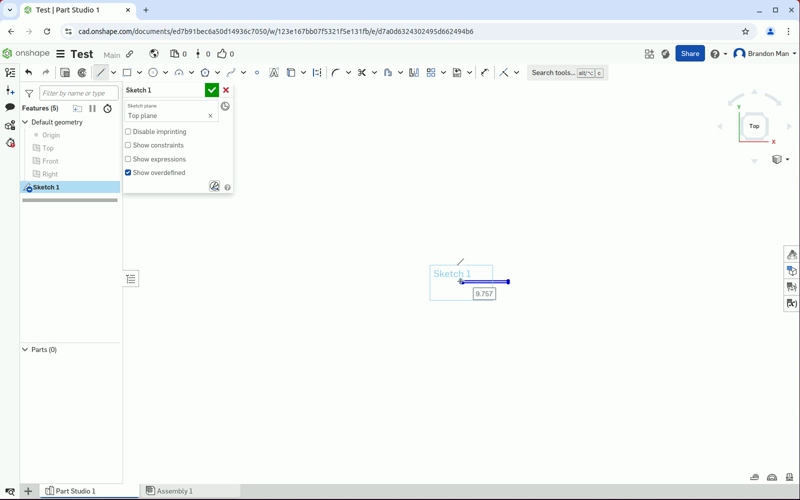
mouse_move(490, 280)
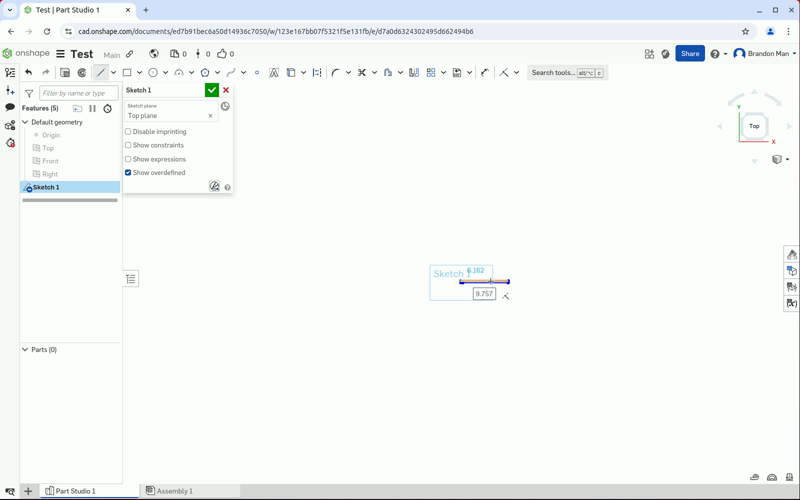
key_down(shift)
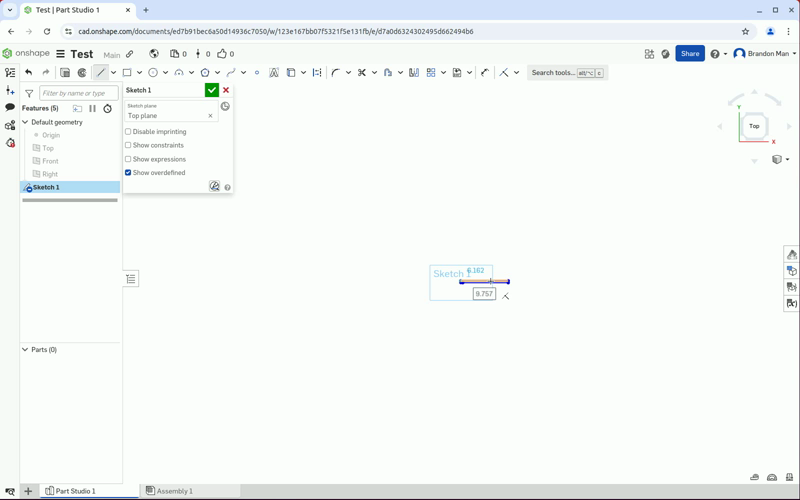
mouse_move(460, 282)
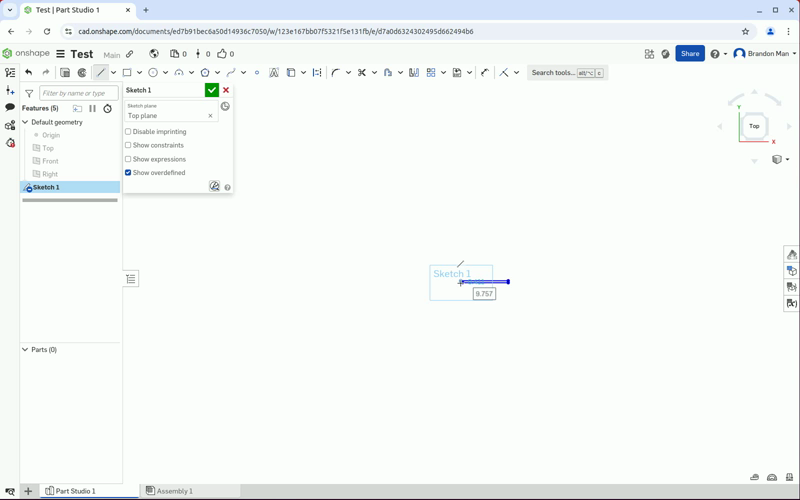
scroll(6)
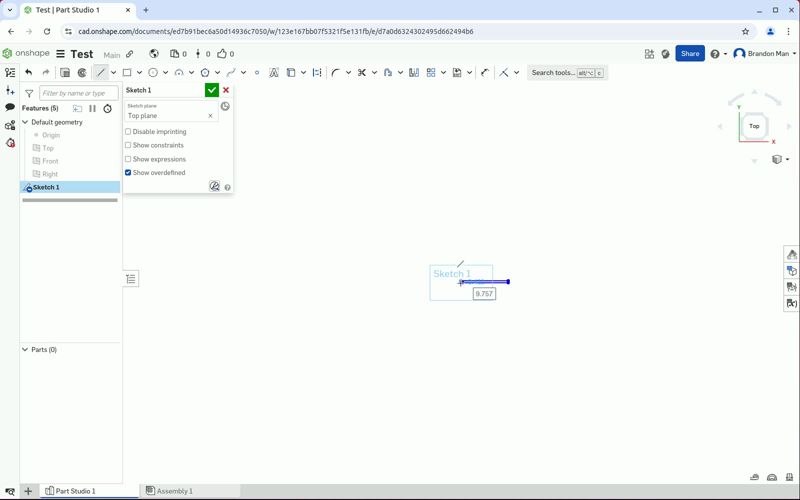
scroll(6)
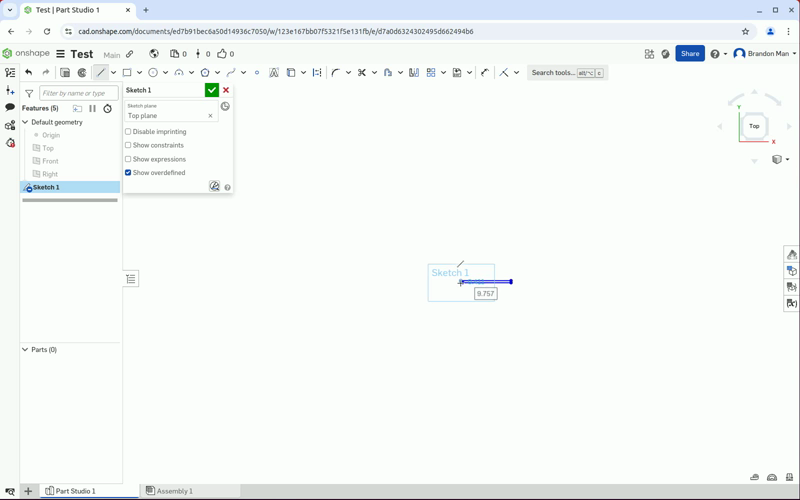
scroll(6)
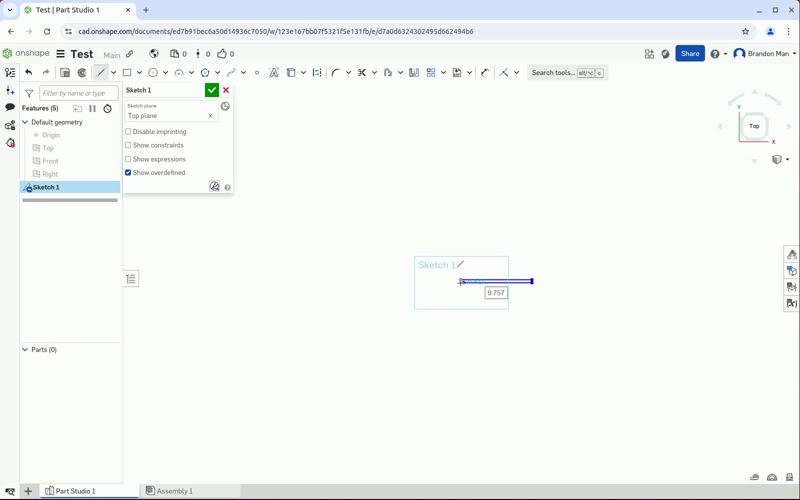
scroll(6)
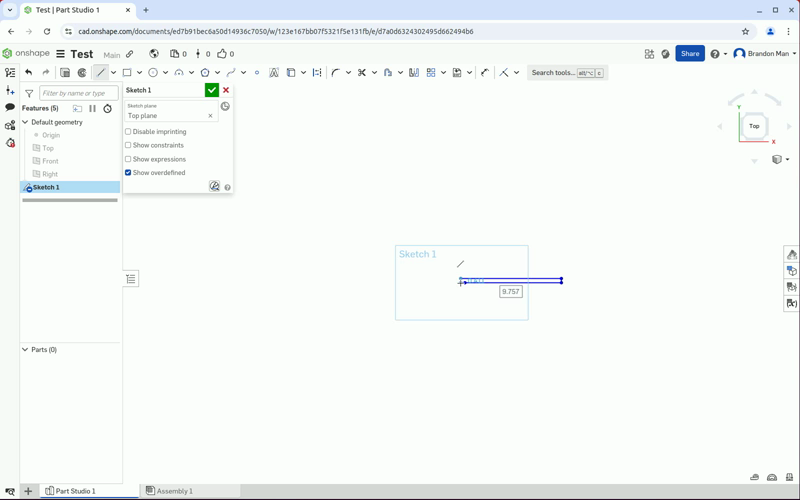
scroll(6)
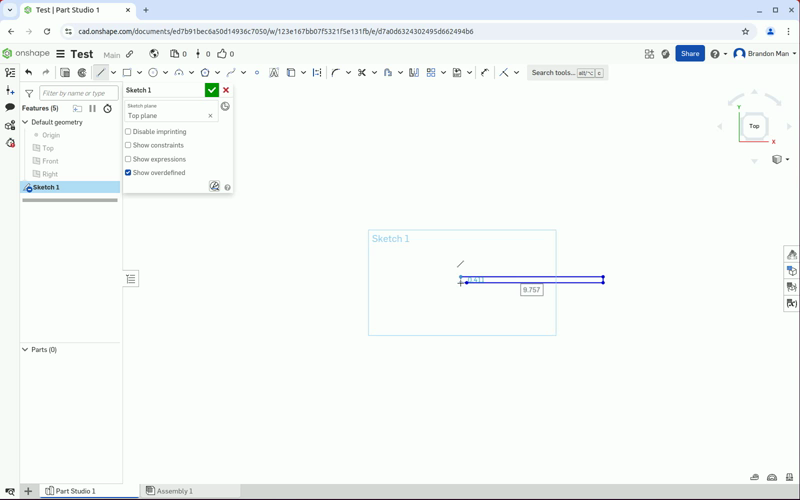
scroll(6)
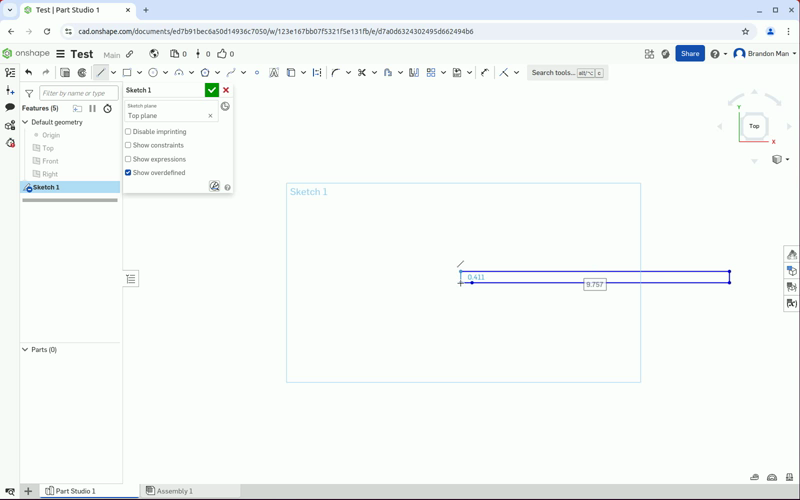
scroll(6)
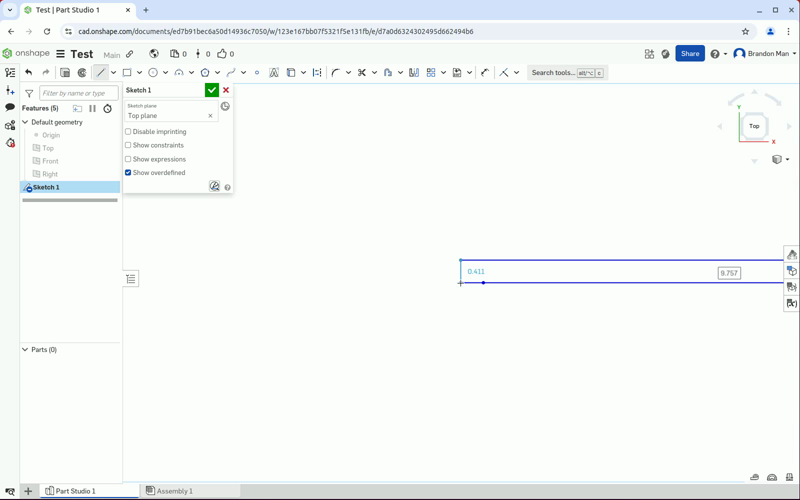
key_up(shift)
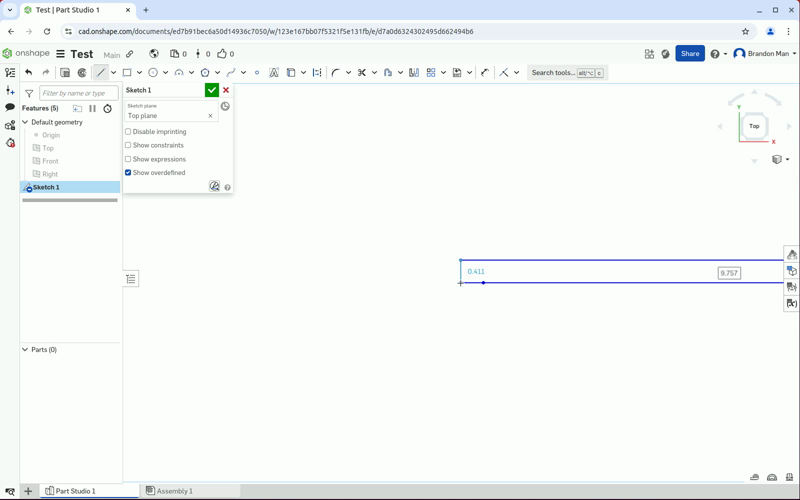
click(460, 282)
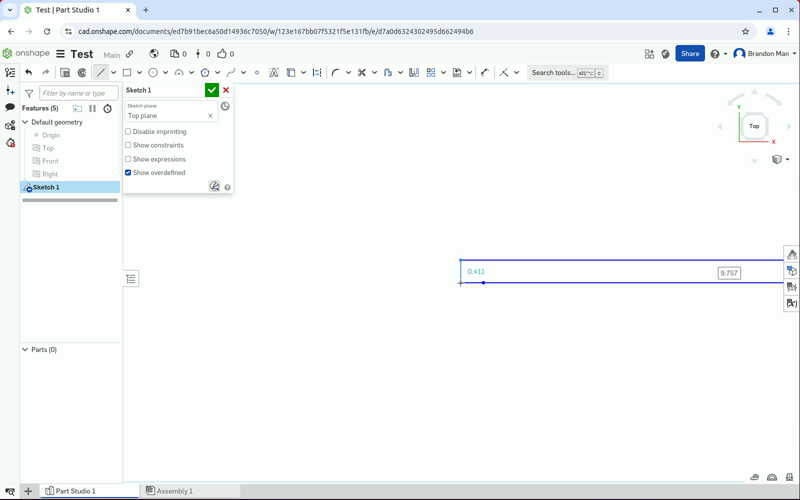
scroll(-6)
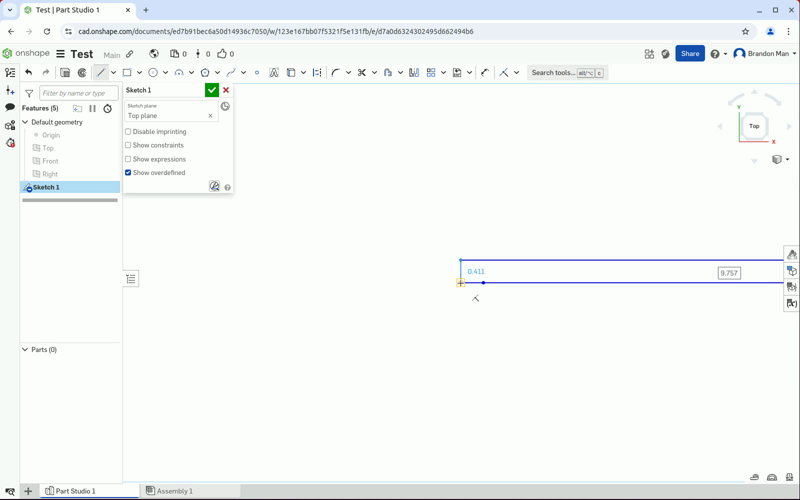
scroll(-6)
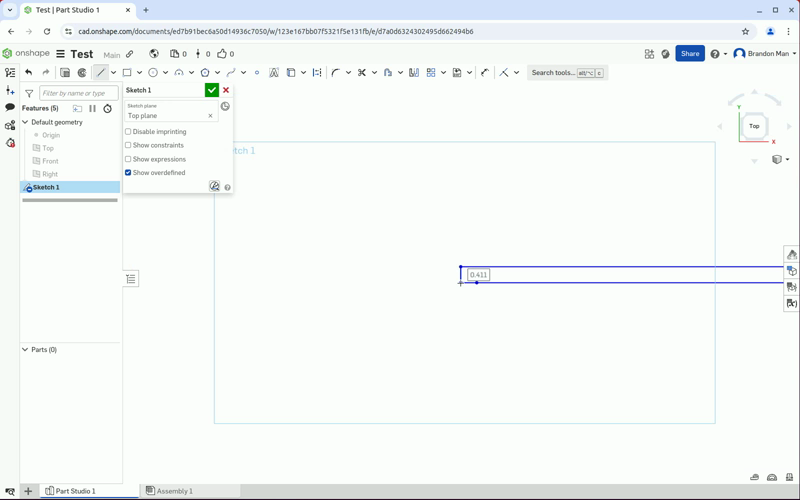
scroll(-6)
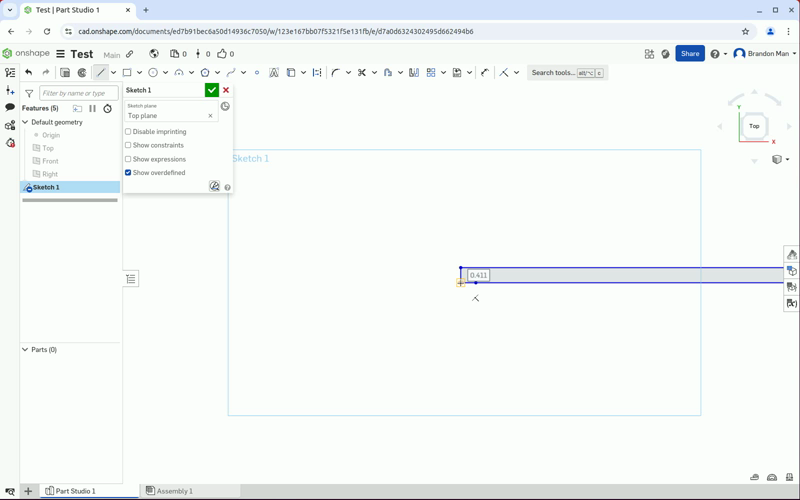
scroll(-6)
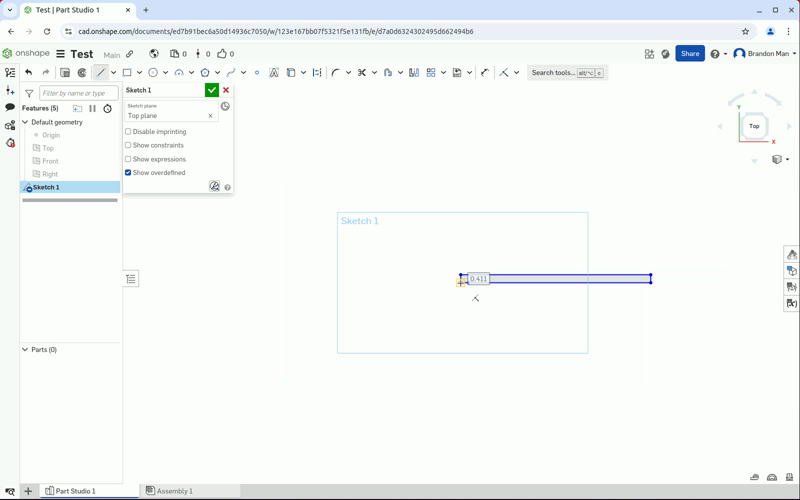
scroll(-6)
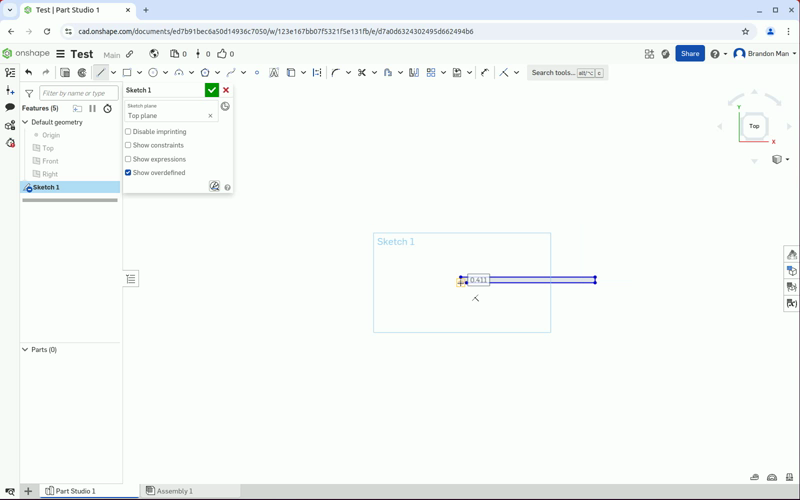
scroll(-6)
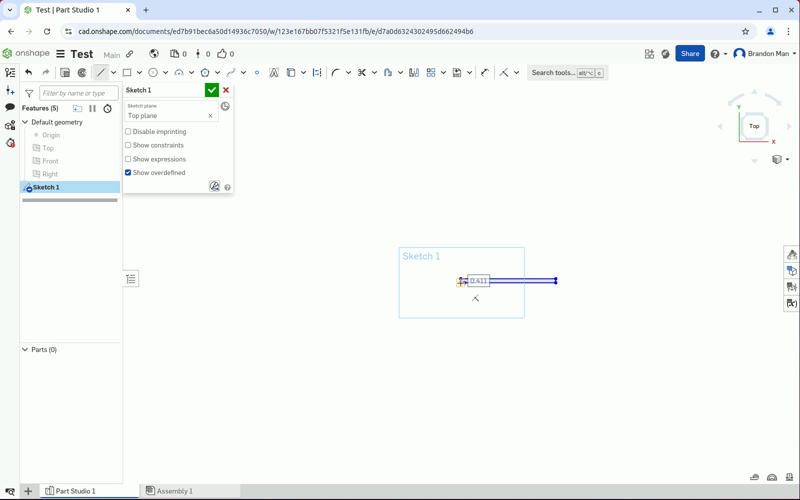
scroll(-6)
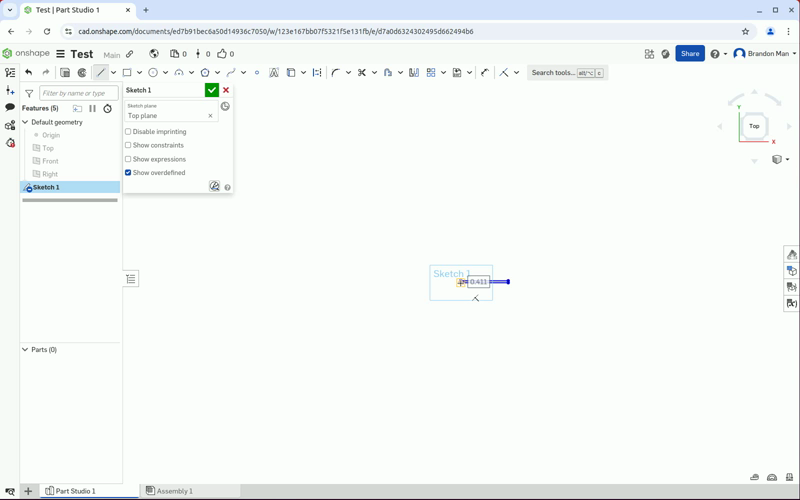
key(esc)
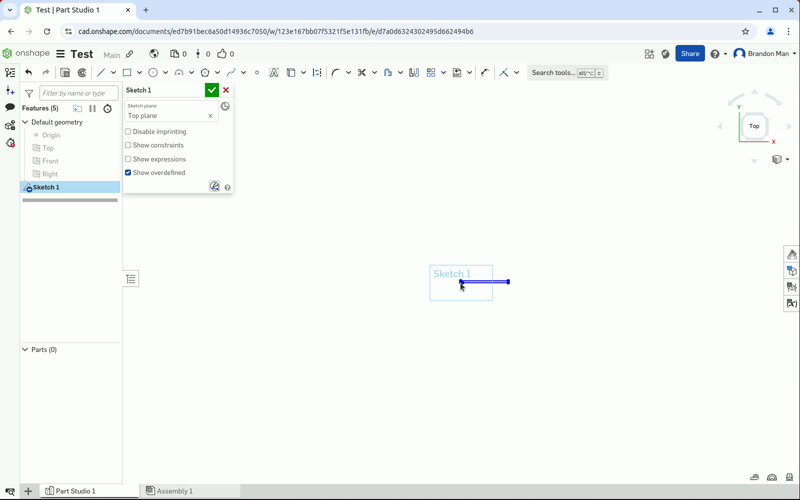
mouse_move(488, 281)
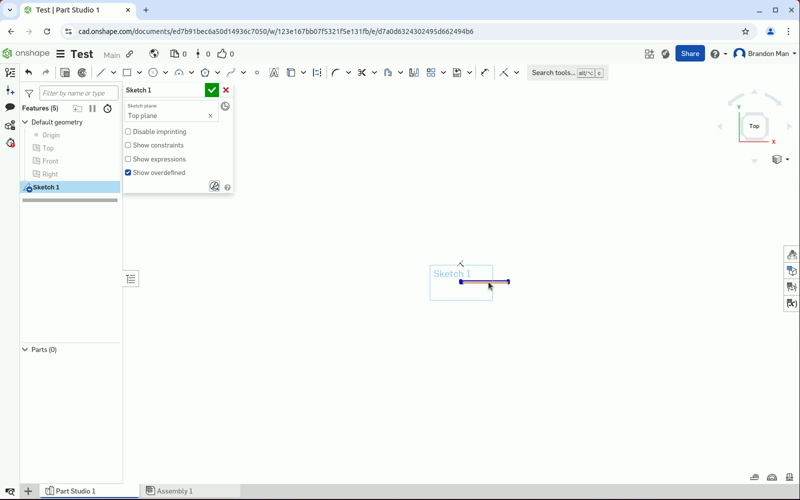
scroll(6)
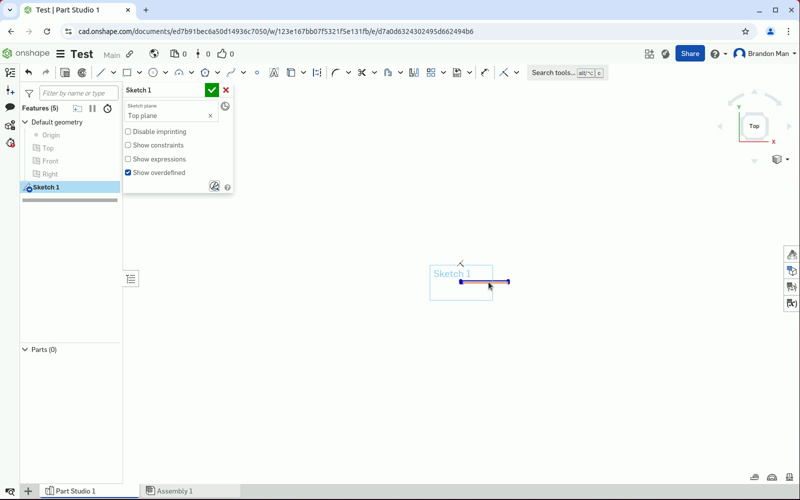
scroll(6)
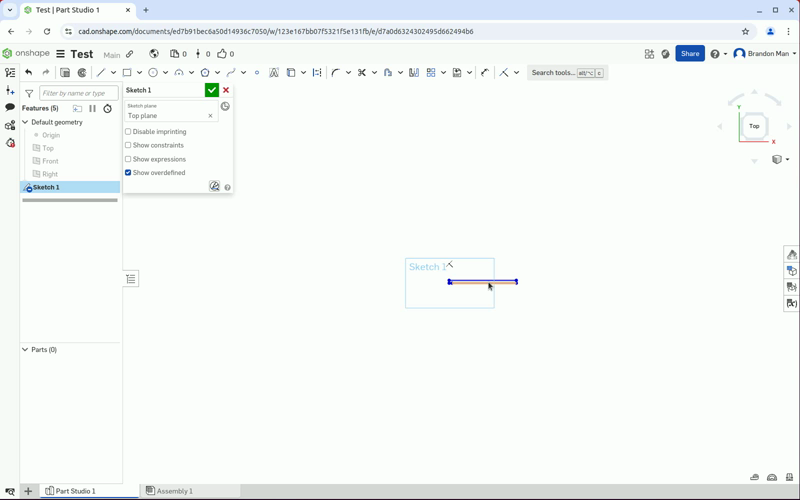
scroll(6)
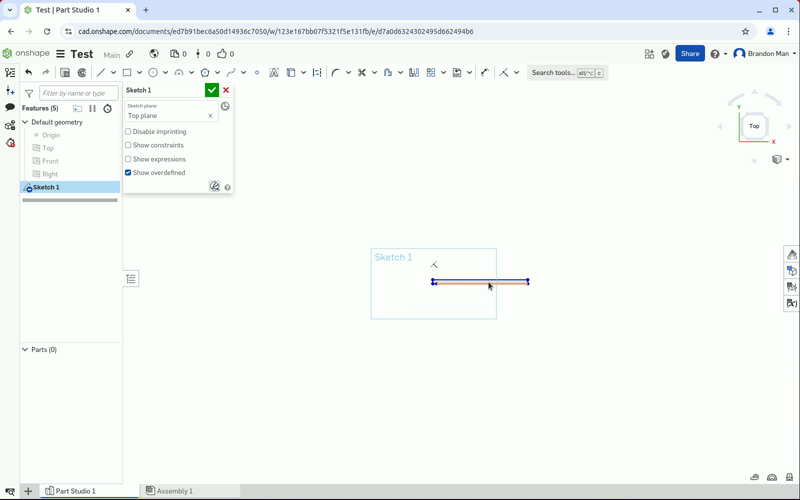
scroll(6)
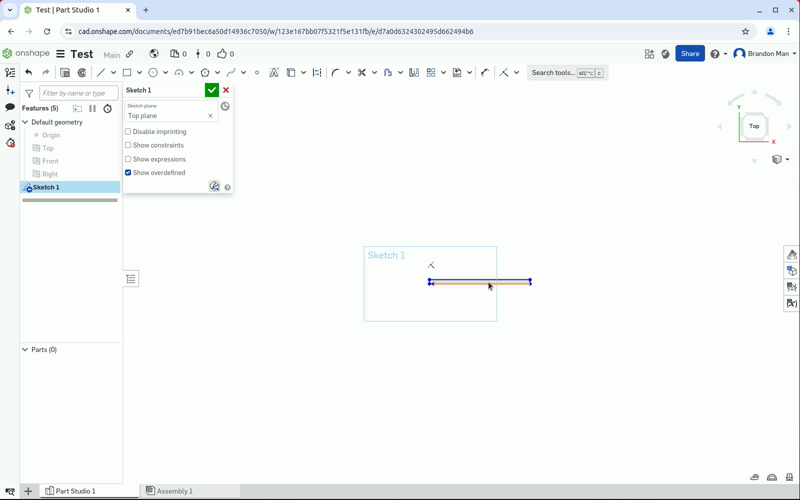
scroll(6)
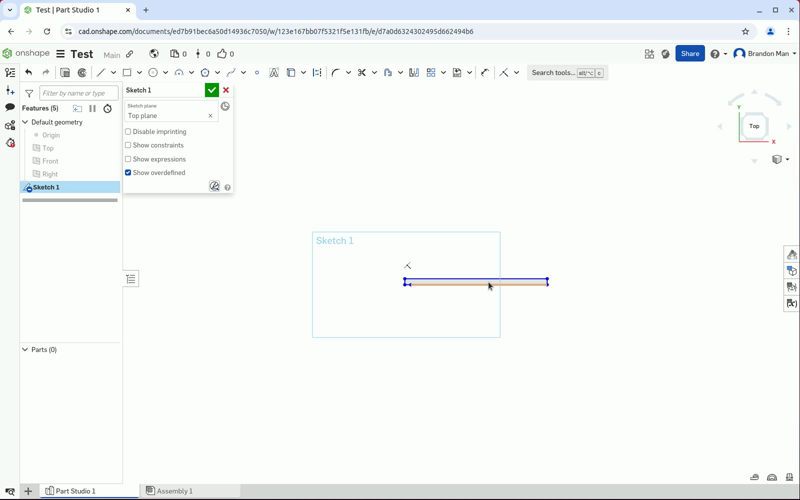
scroll(6)
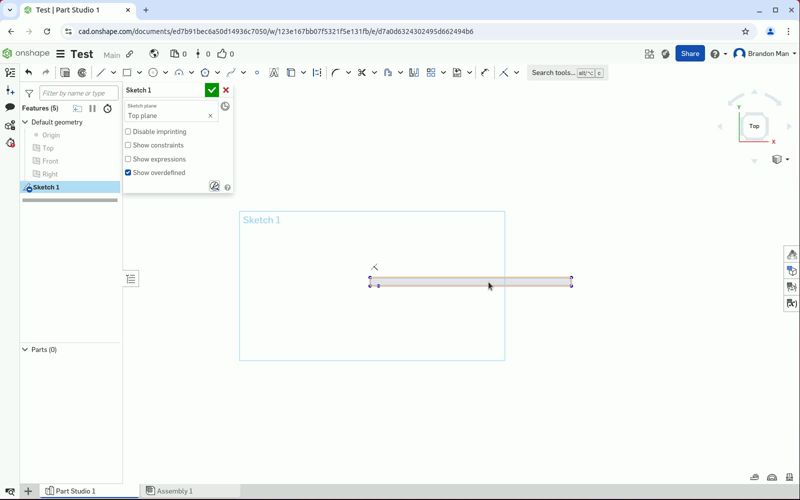
scroll(6)
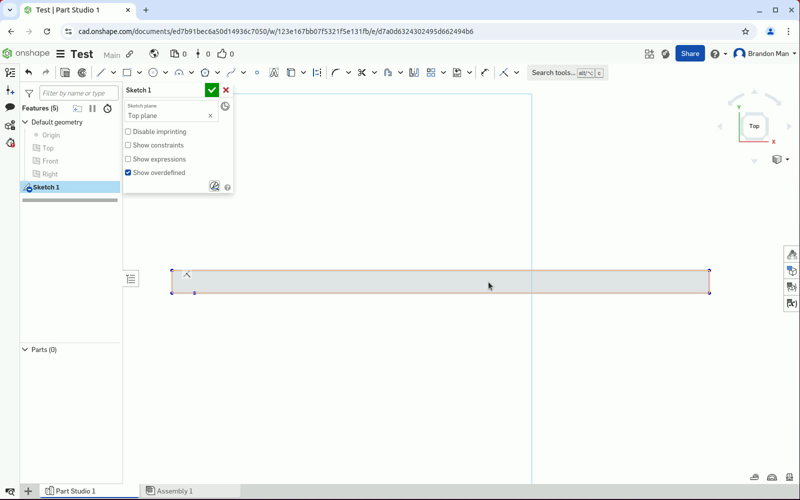
click(488, 281)
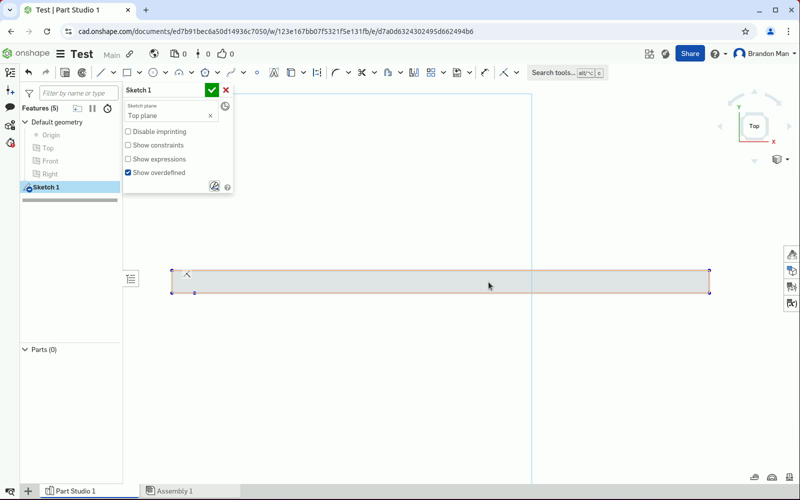
scroll(-6)
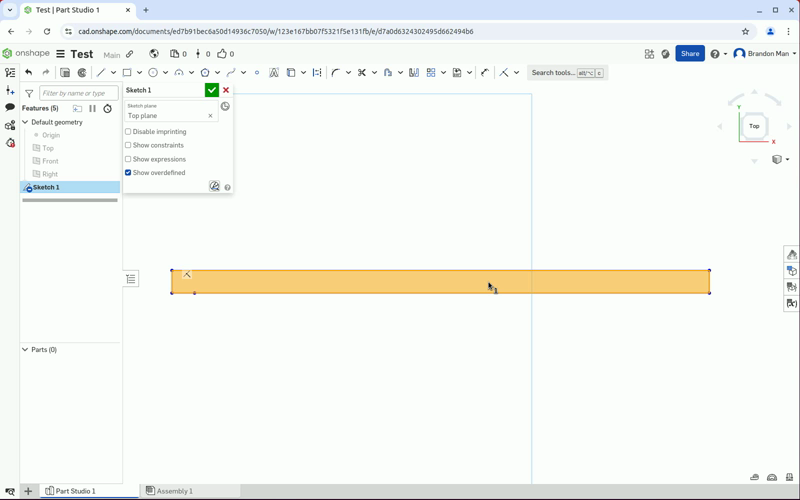
scroll(-6)
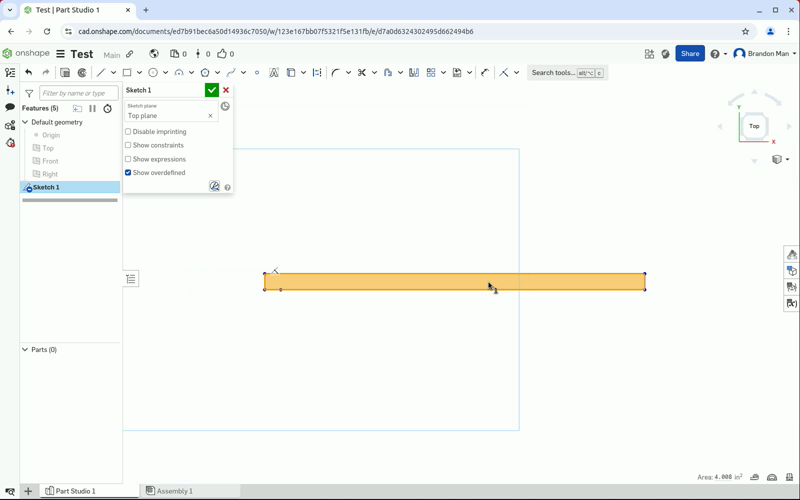
scroll(-6)
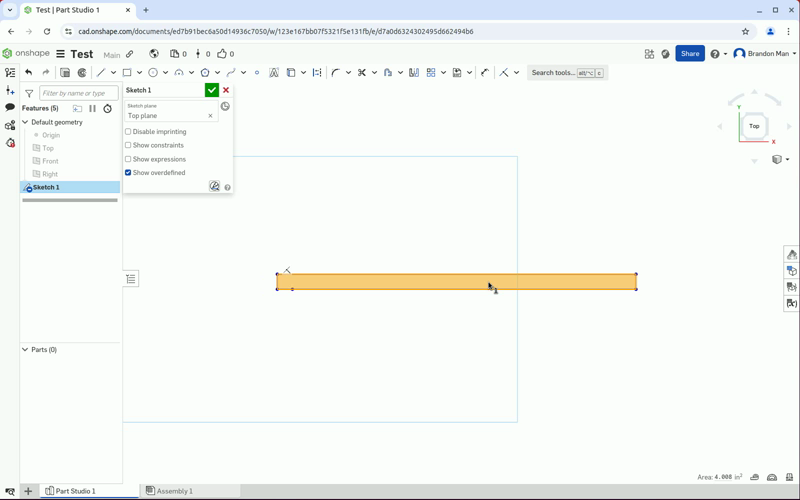
scroll(-6)
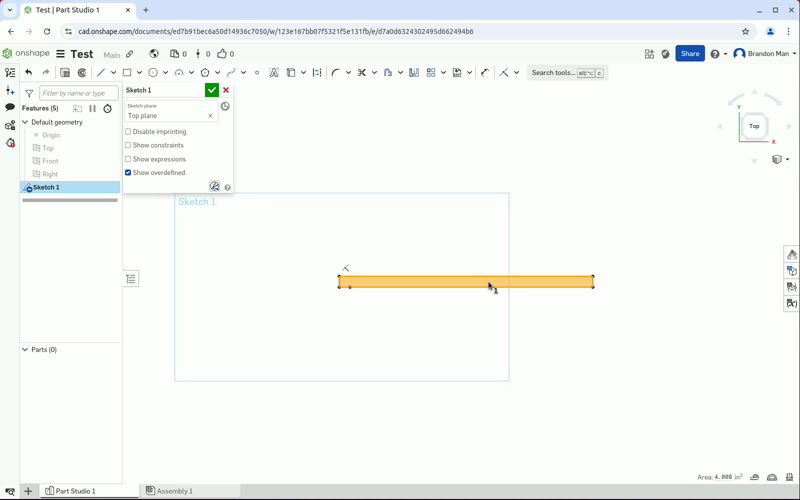
scroll(-6)
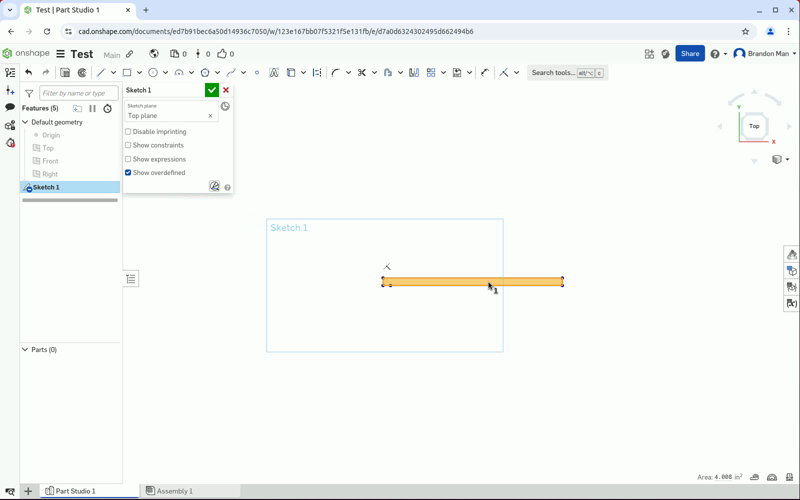
scroll(-6)
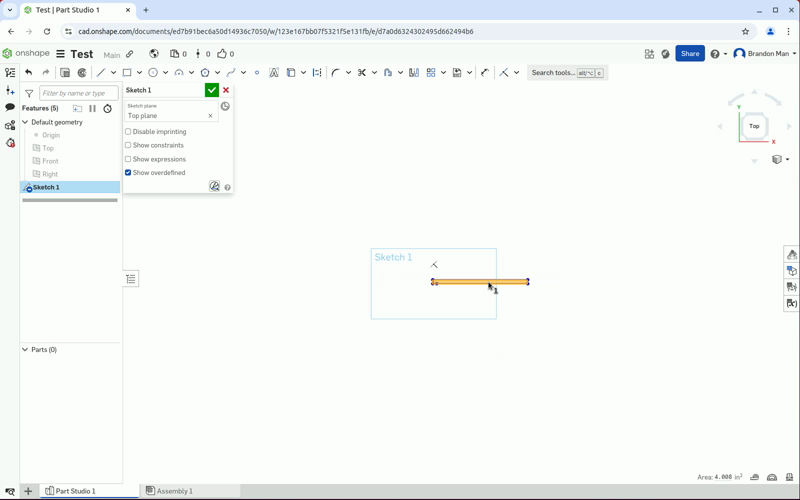
scroll(-6)
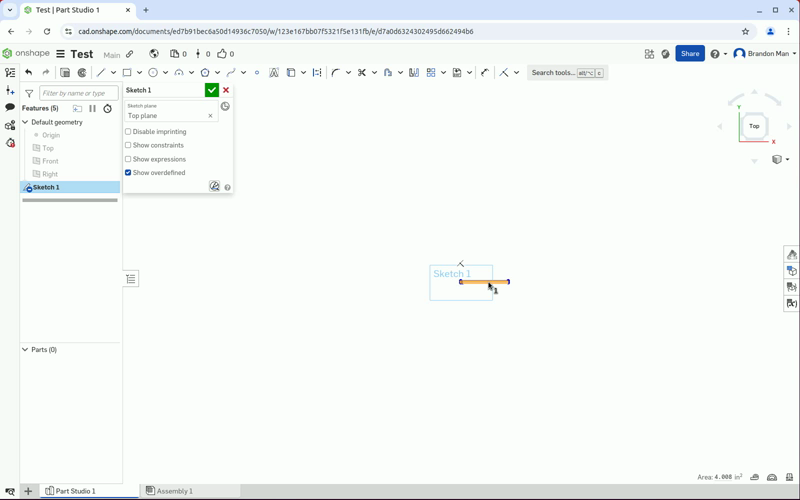
mouse_move(73, 352)
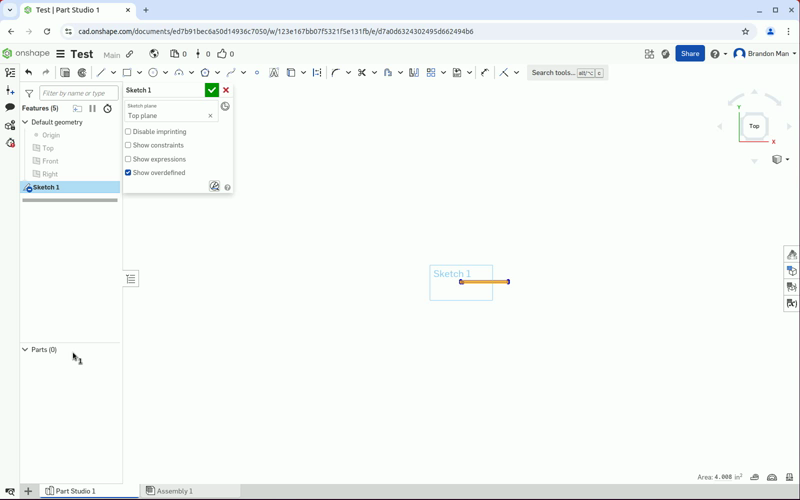
key(shift+y)
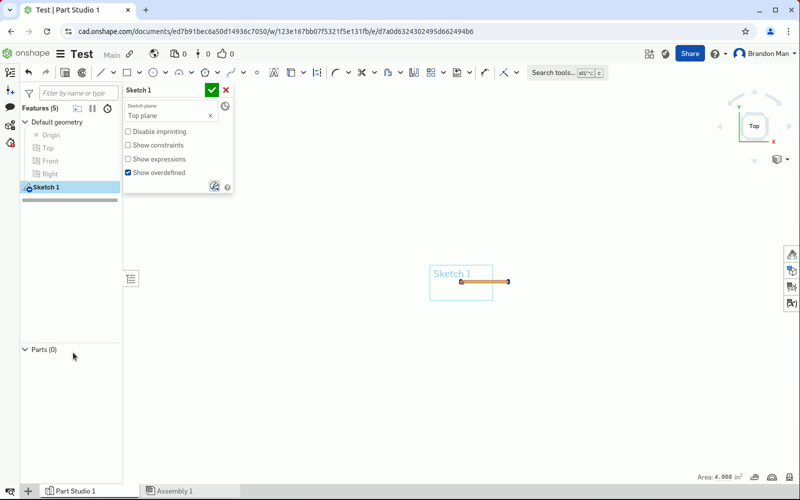
key(shift+e)
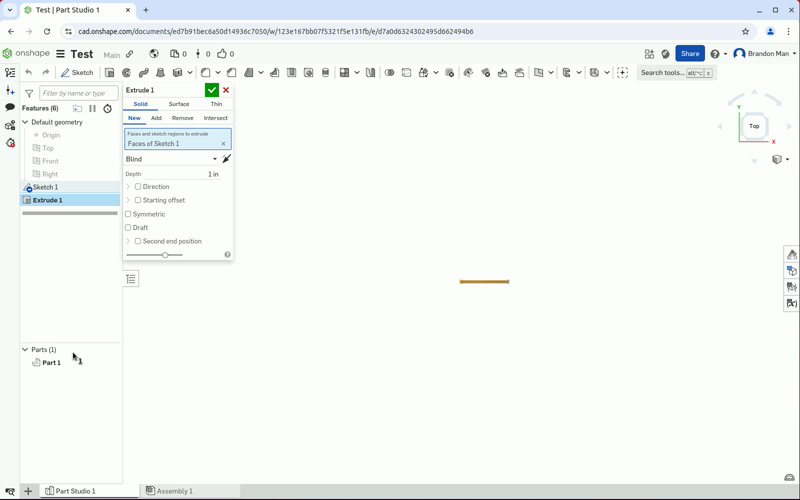
mouse_move(143, 106)
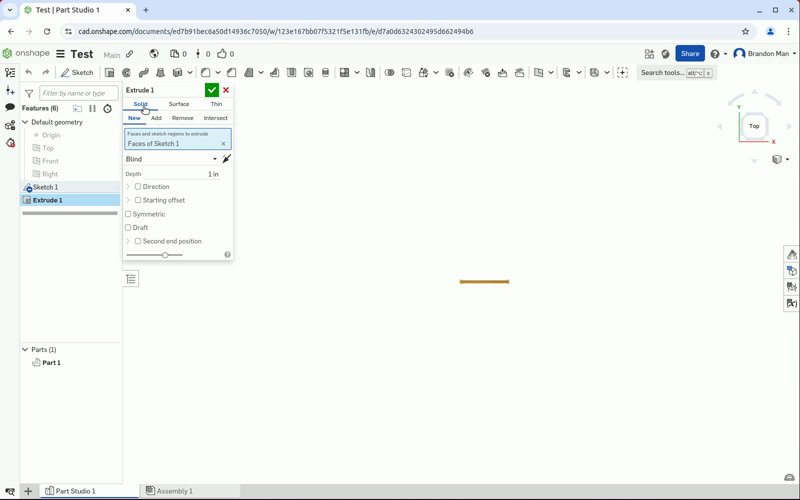
click(143, 106)
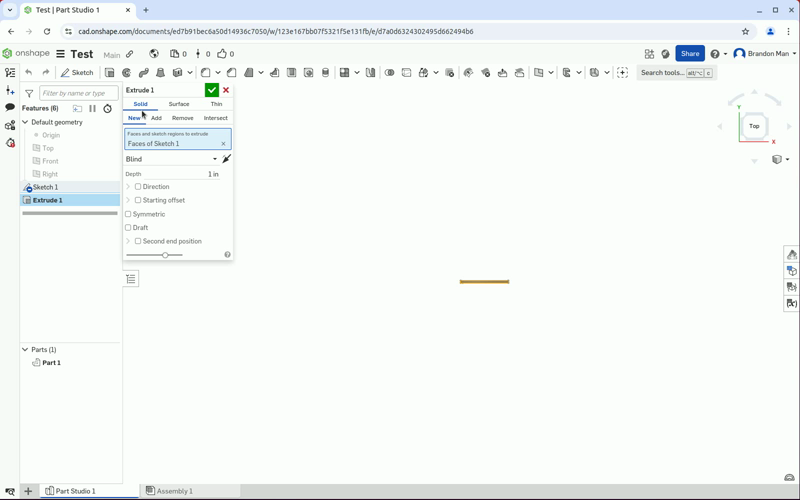
mouse_move(137, 120)
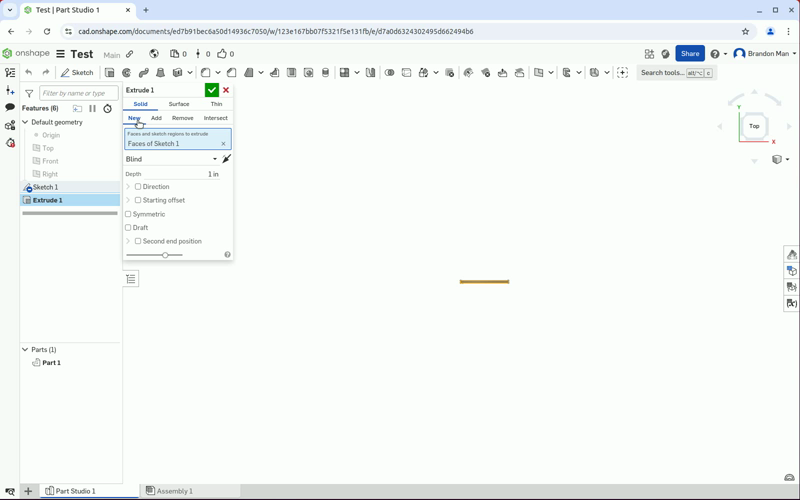
click(137, 120)
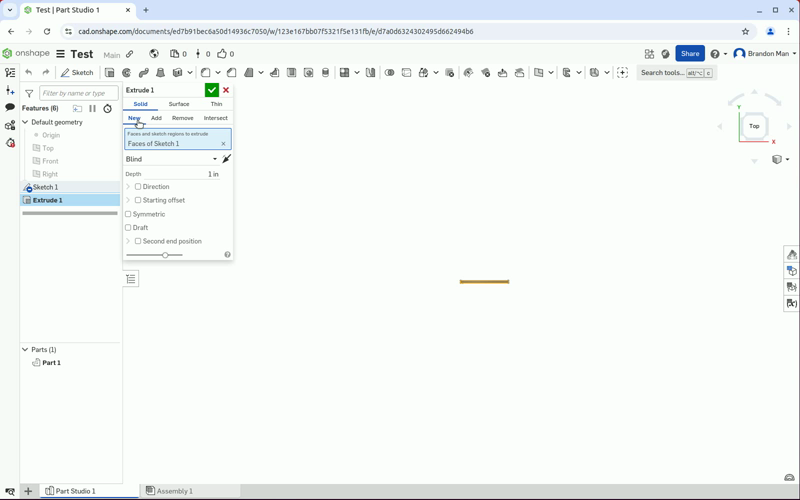
key(tab, 4)
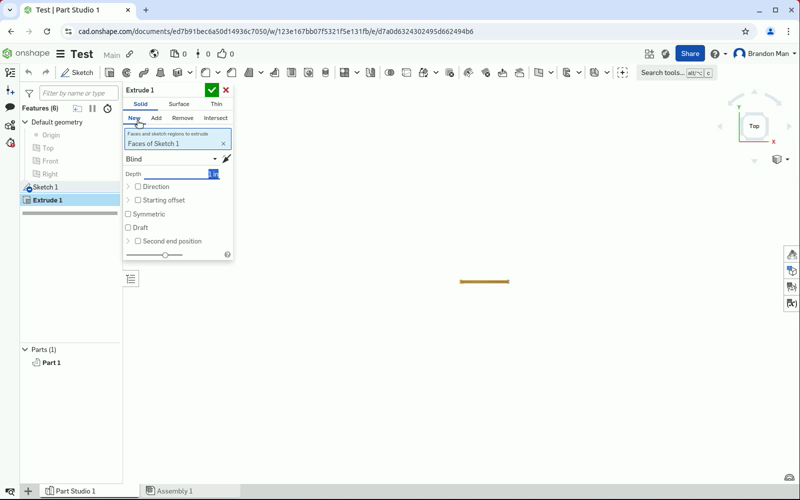
text(23.108)
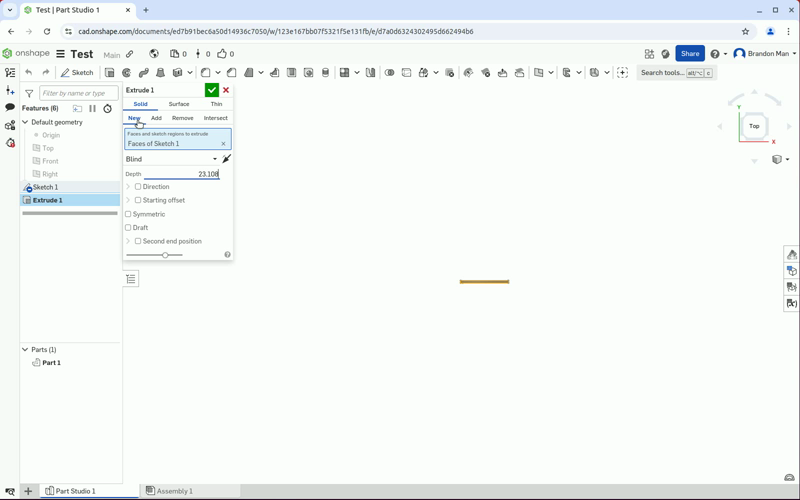
key(enter)
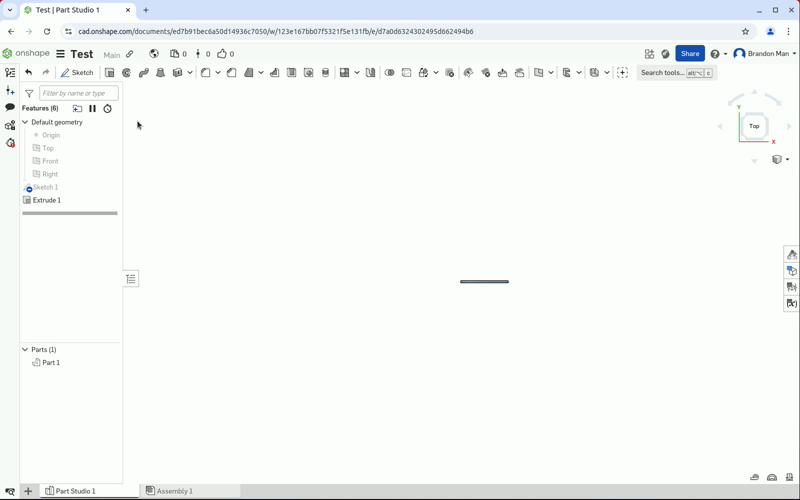
key(shift+h)
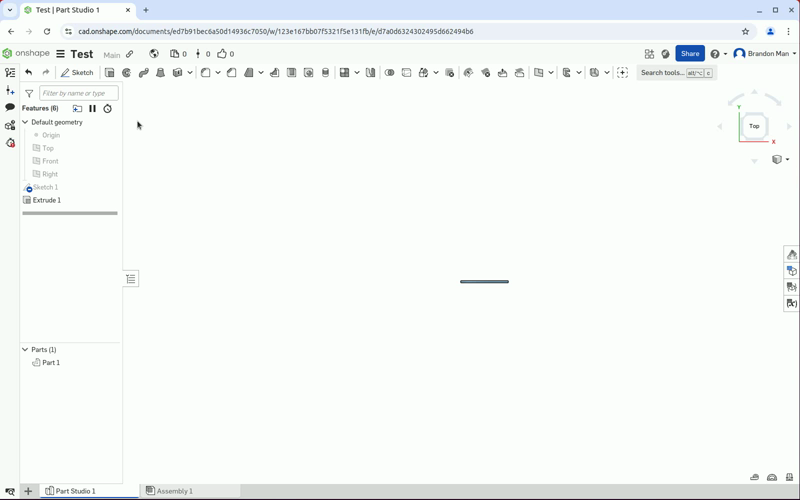
key(shift+h)
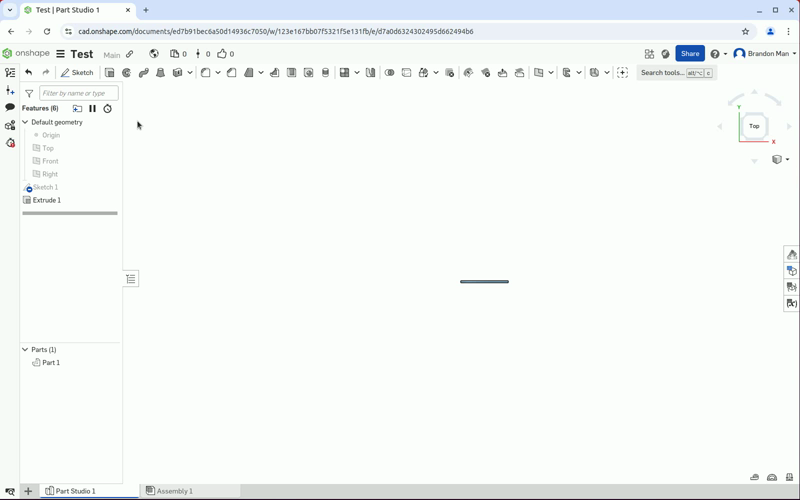
mouse_move(73, 189)
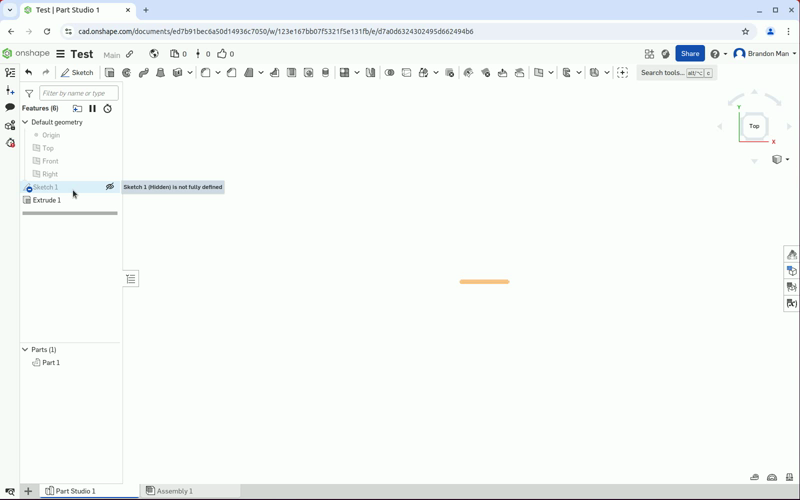
click(73, 189)
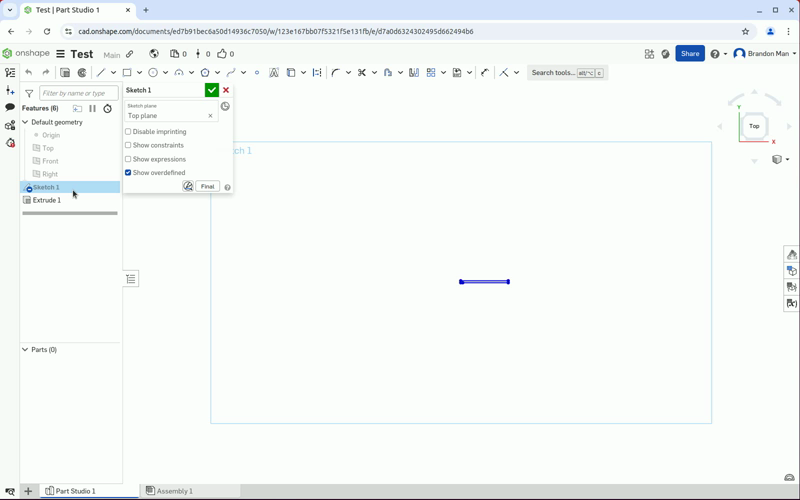
mouse_move(229, 92)
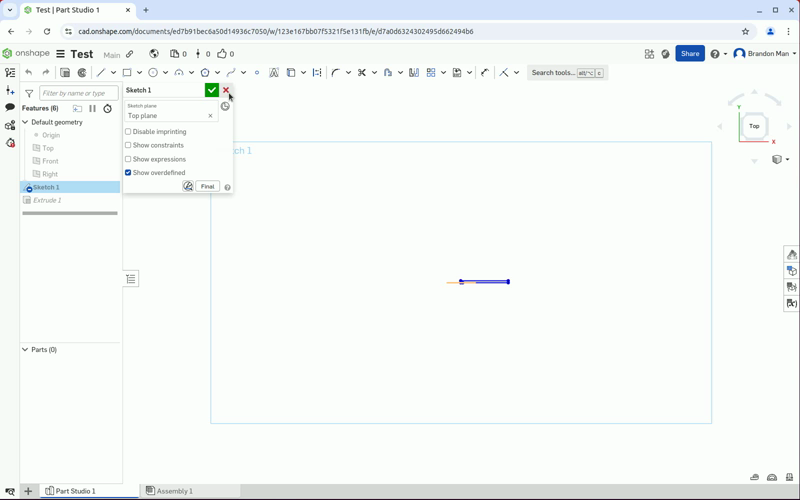
click(229, 92)
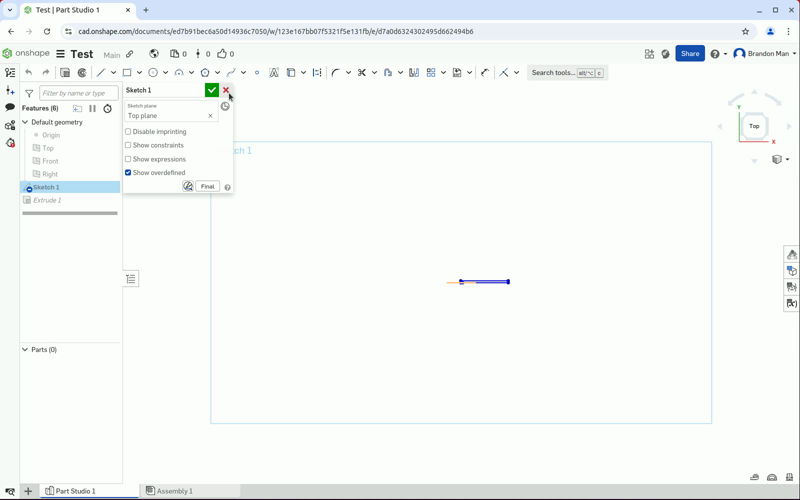
key(shift+s)
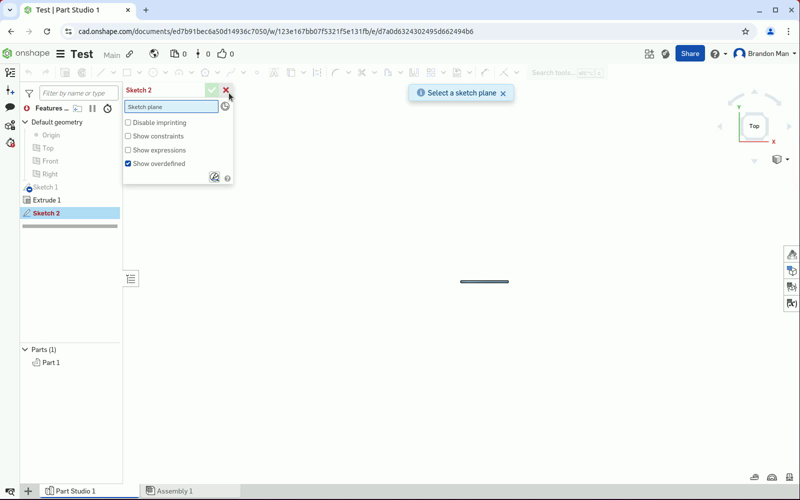
mouse_move(73, 150)
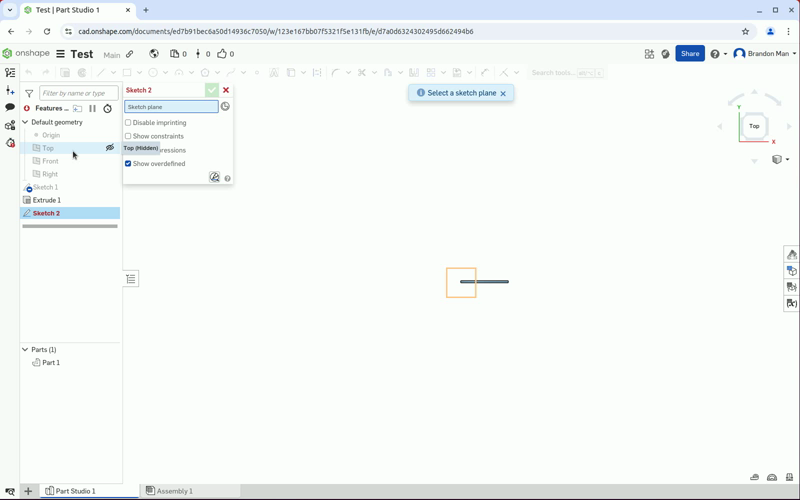
click(73, 150)
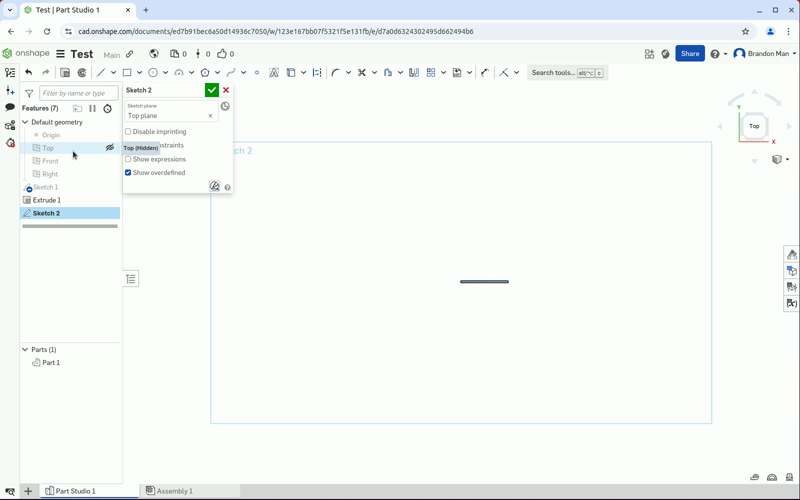
mouse_move(73, 352)
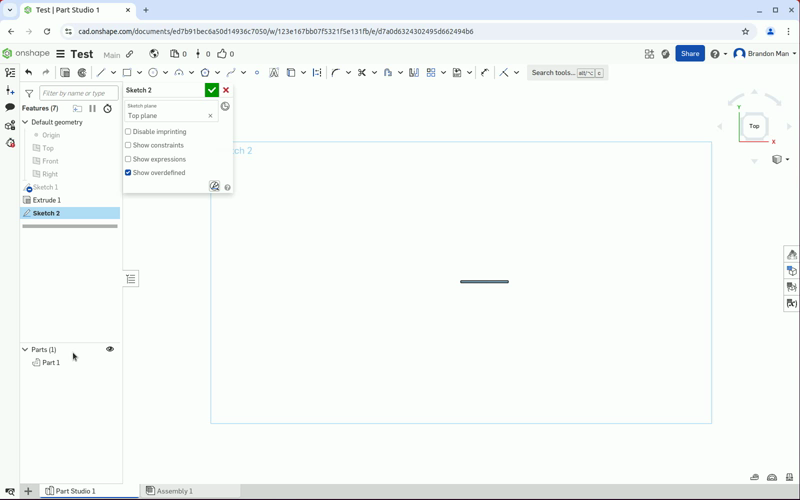
key(y)
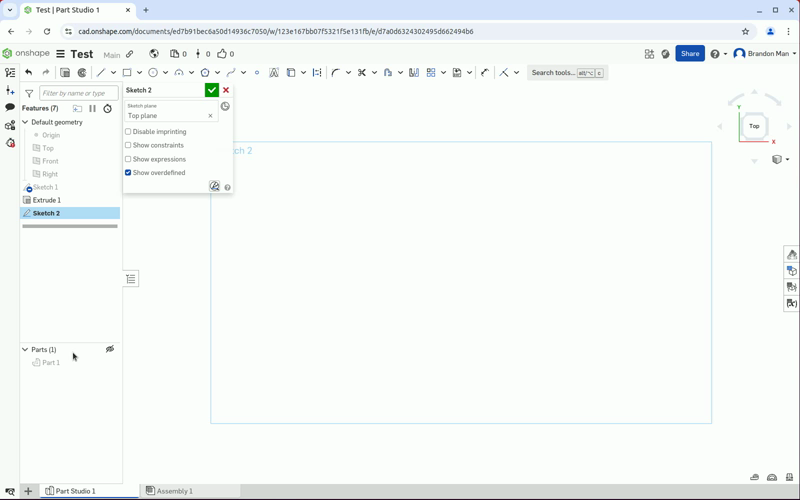
key(l)
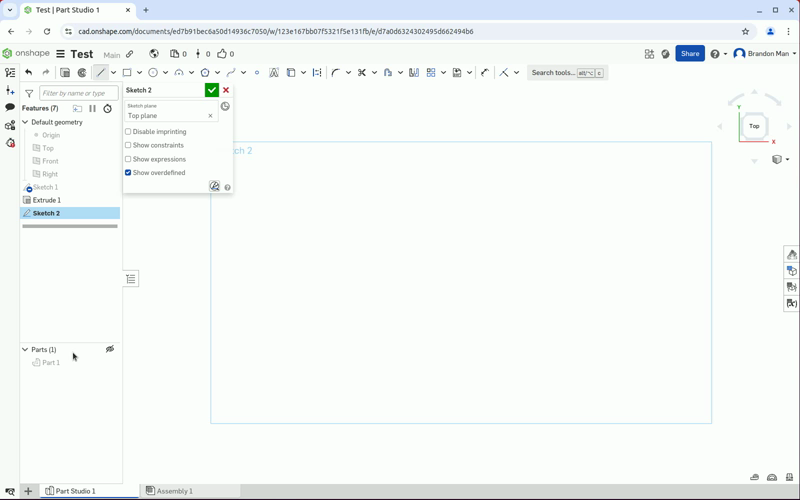
key_down(shift)
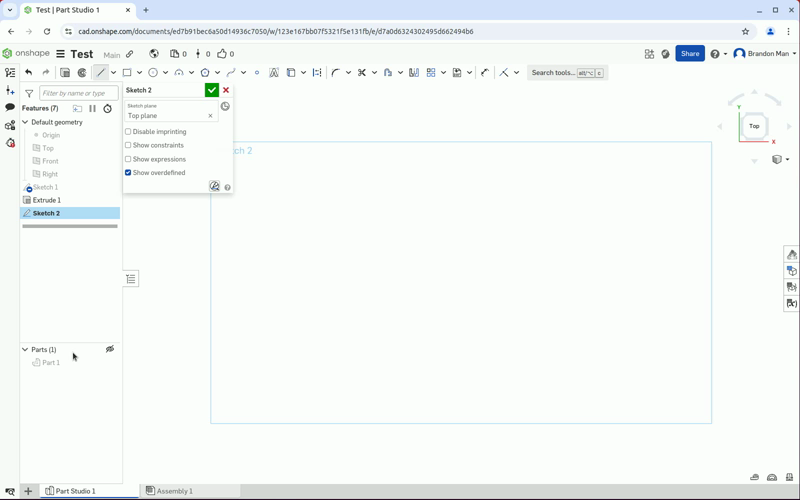
mouse_move(460, 327)
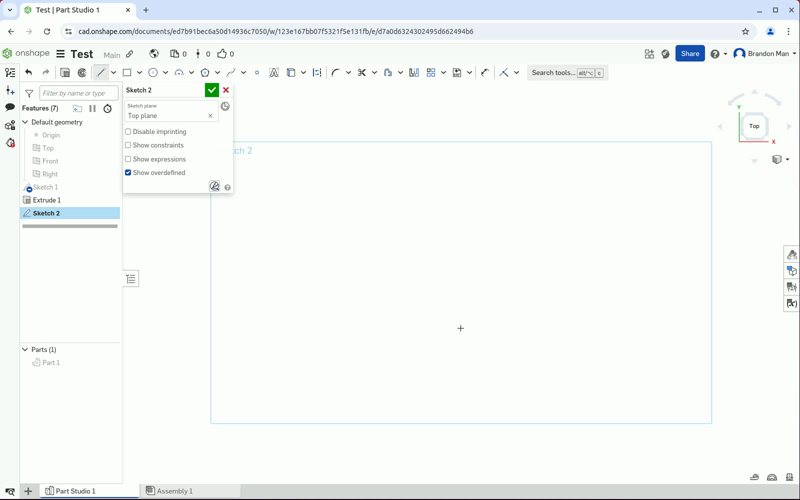
click(460, 327)
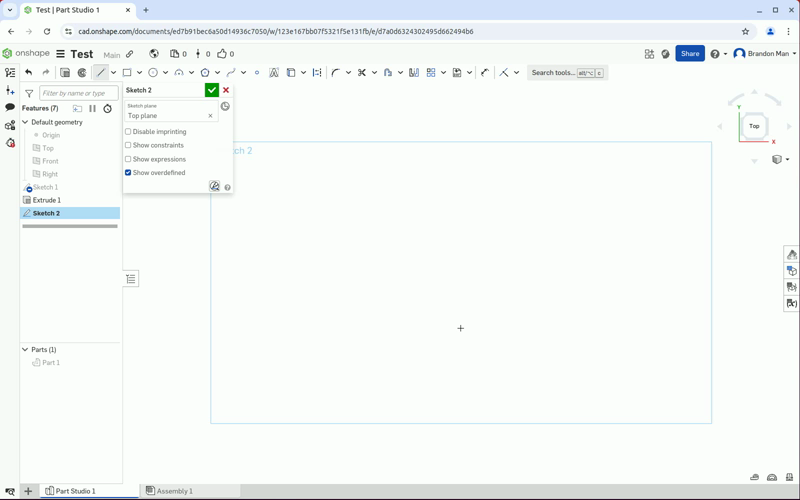
key_up(shift)
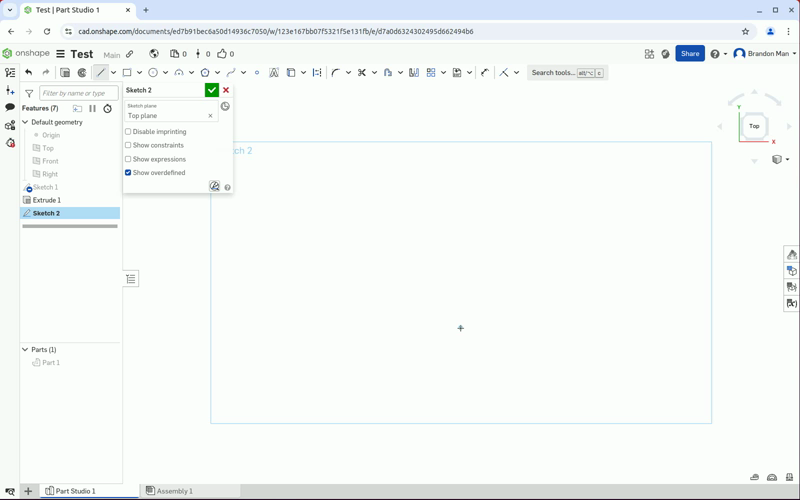
key_down(shift)
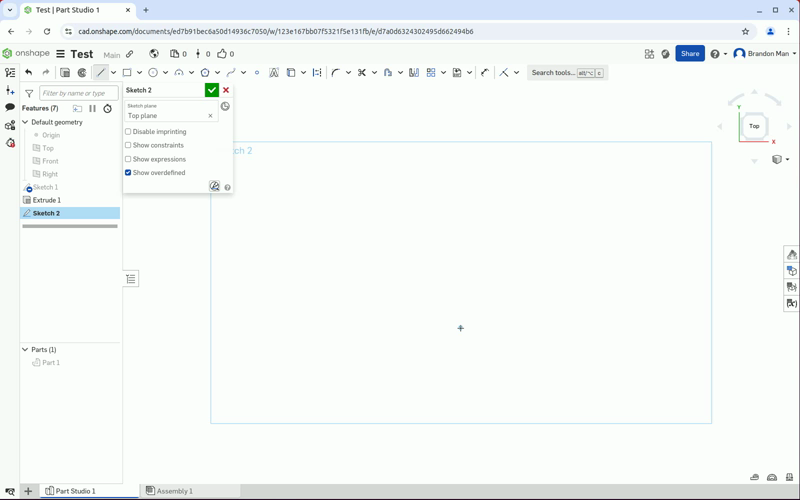
mouse_move(490, 327)
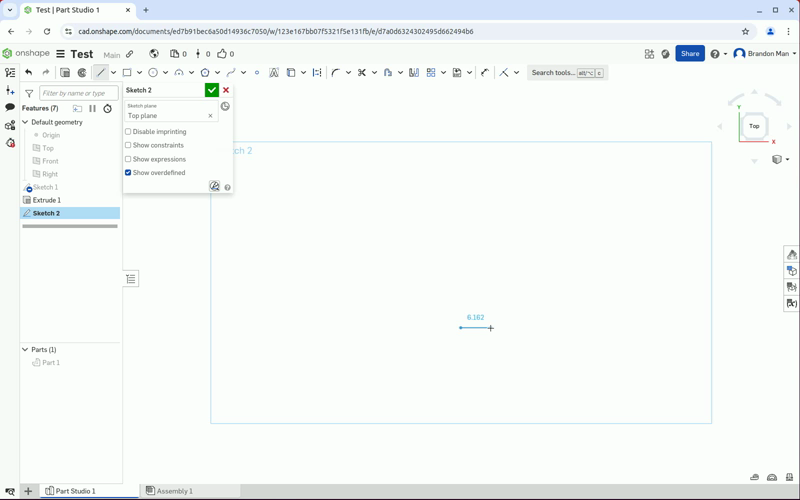
mouse_move(462, 327)
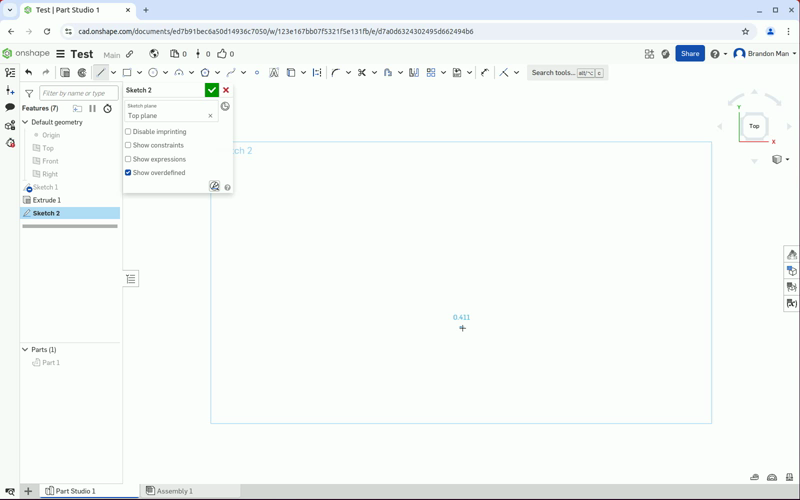
scroll(6)
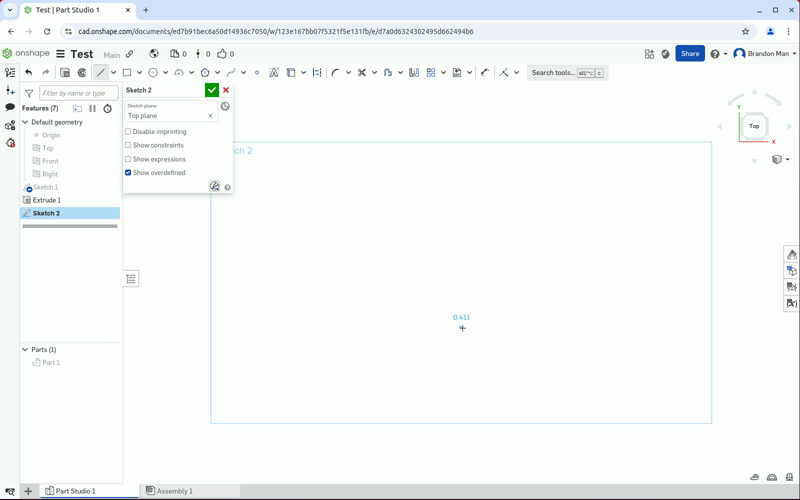
scroll(6)
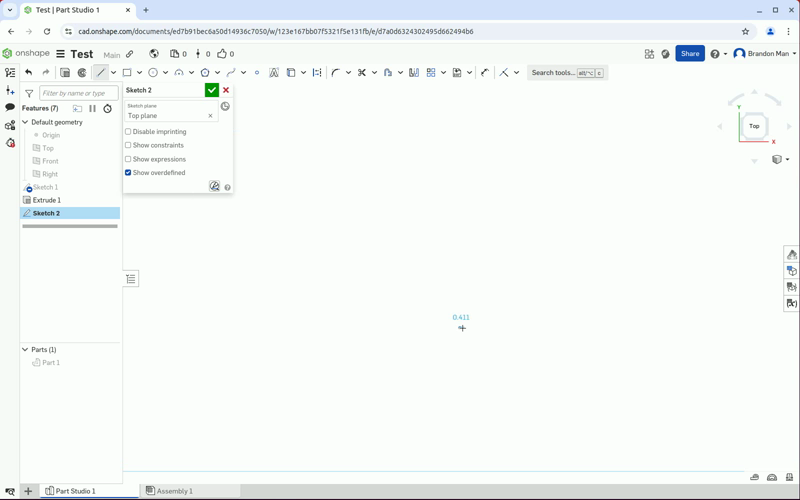
scroll(6)
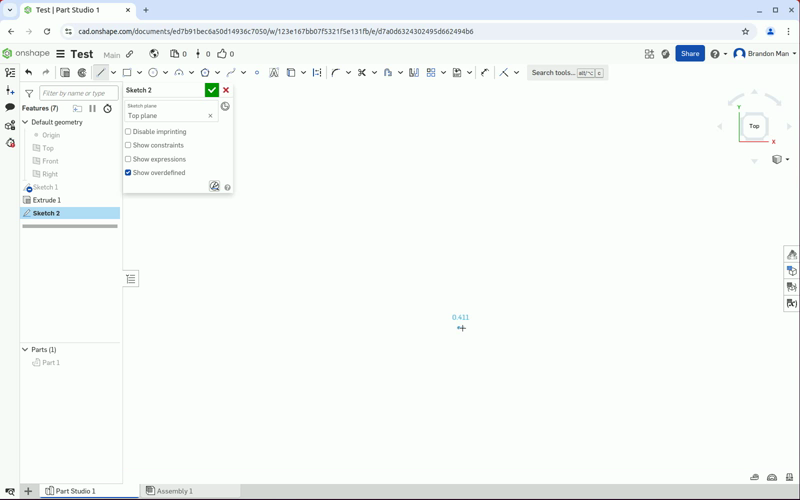
scroll(6)
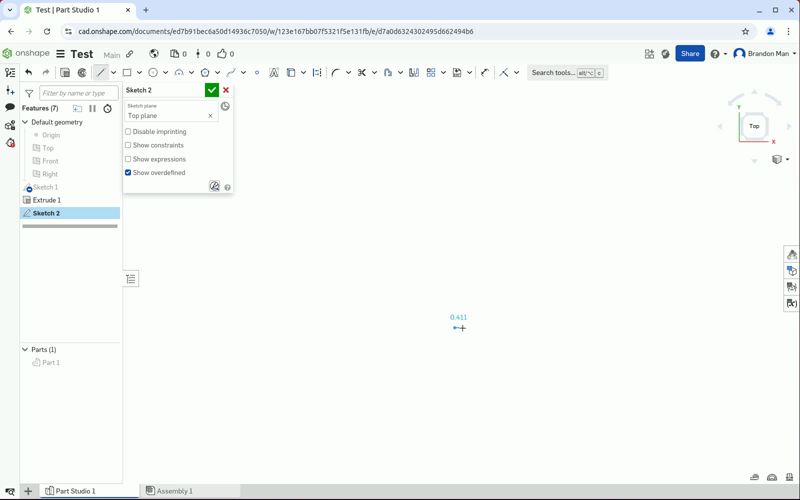
scroll(6)
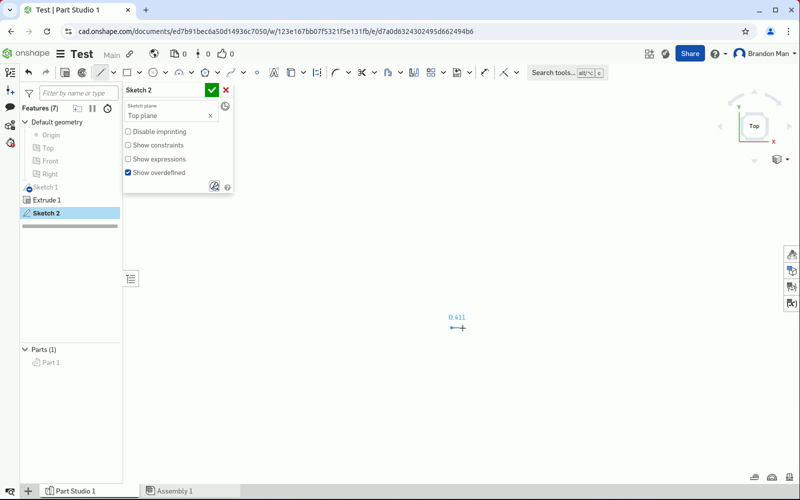
scroll(6)
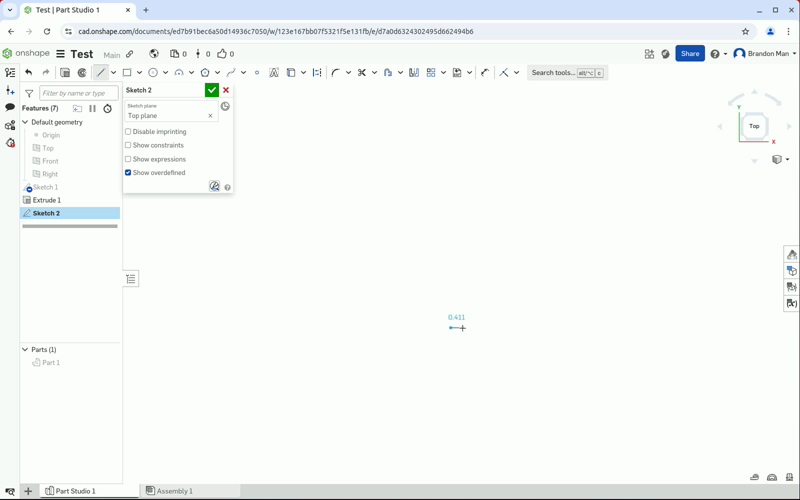
scroll(6)
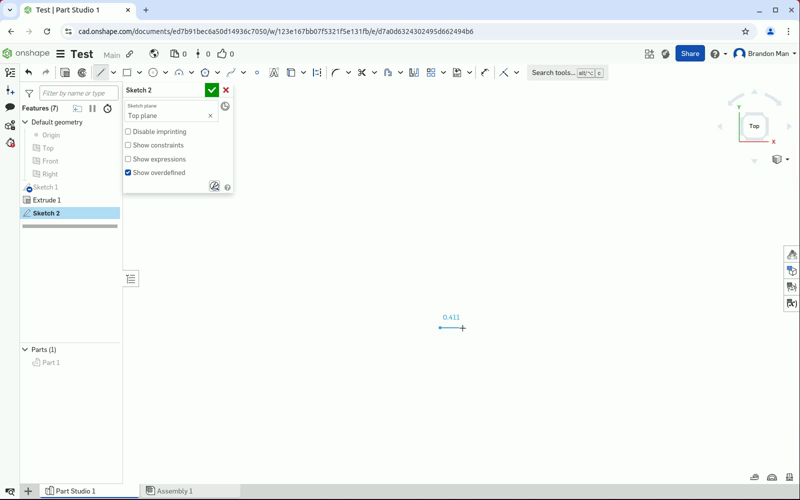
click(462, 327)
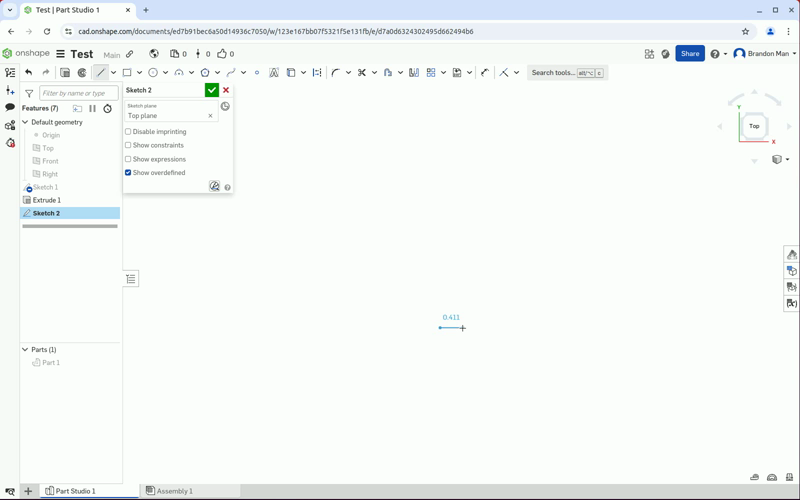
scroll(-6)
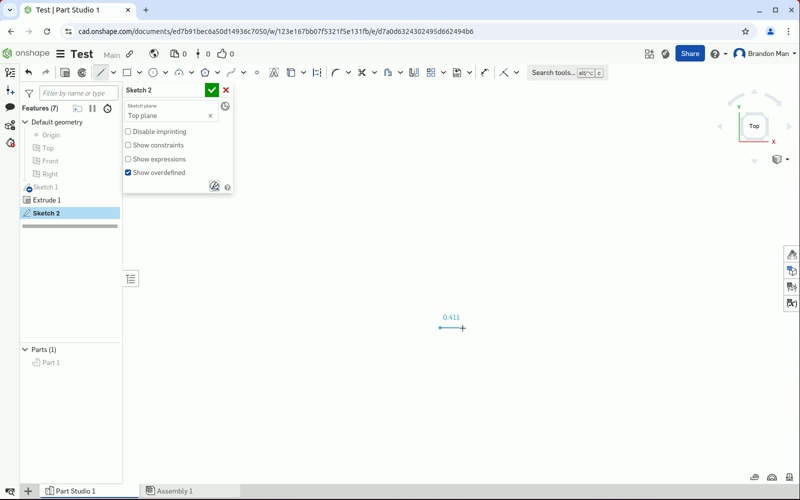
scroll(-6)
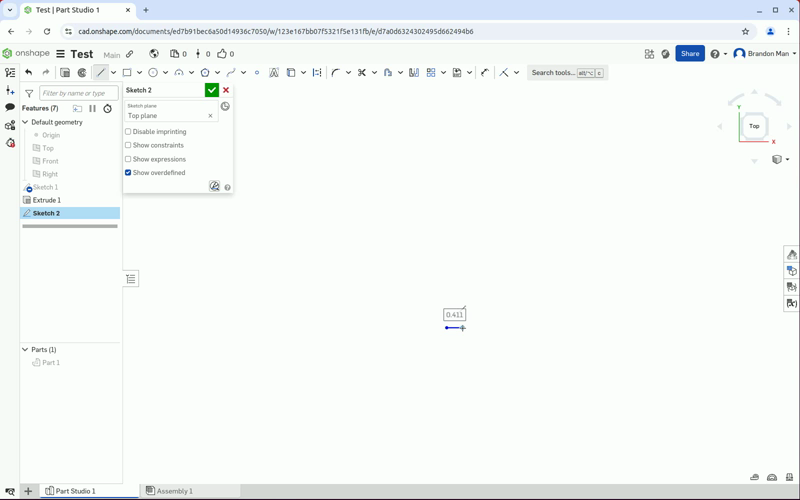
scroll(-6)
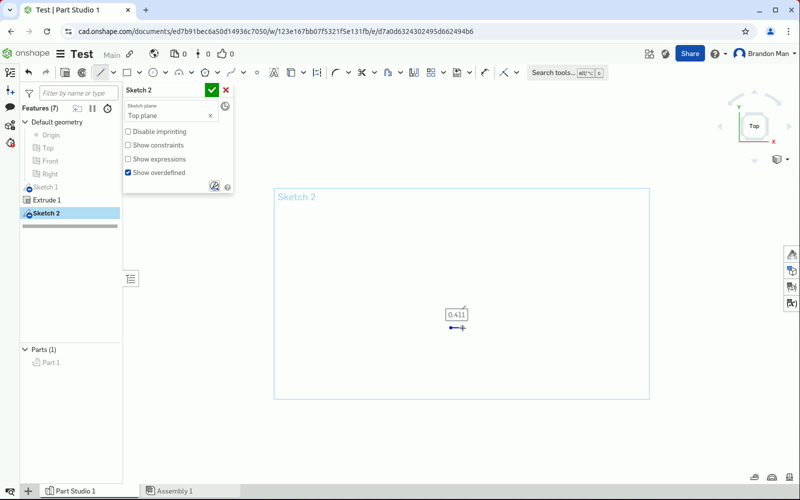
scroll(-6)
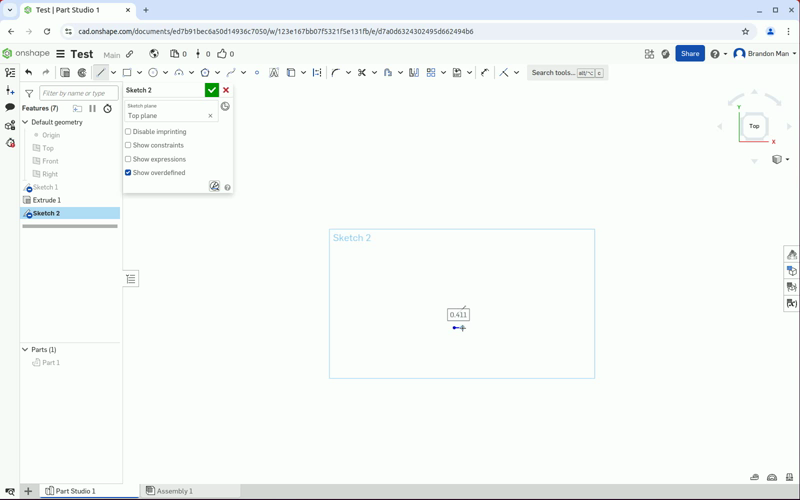
scroll(-6)
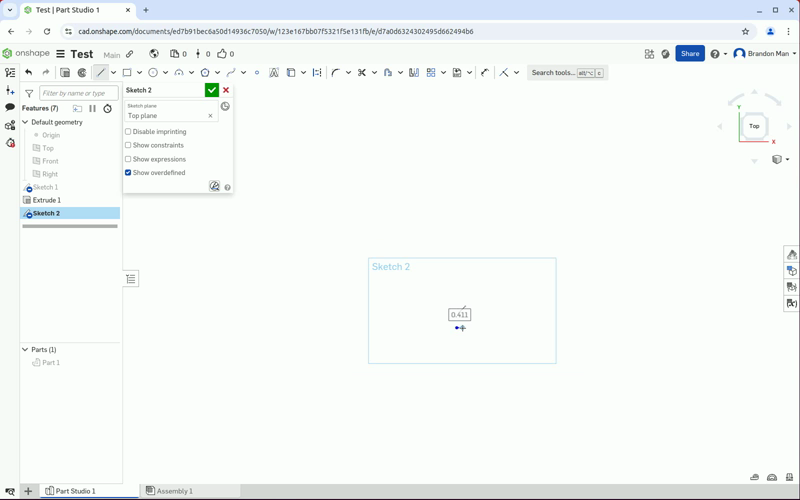
scroll(-6)
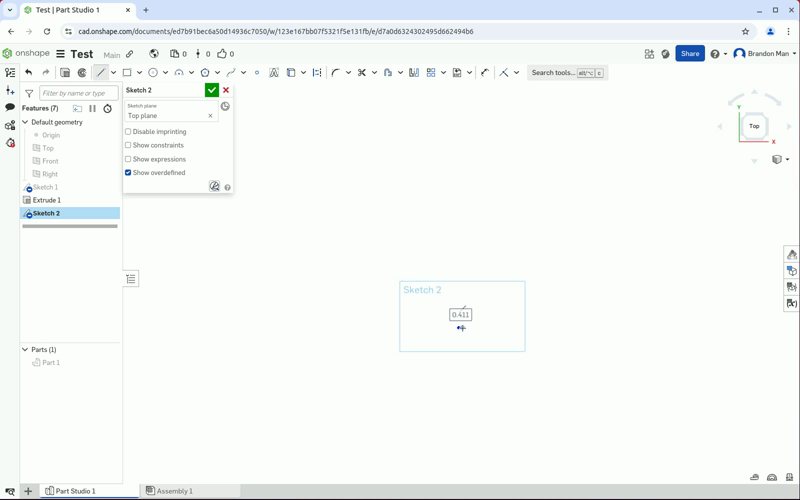
scroll(-6)
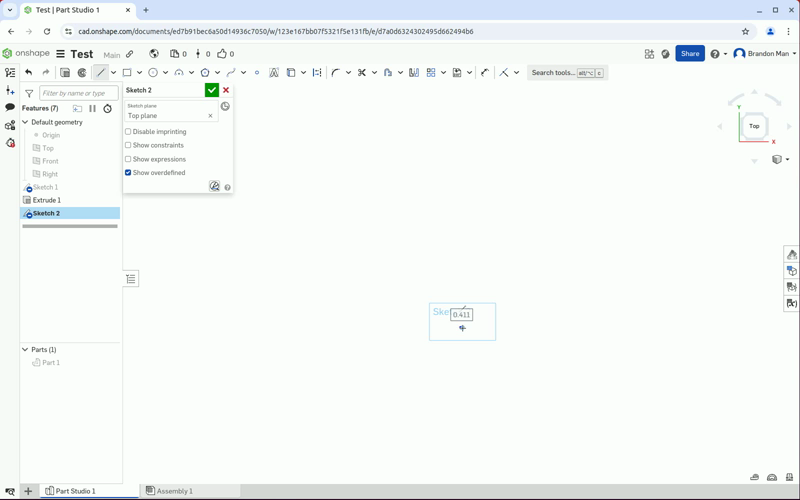
key_up(shift)
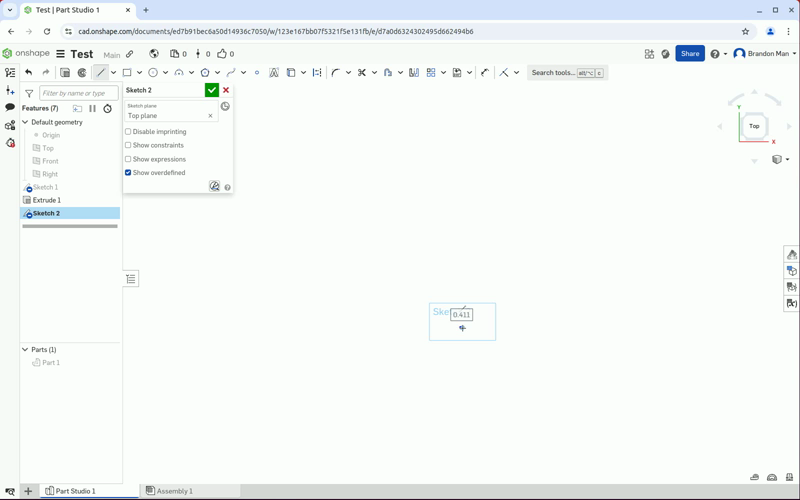
key_down(shift)
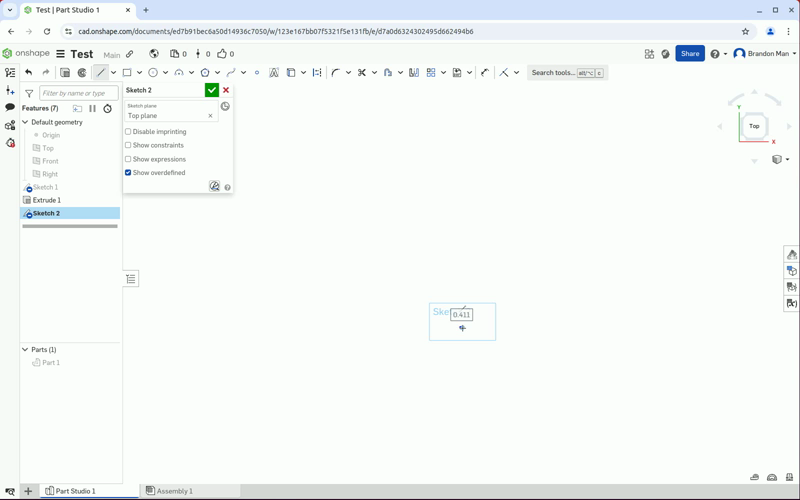
mouse_move(492, 327)
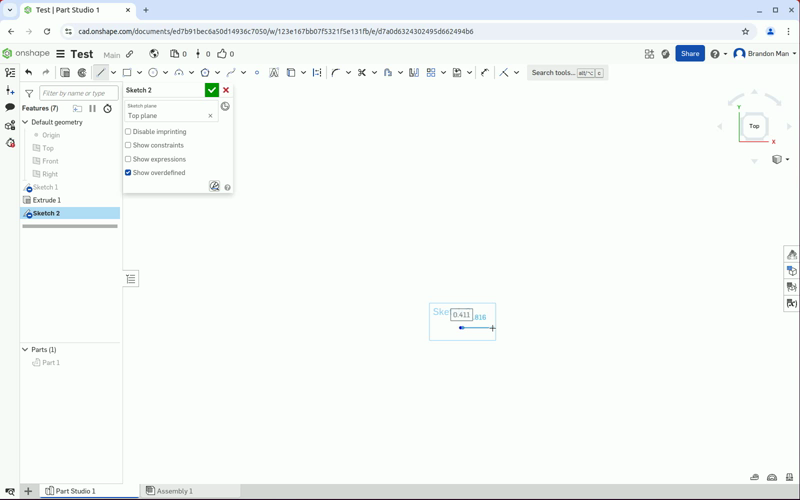
mouse_move(462, 282)
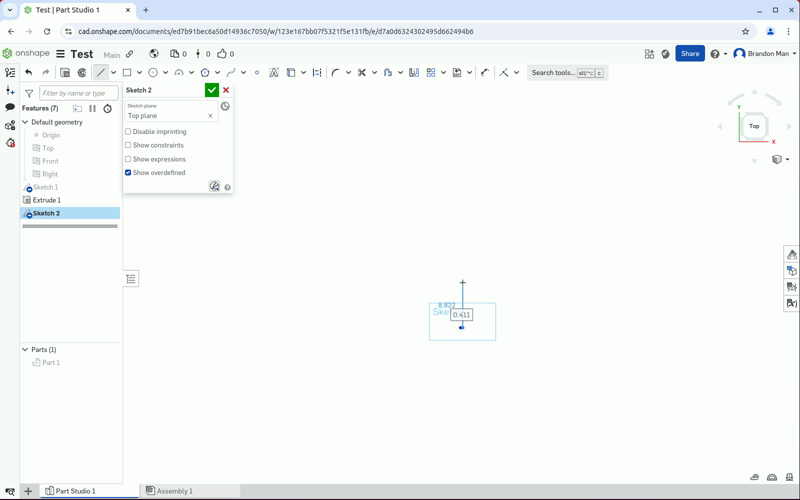
click(462, 282)
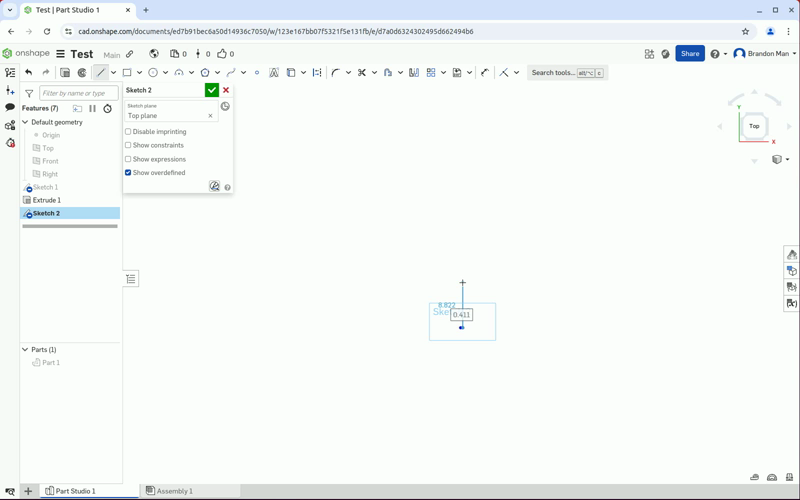
key_up(shift)
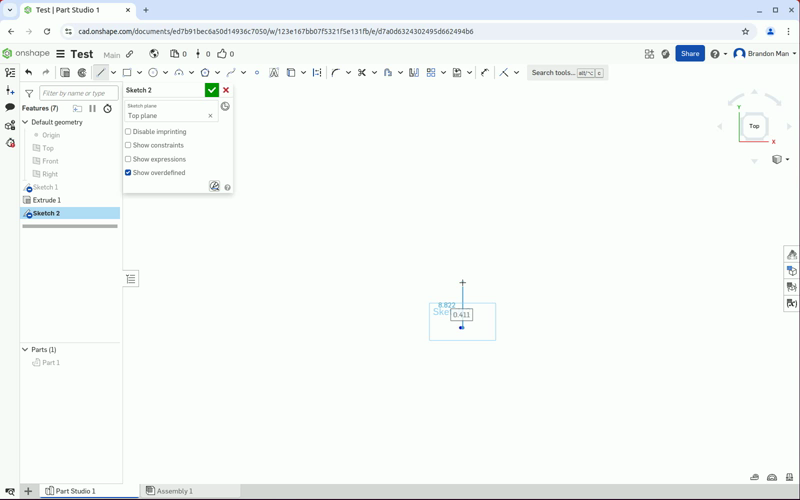
key_down(shift)
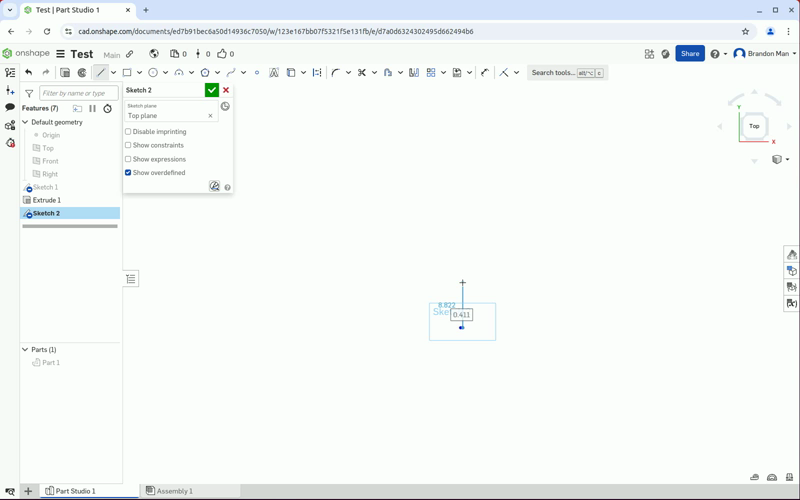
mouse_move(492, 282)
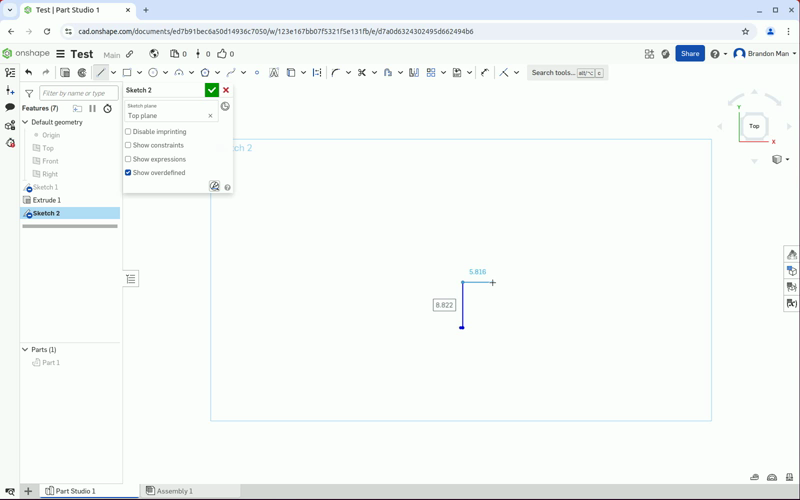
mouse_move(460, 282)
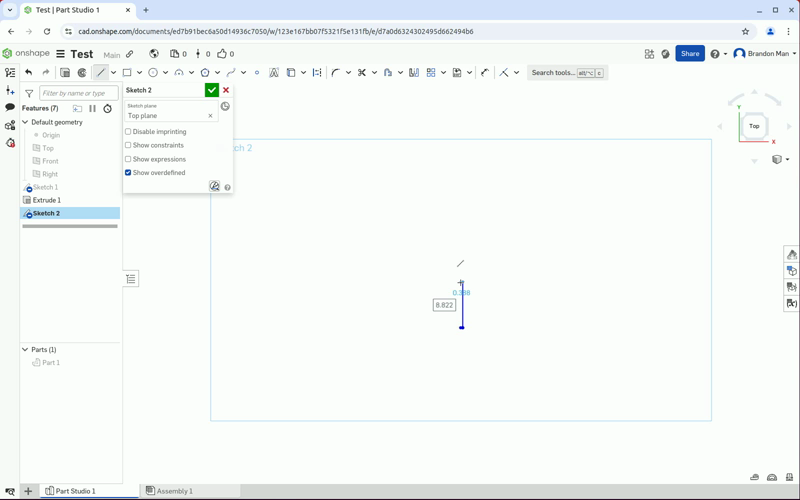
scroll(6)
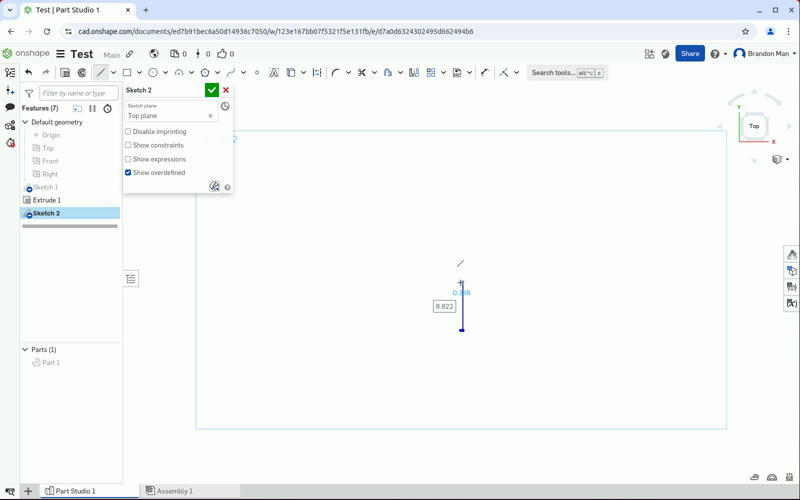
scroll(6)
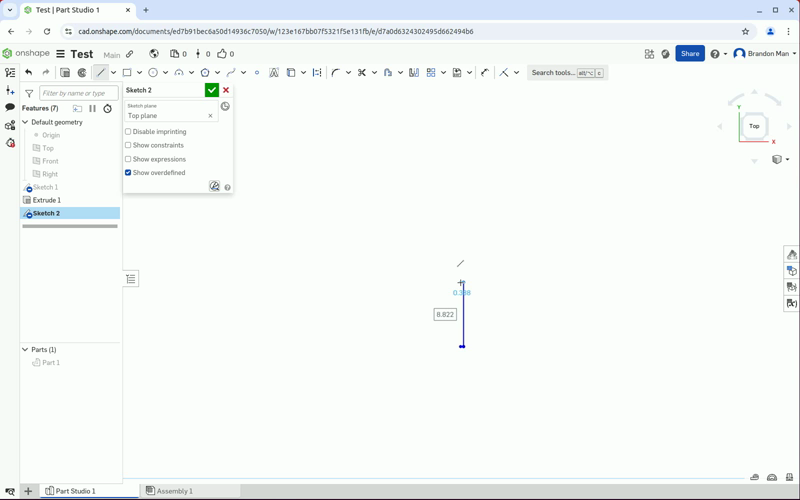
scroll(6)
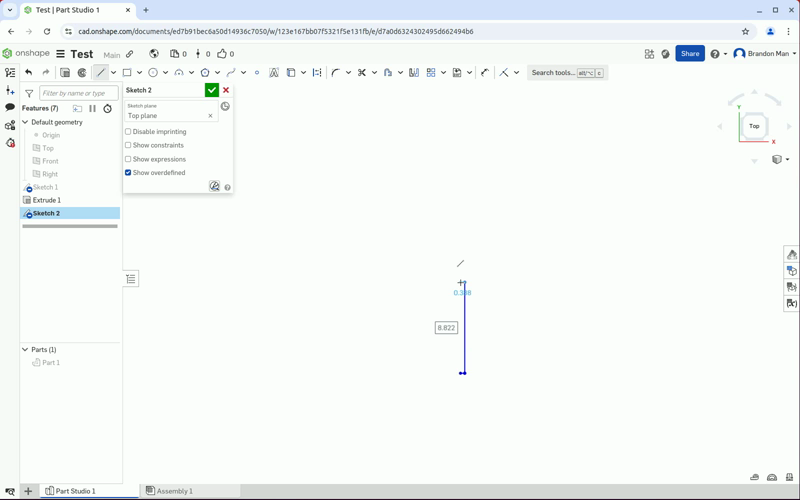
scroll(6)
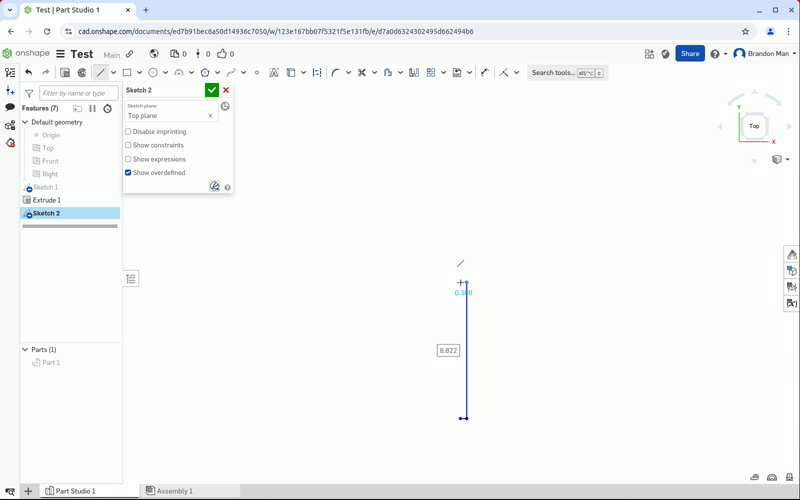
scroll(6)
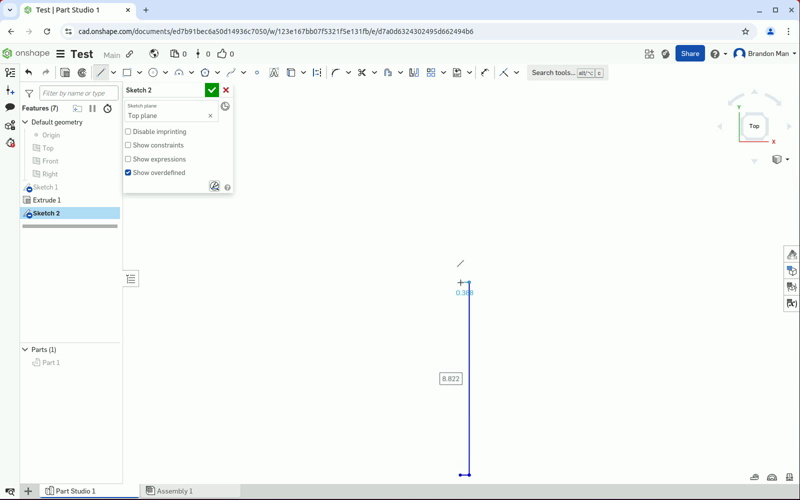
scroll(6)
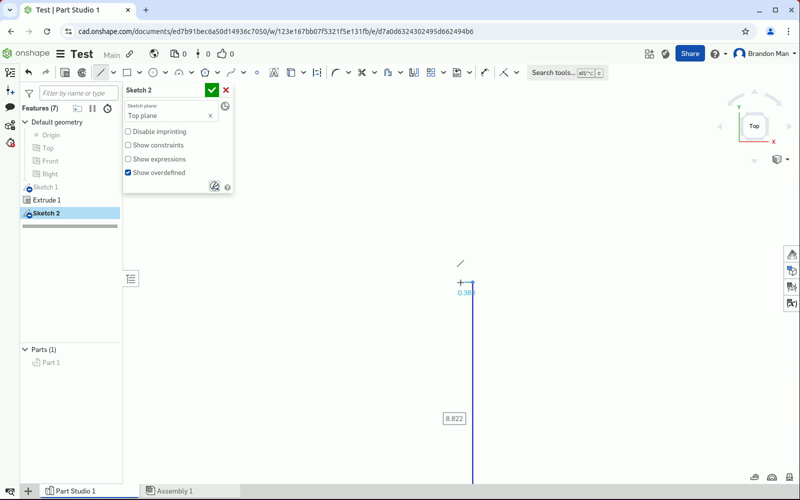
scroll(6)
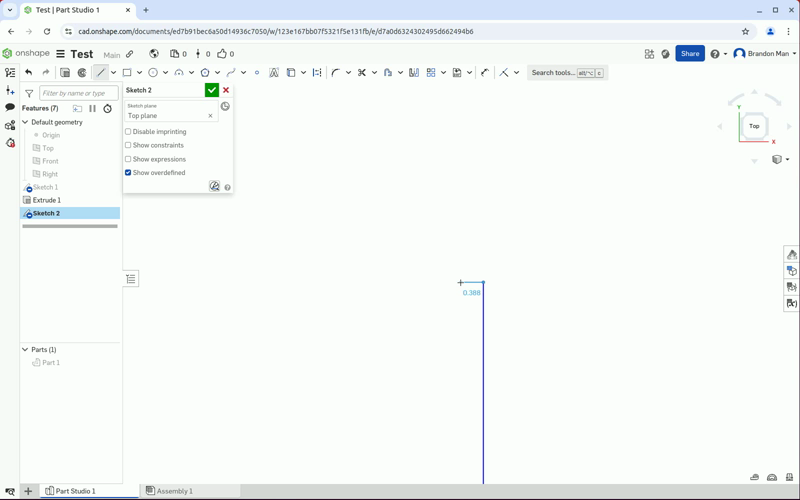
click(460, 282)
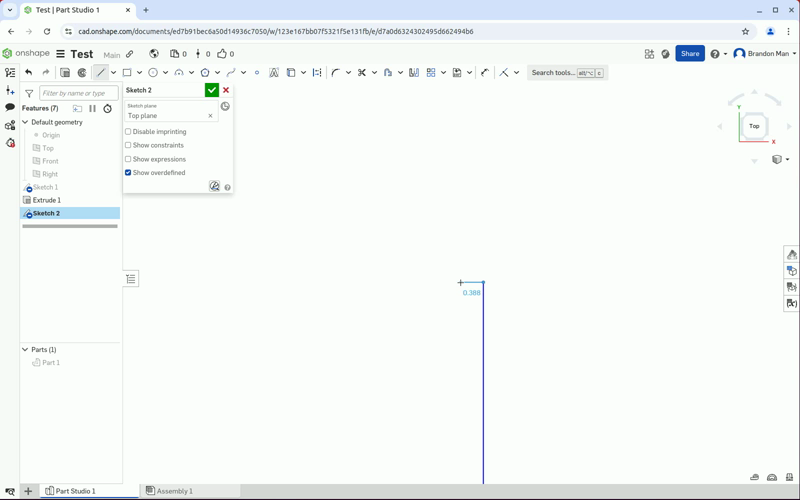
scroll(-6)
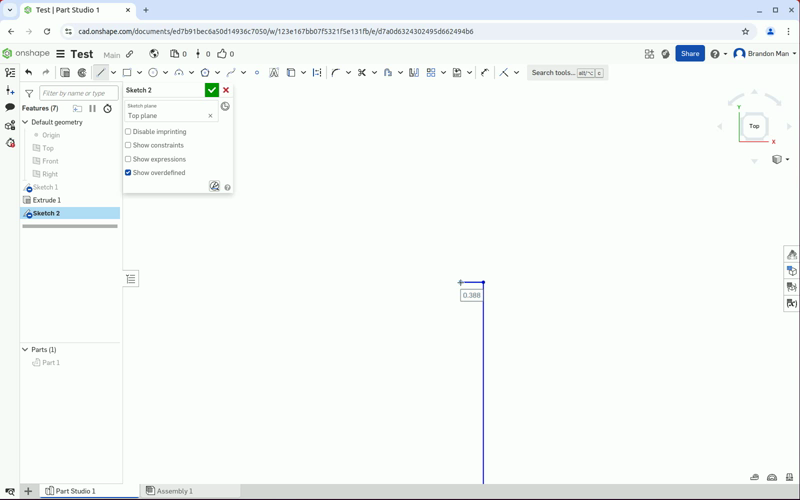
scroll(-6)
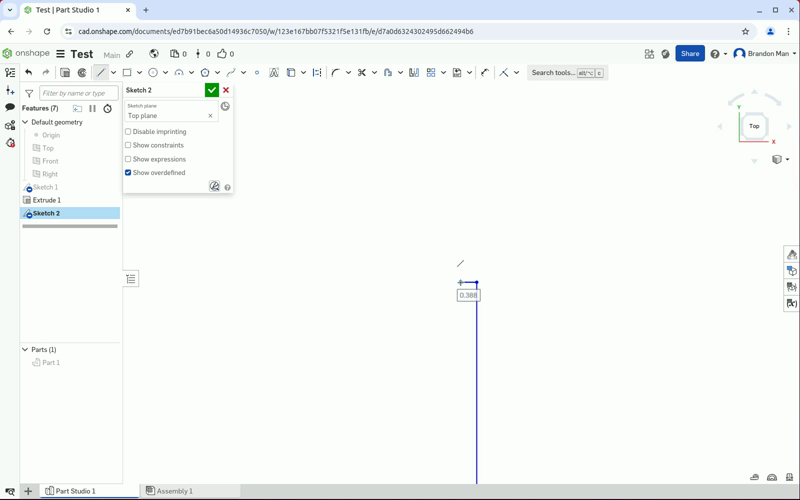
scroll(-6)
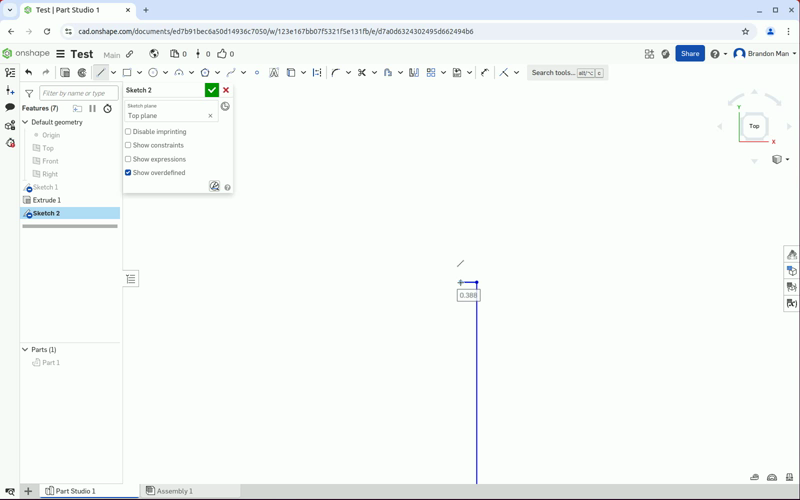
scroll(-6)
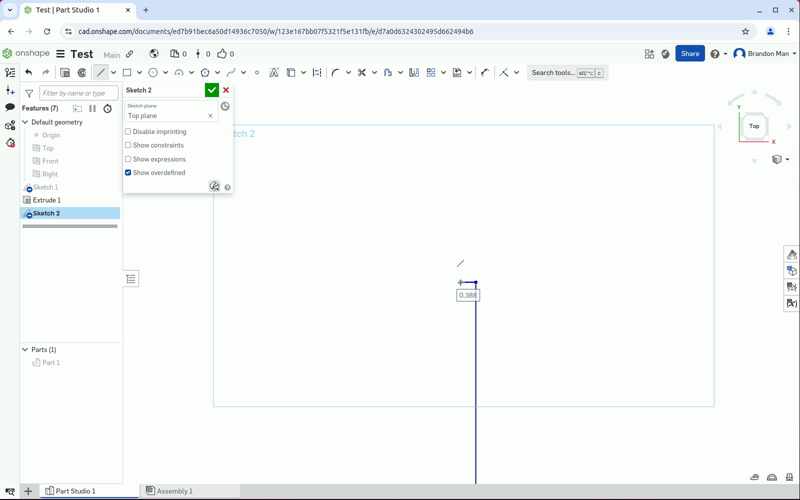
scroll(-6)
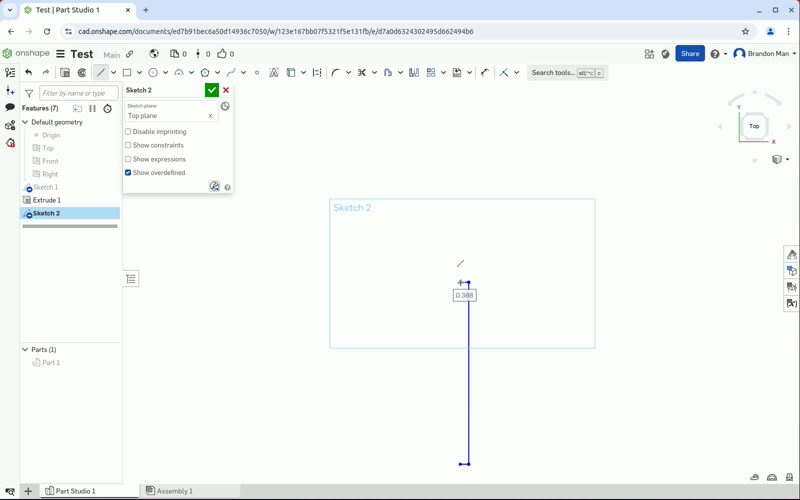
scroll(-6)
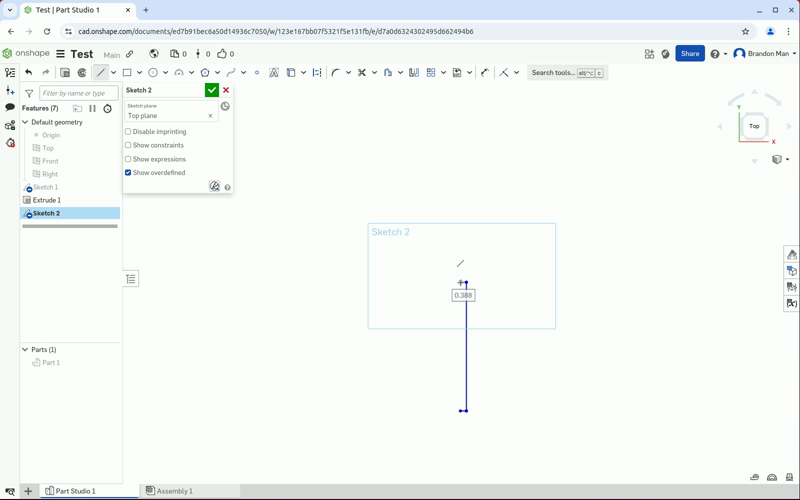
scroll(-6)
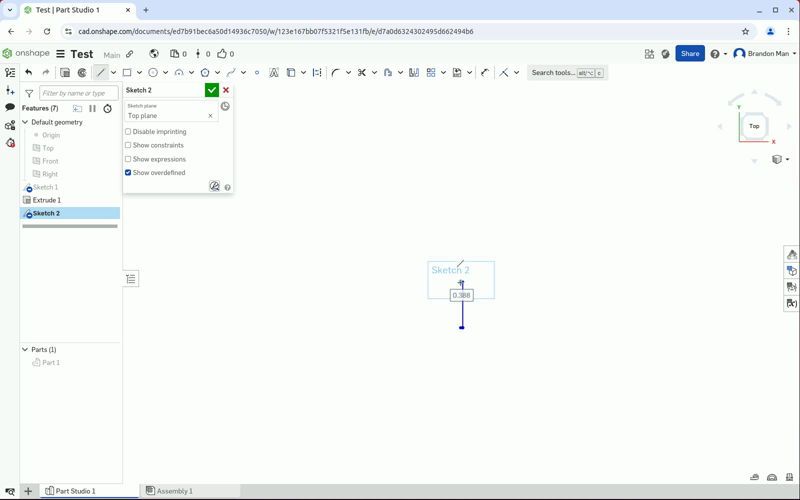
key_up(shift)
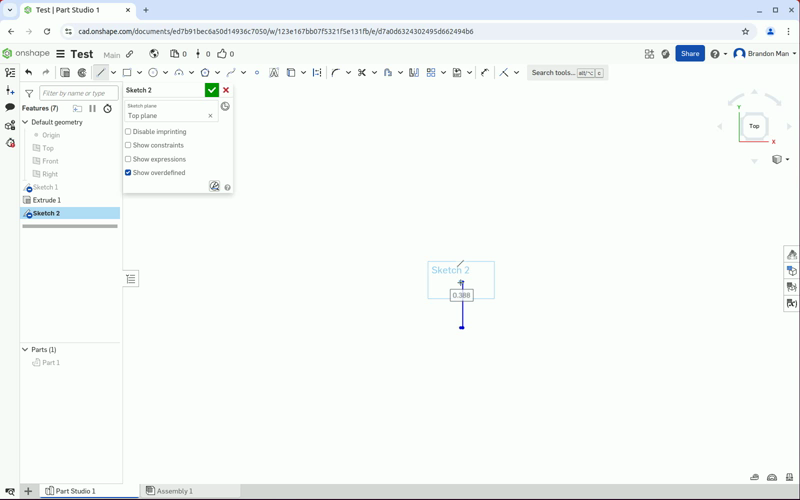
mouse_move(490, 282)
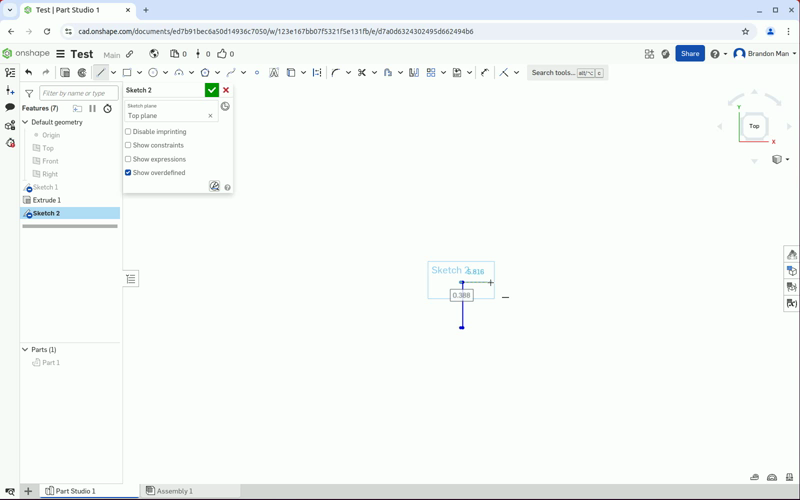
key_down(shift)
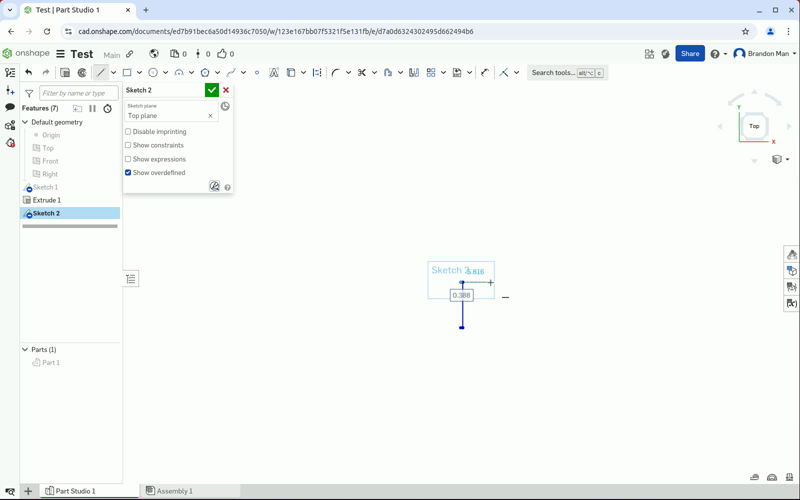
mouse_move(460, 327)
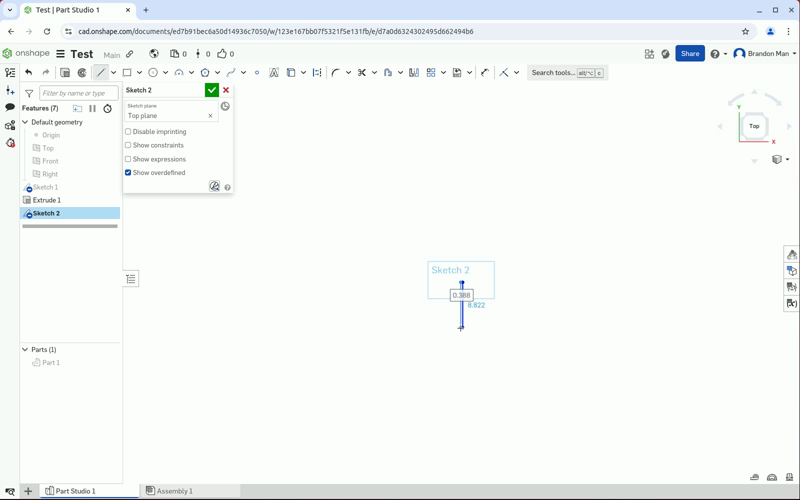
scroll(6)
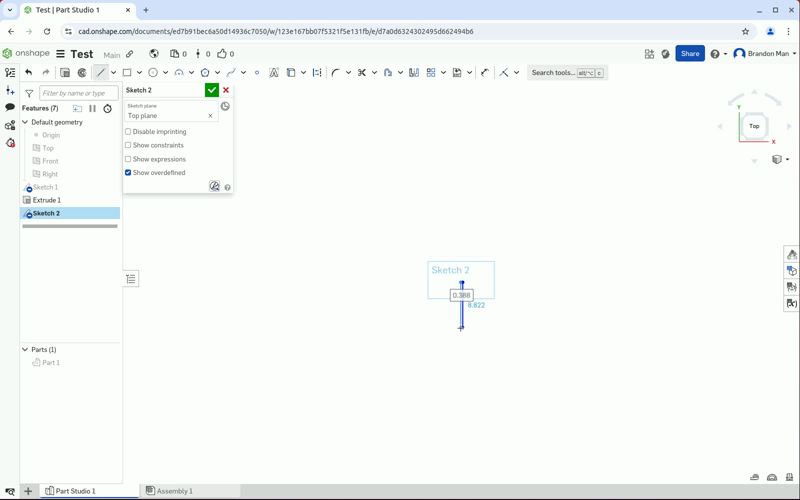
scroll(6)
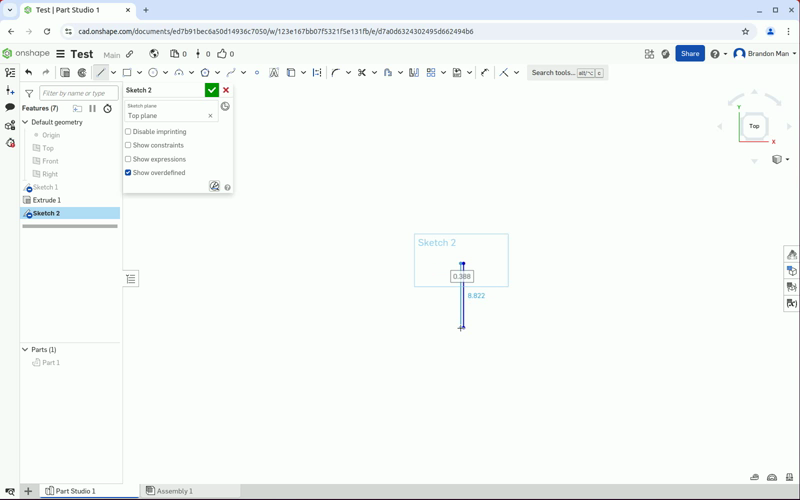
scroll(6)
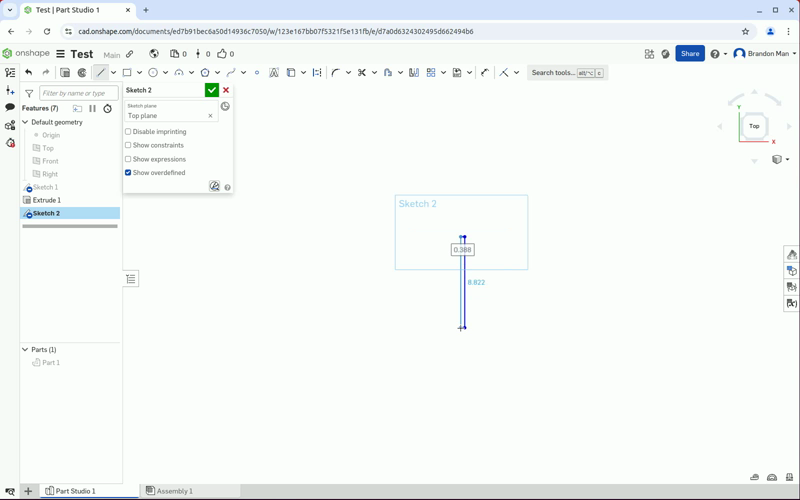
scroll(6)
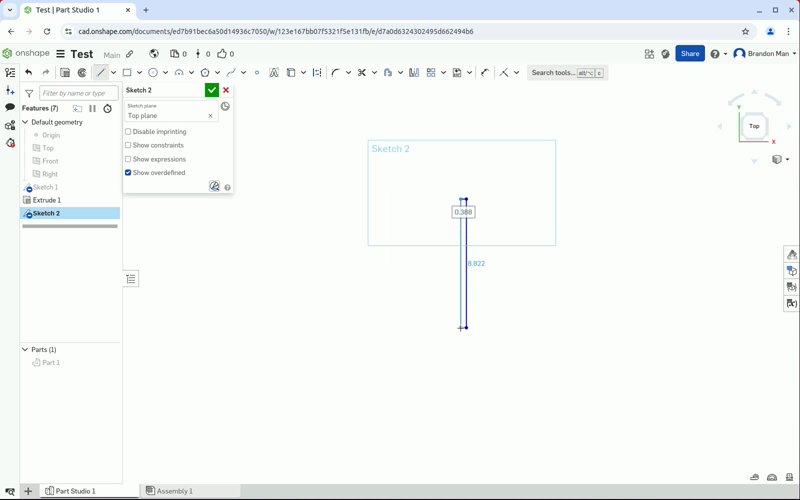
scroll(6)
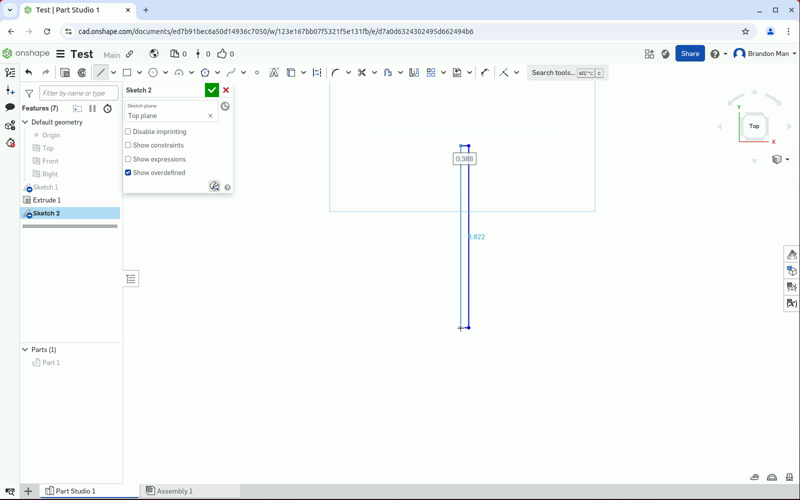
scroll(6)
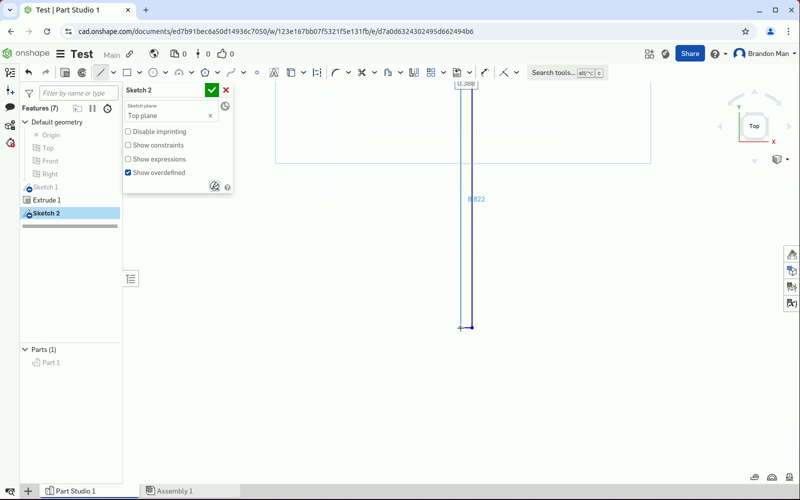
scroll(6)
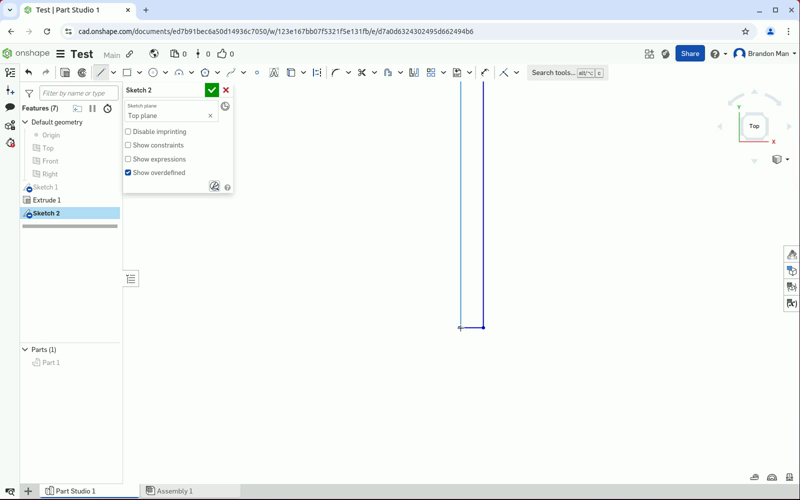
key_up(shift)
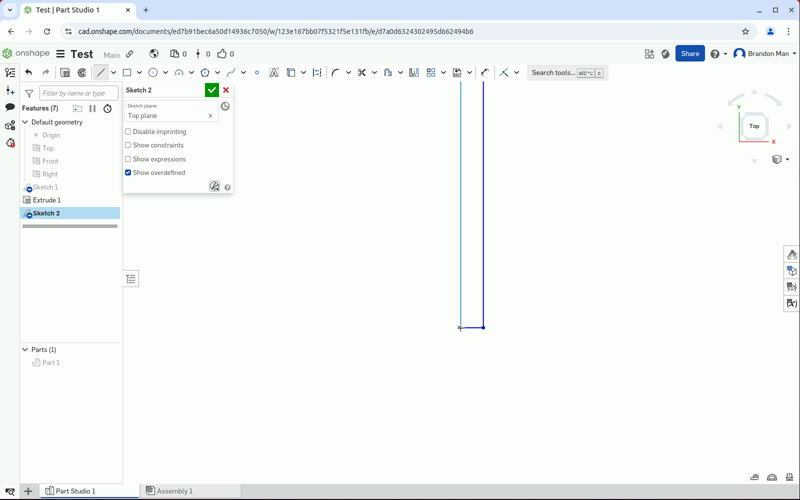
click(460, 327)
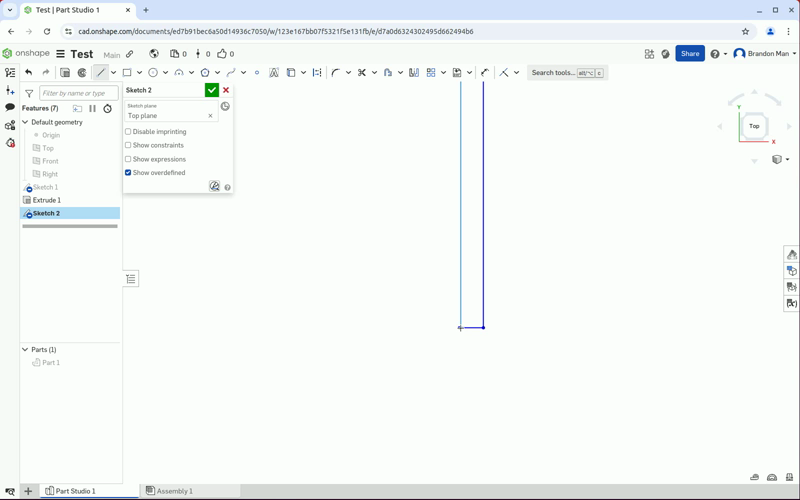
scroll(-6)
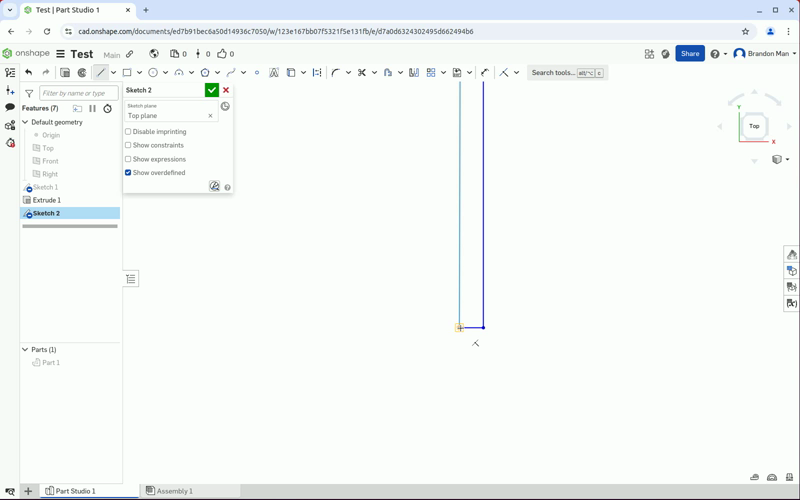
scroll(-6)
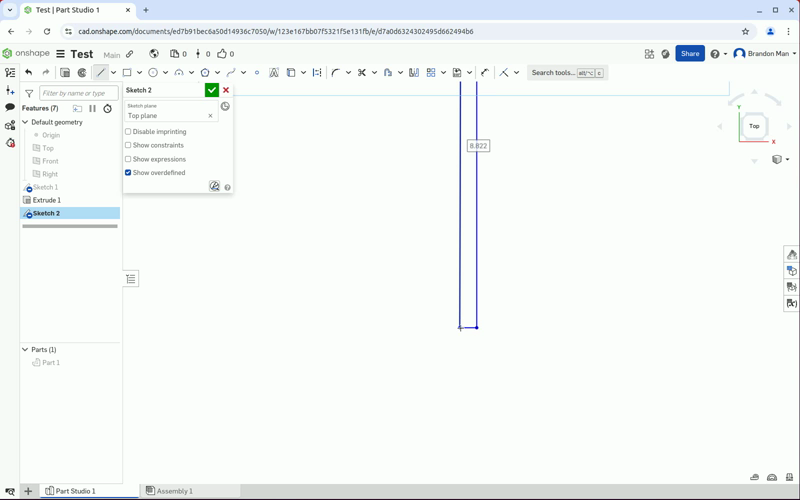
scroll(-6)
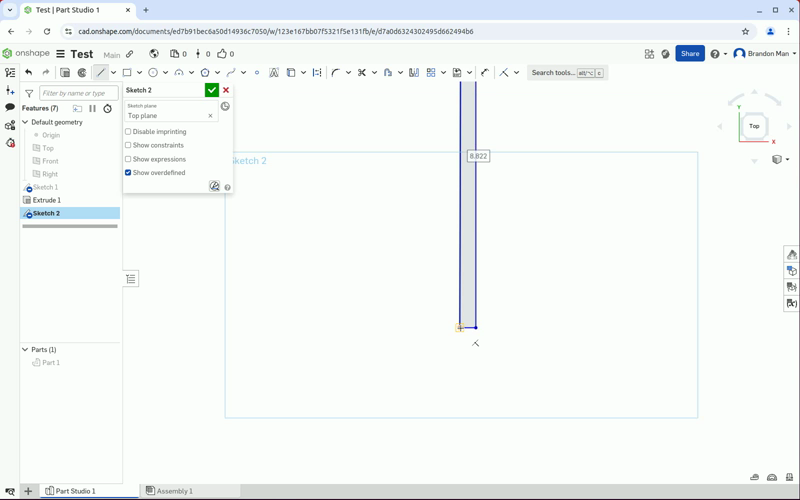
scroll(-6)
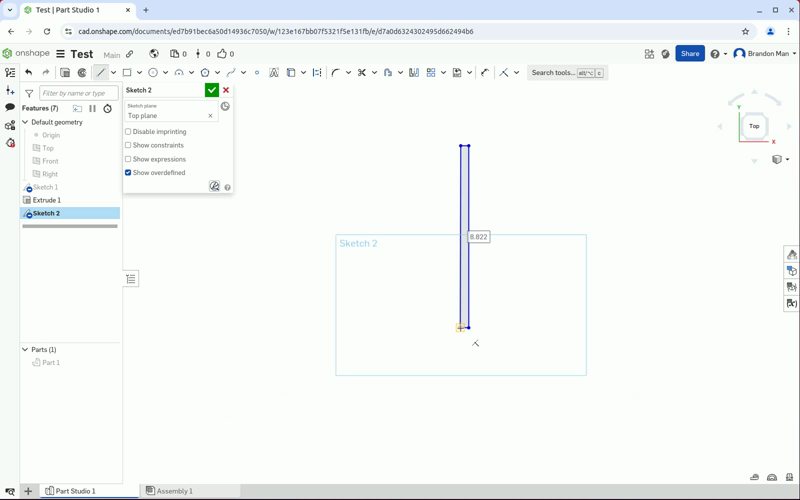
scroll(-6)
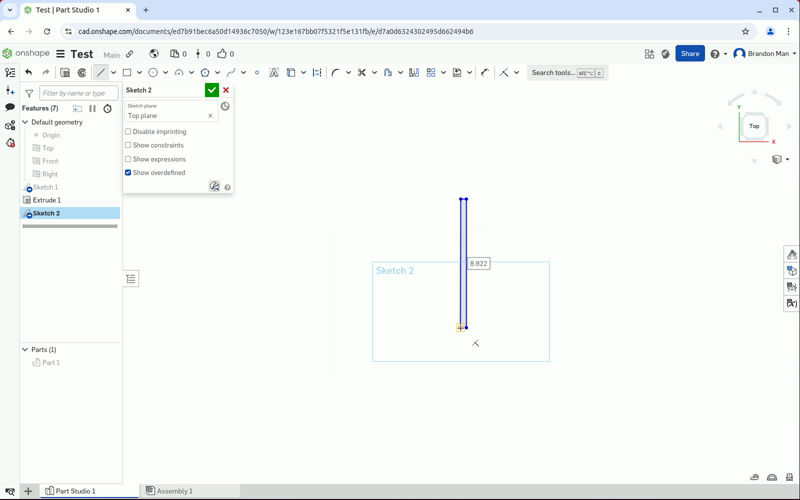
scroll(-6)
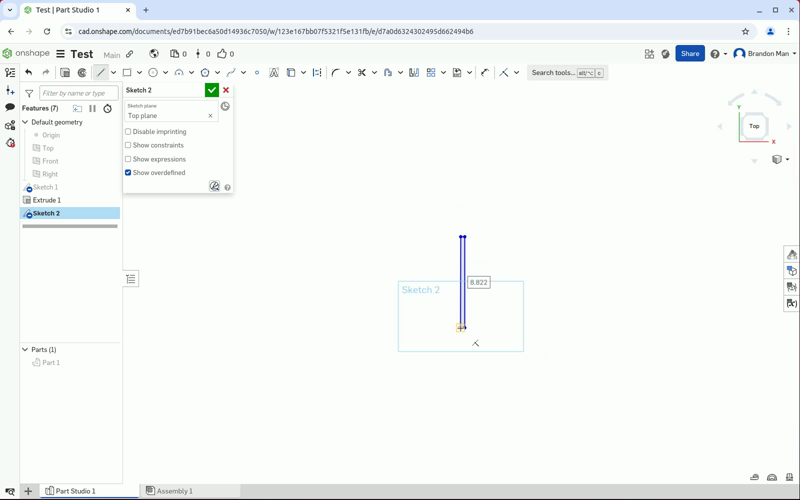
scroll(-6)
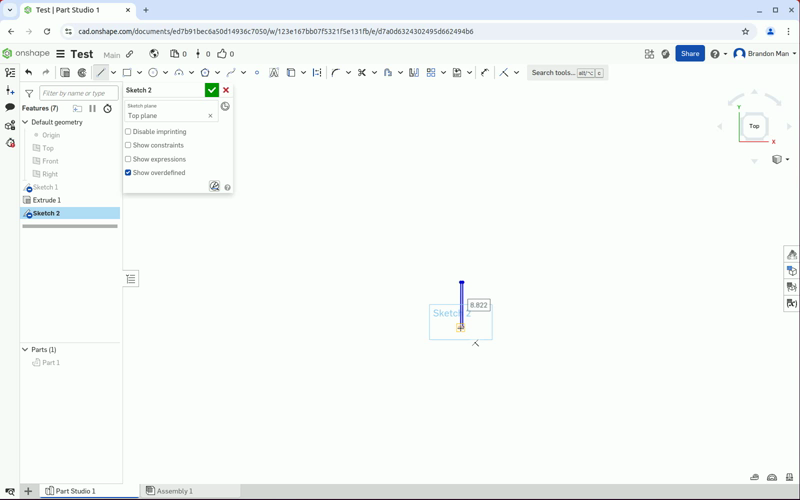
key(esc)
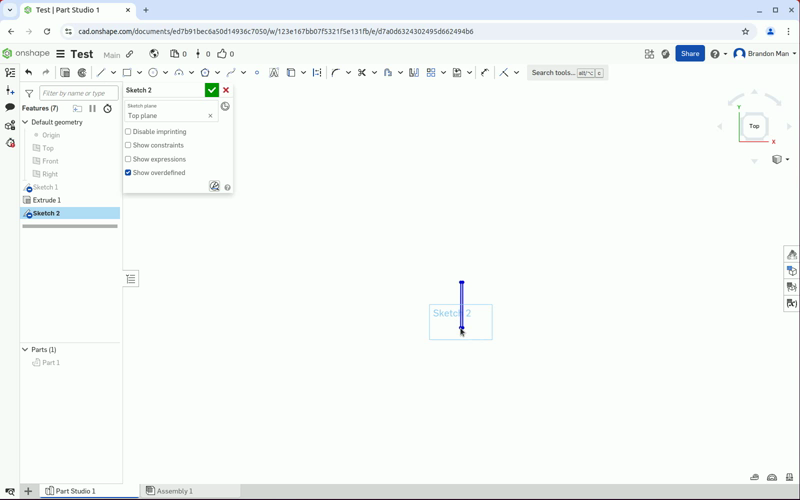
mouse_move(462, 297)
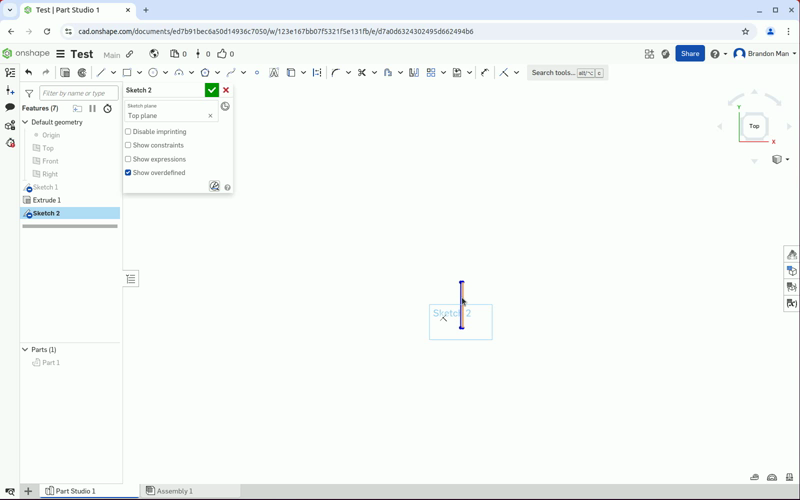
scroll(6)
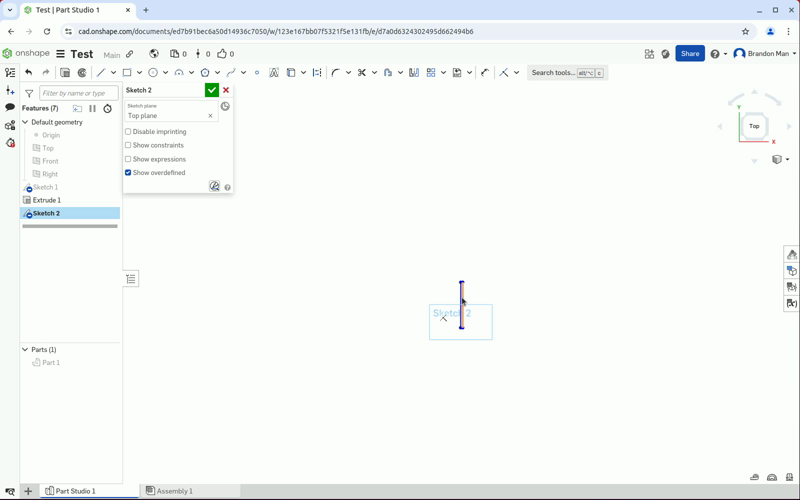
scroll(6)
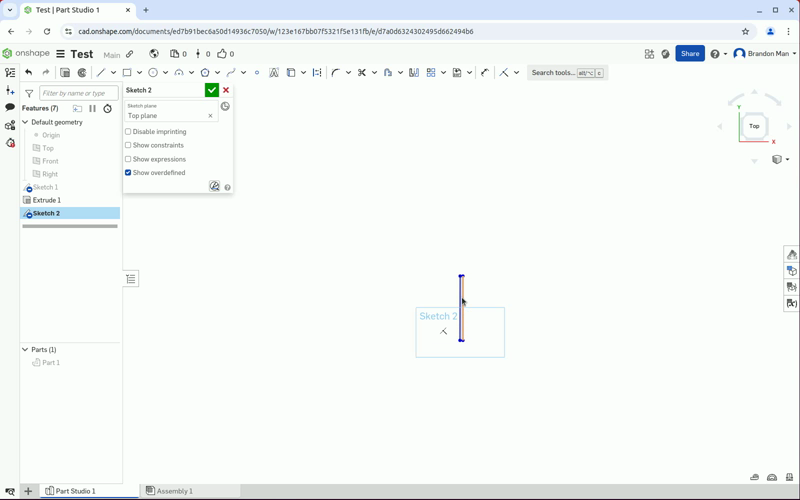
scroll(6)
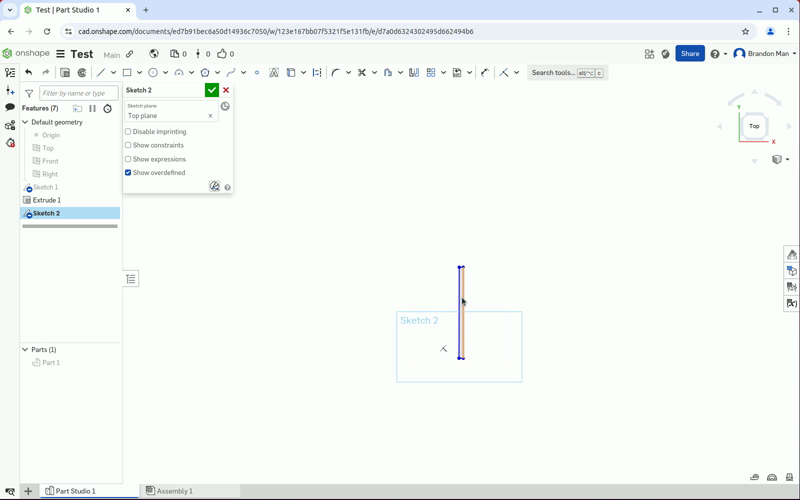
scroll(6)
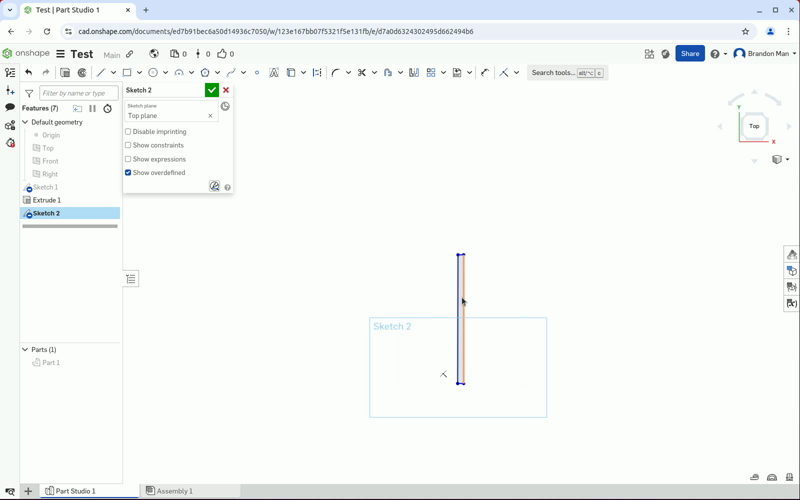
scroll(6)
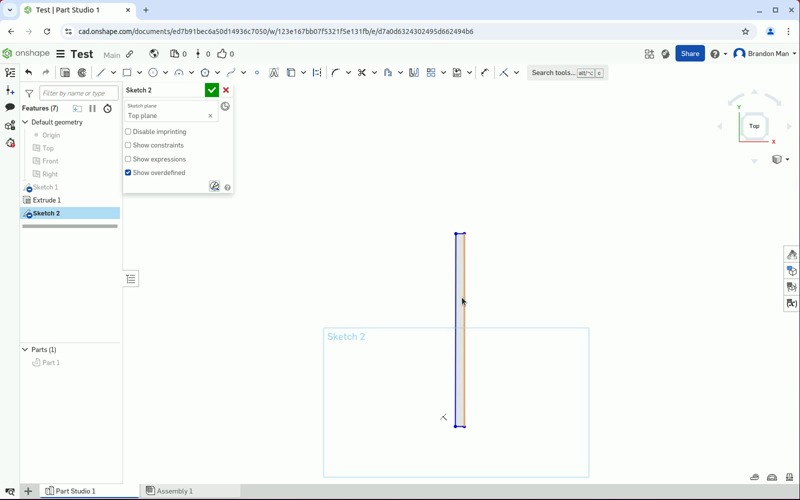
scroll(6)
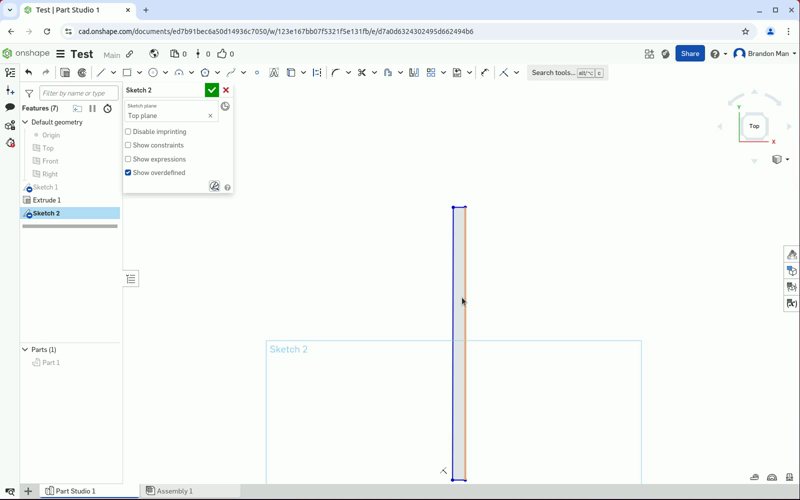
scroll(6)
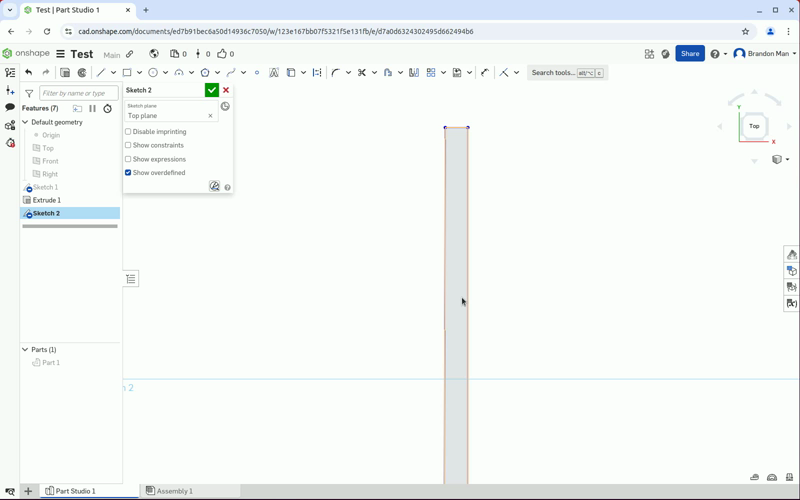
click(462, 297)
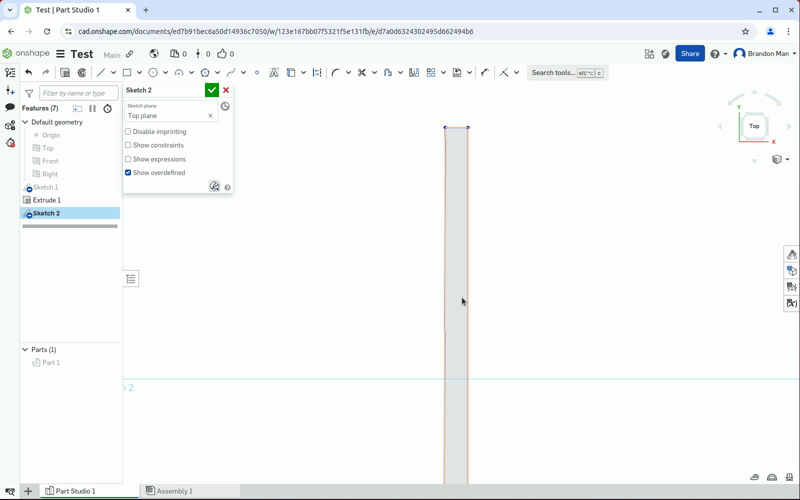
scroll(-6)
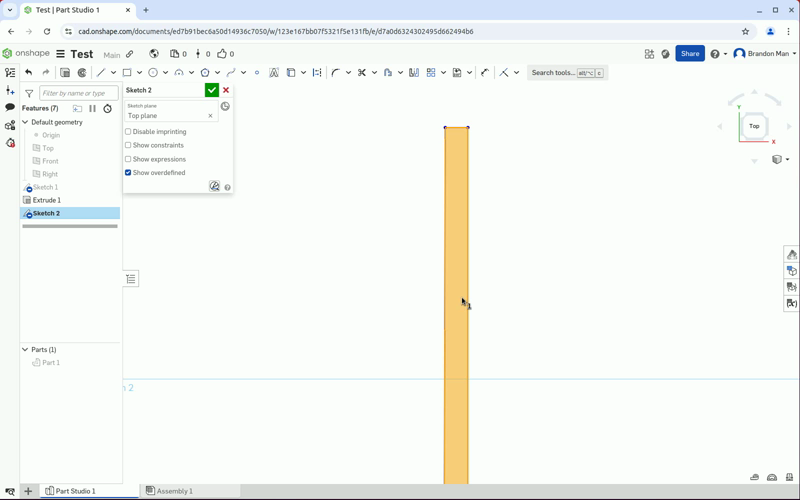
scroll(-6)
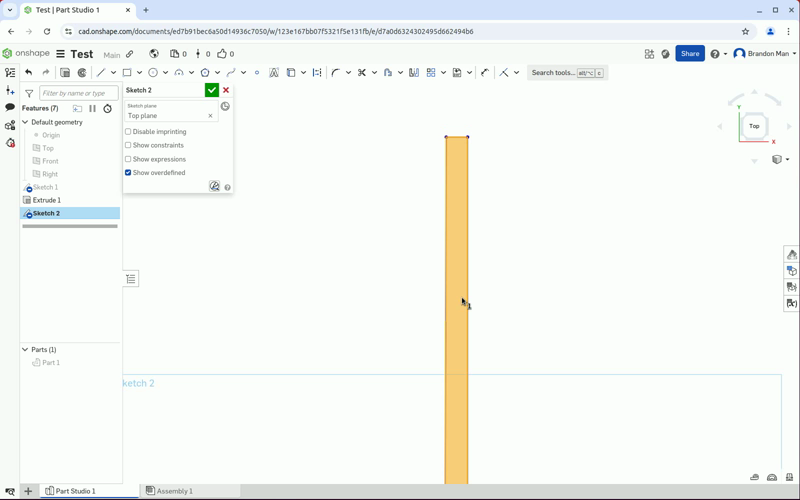
scroll(-6)
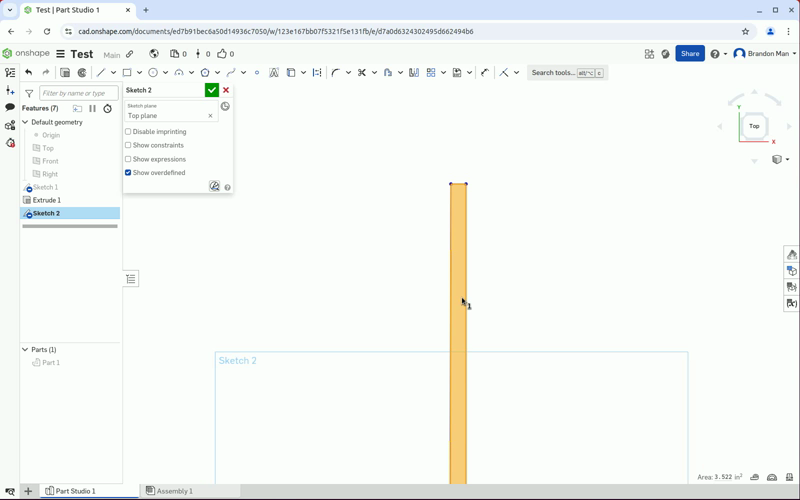
scroll(-6)
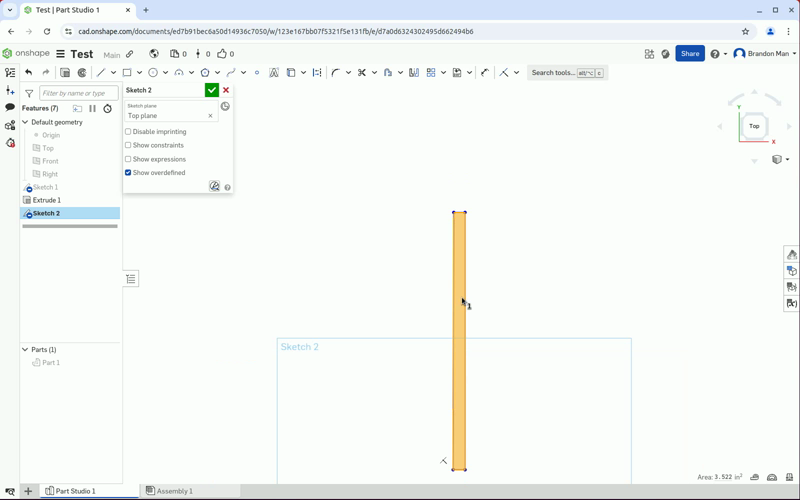
scroll(-6)
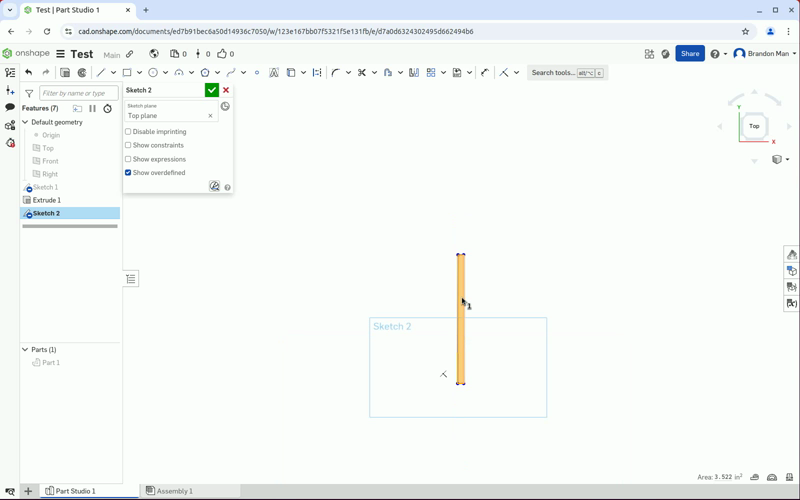
scroll(-6)
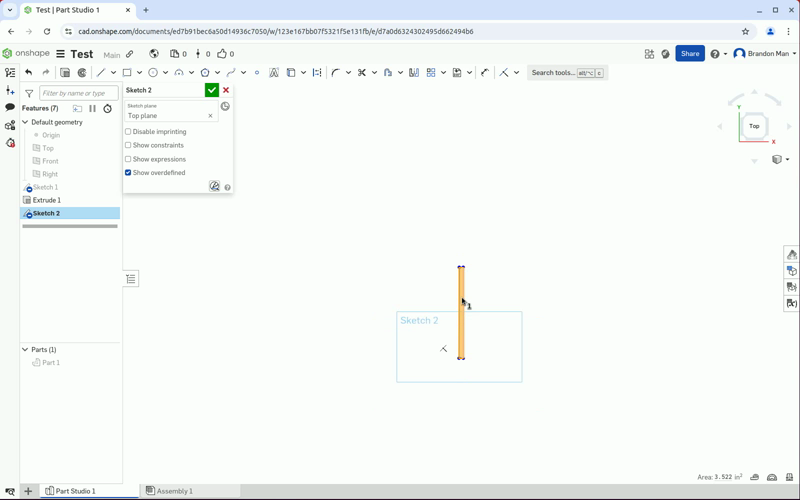
scroll(-6)
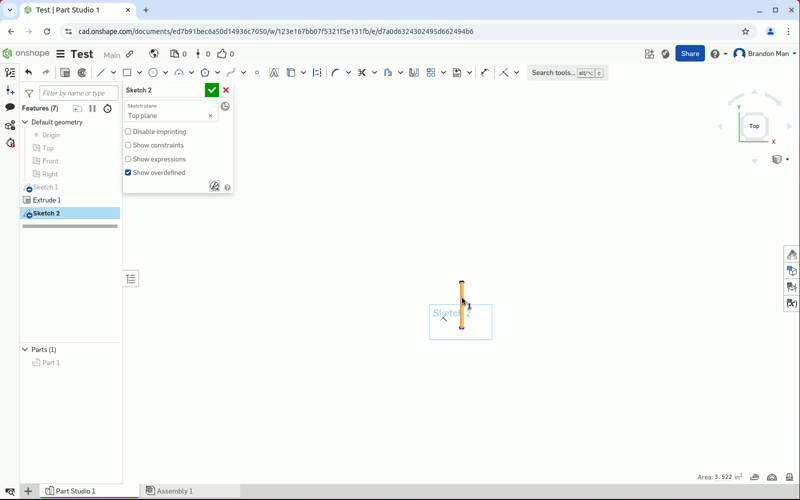
mouse_move(73, 352)
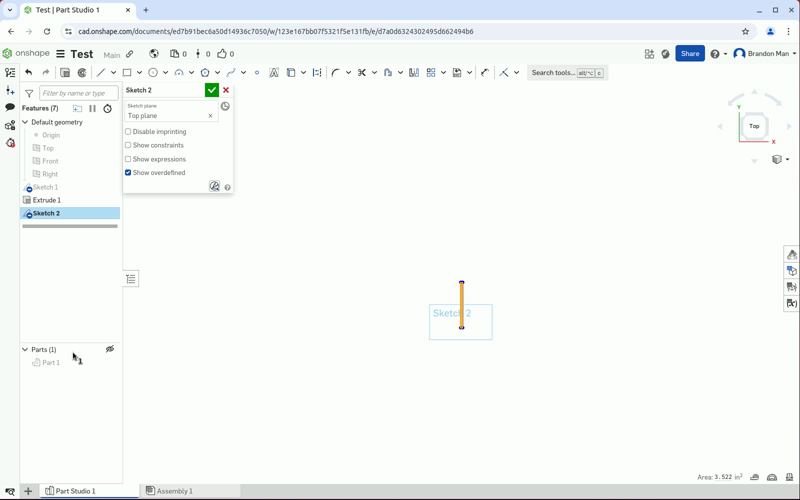
key(shift+y)
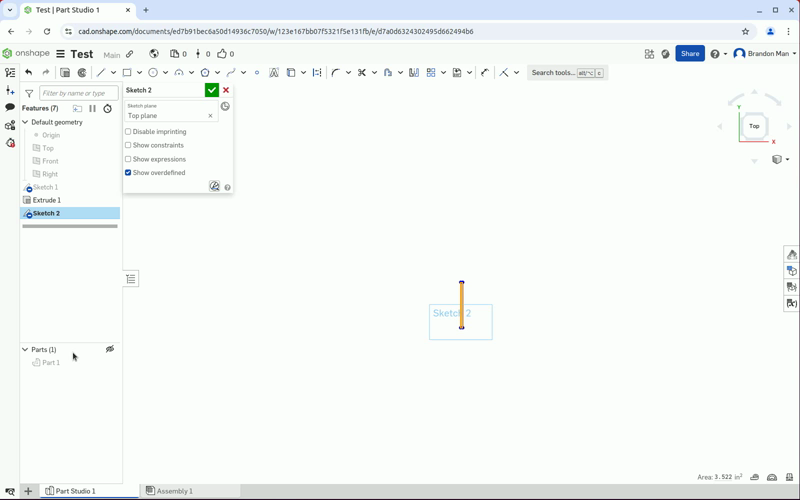
key(shift+e)
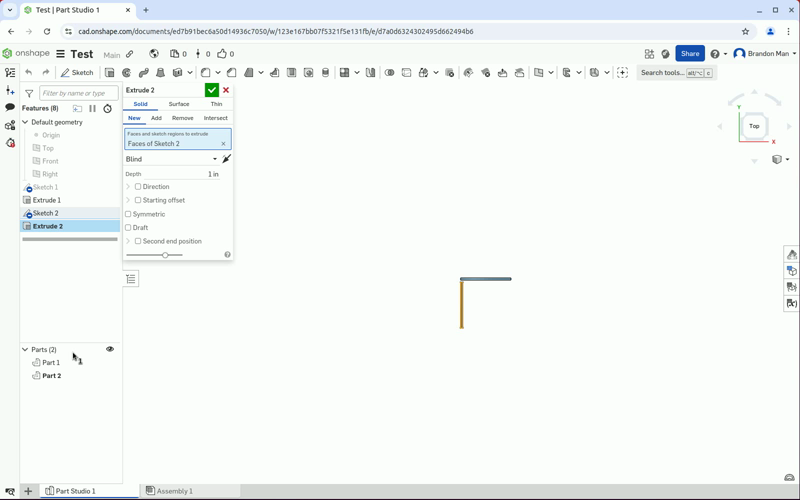
mouse_move(143, 106)
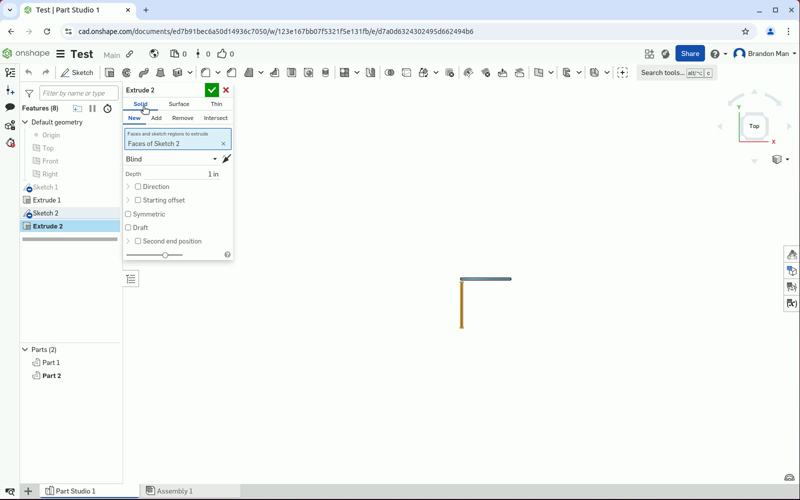
click(143, 106)
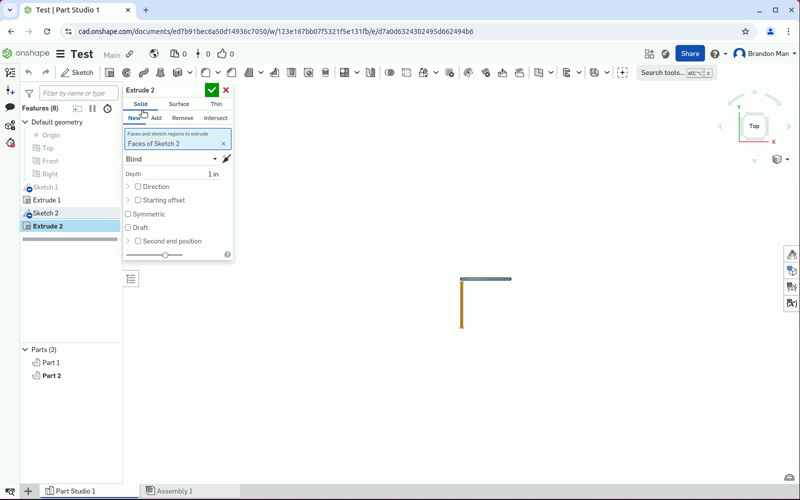
mouse_move(137, 120)
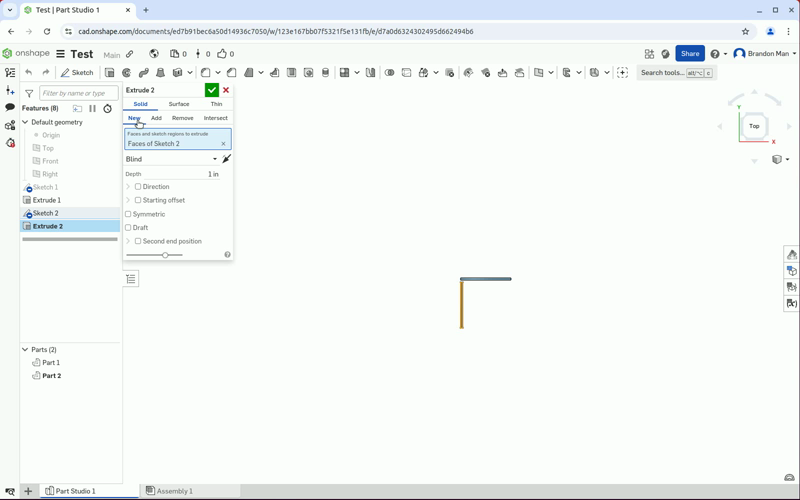
click(137, 120)
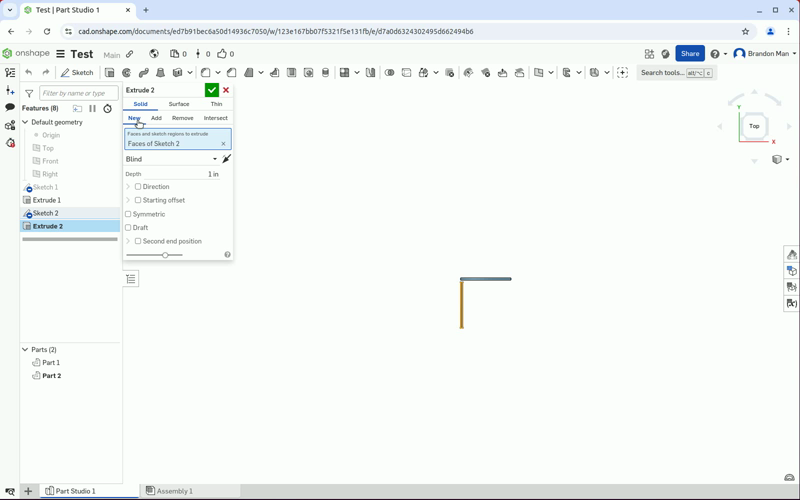
key(tab, 4)
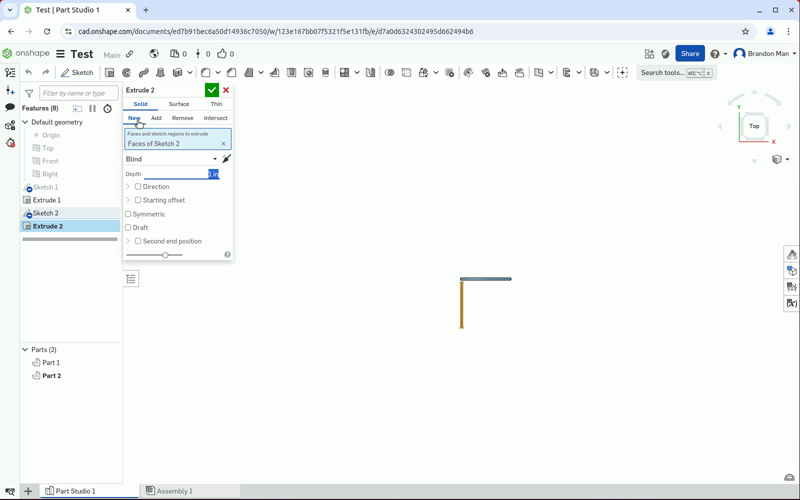
text(23.108)
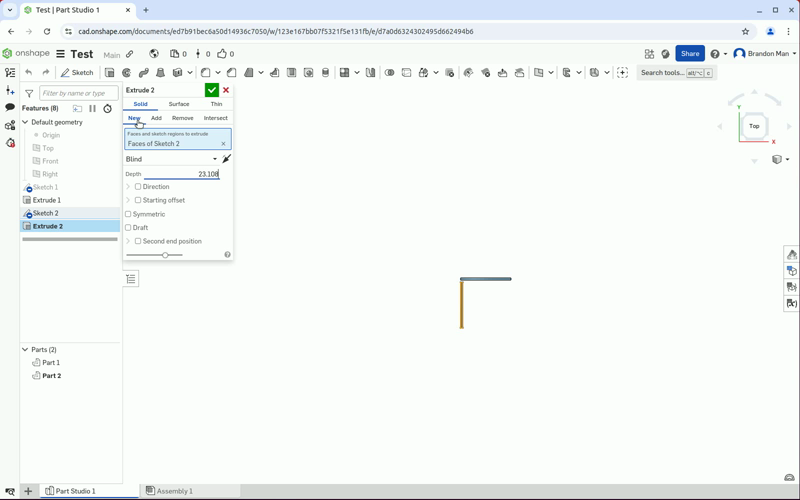
key(enter)
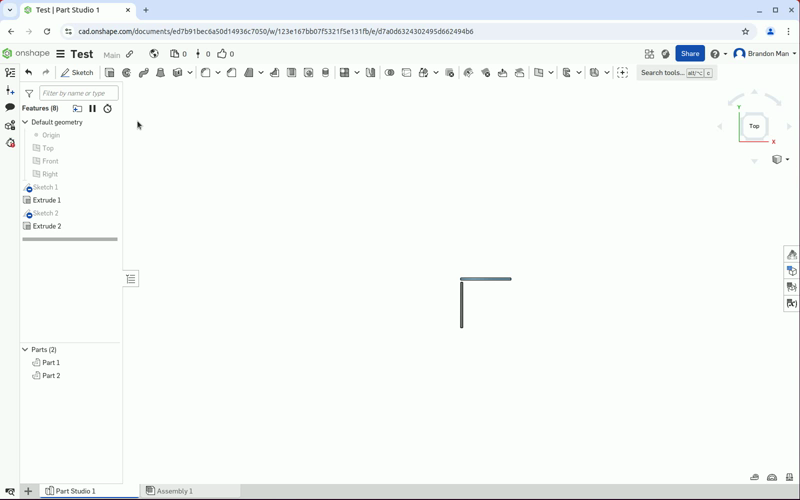
key(shift+h)
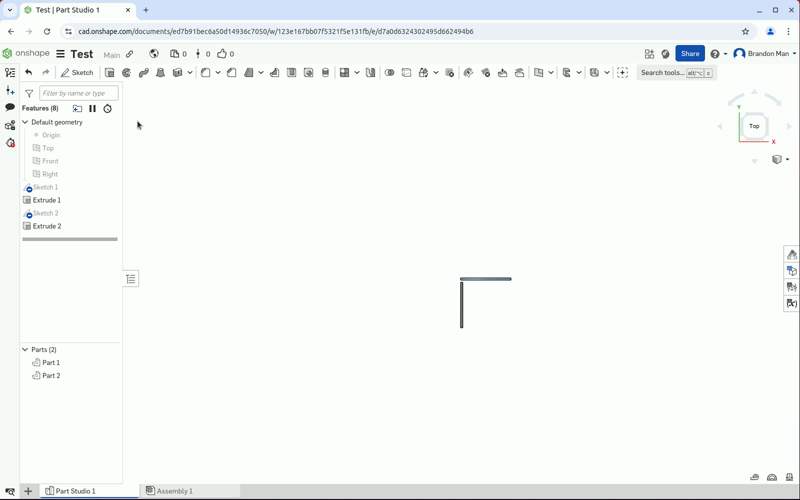
key(shift+h)
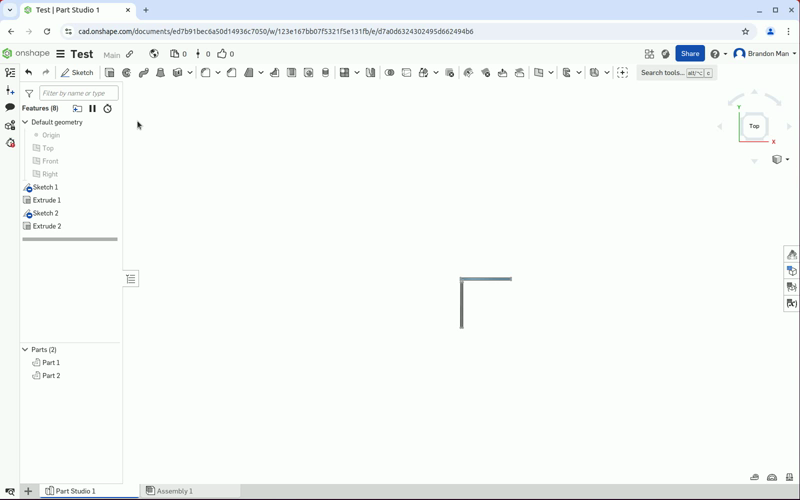
key(shift+7)
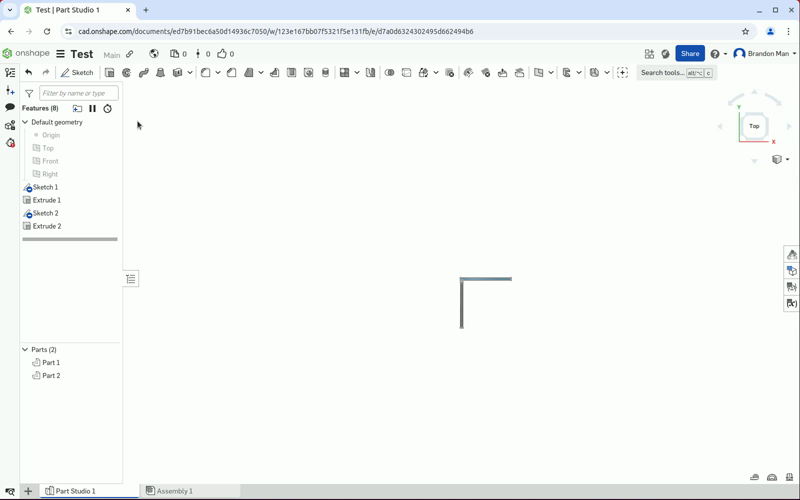
key(up, 3)
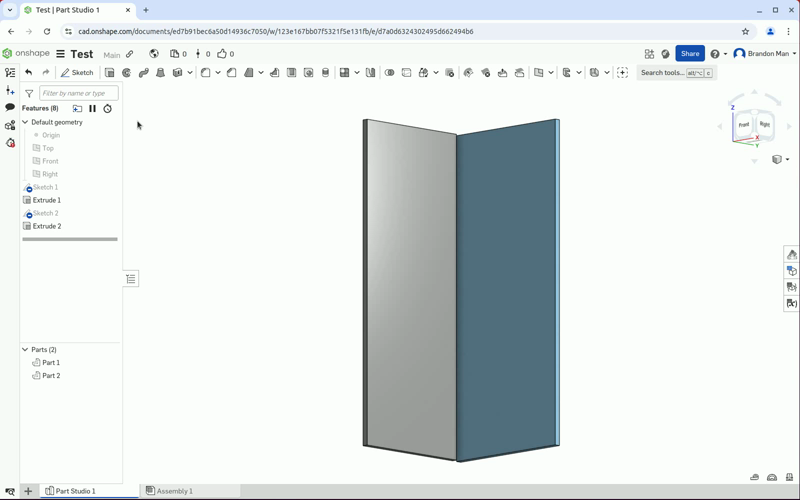
key(left, 3)
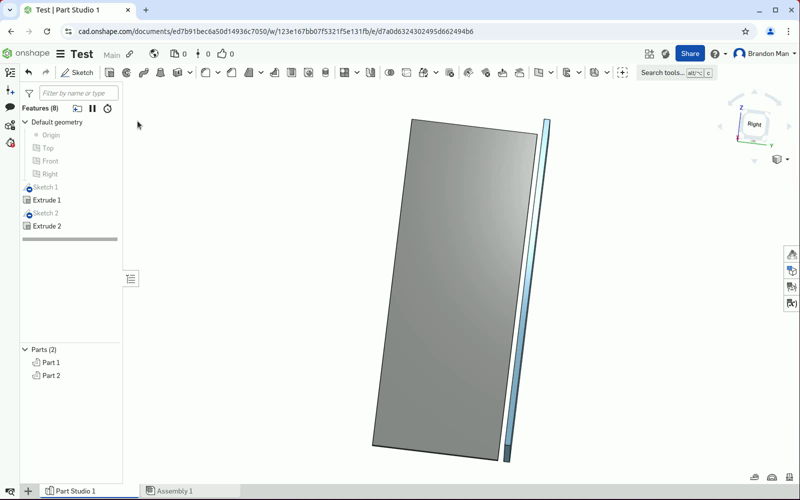
key(right, 3)
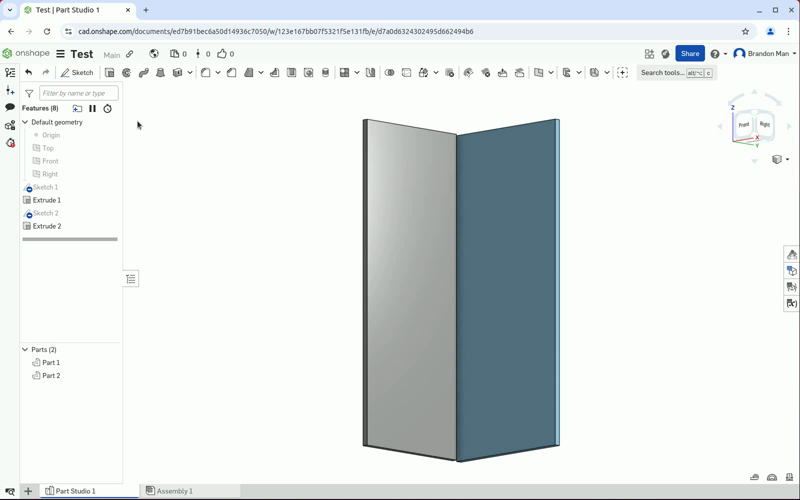
key(down, 3)
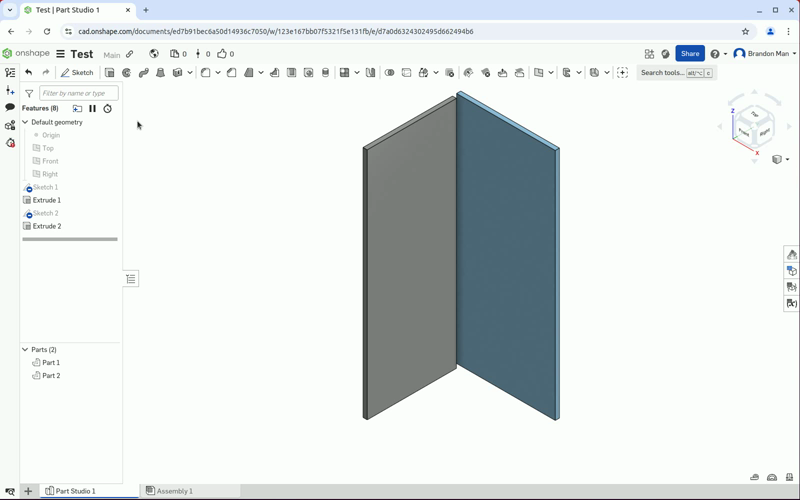
mouse_move(73, 189)
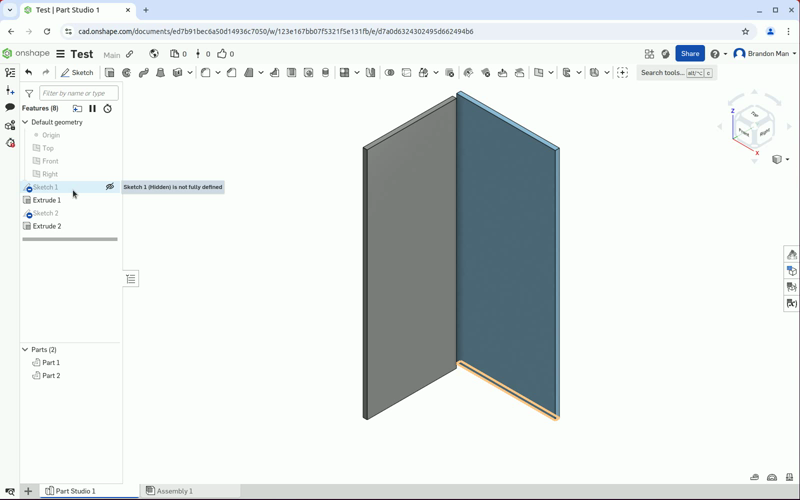
click(73, 189)